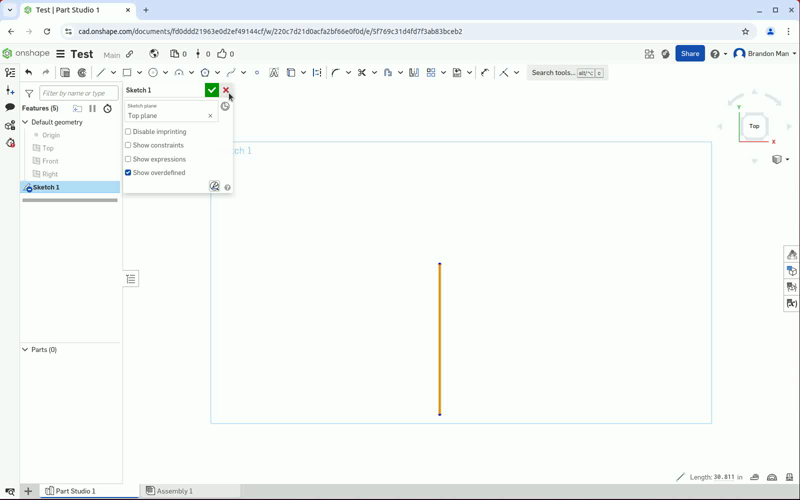
key(shift+h)
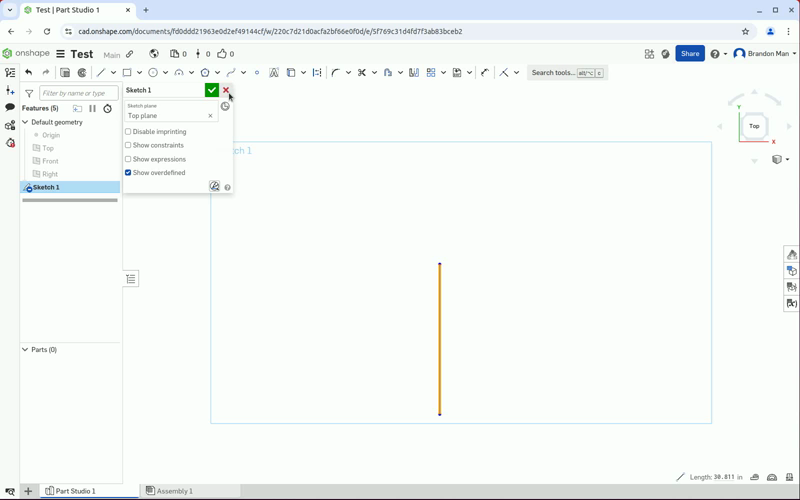
key(shift+s)
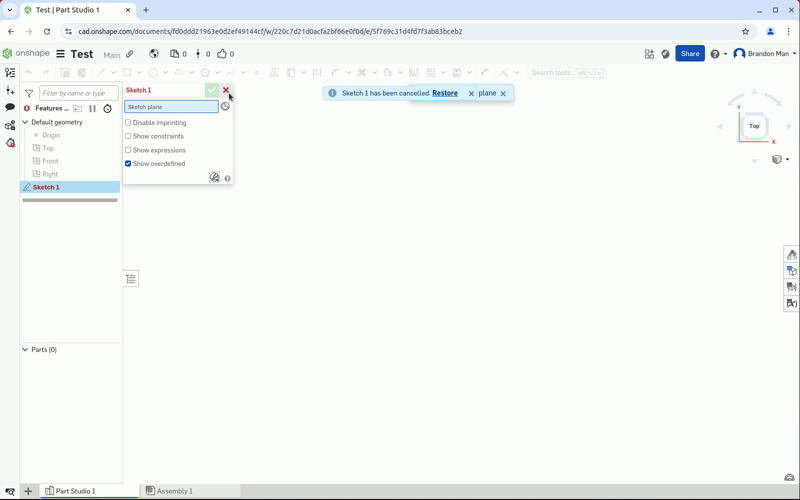
mouse_move(73, 150)
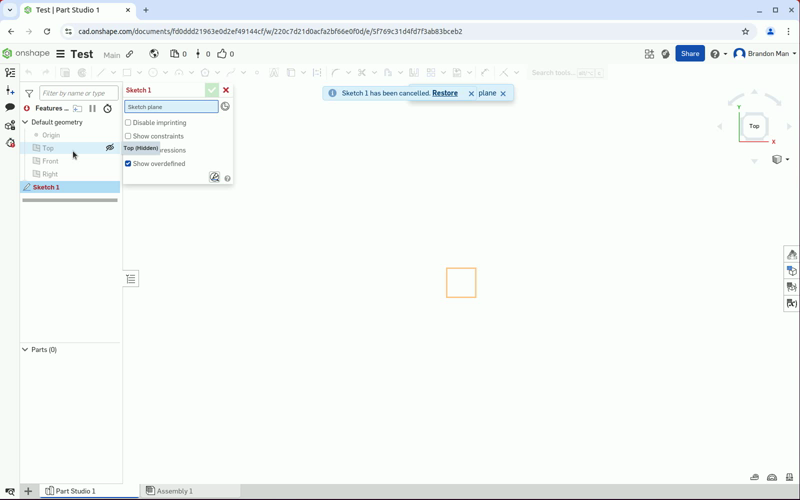
click(73, 150)
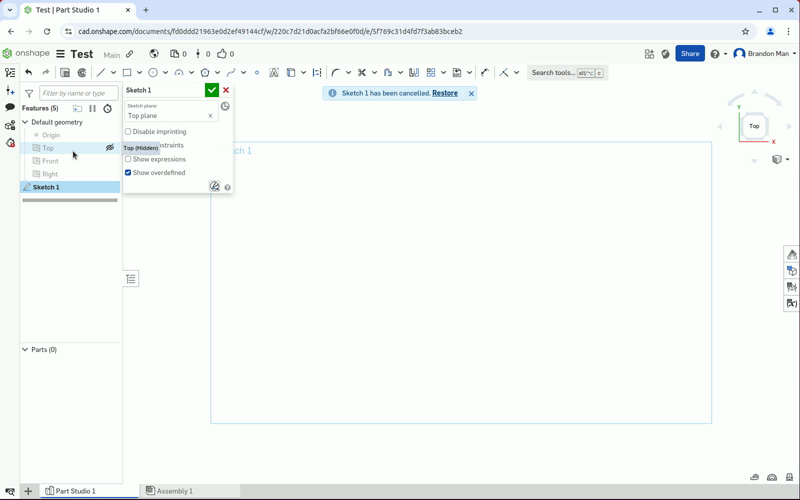
mouse_move(73, 352)
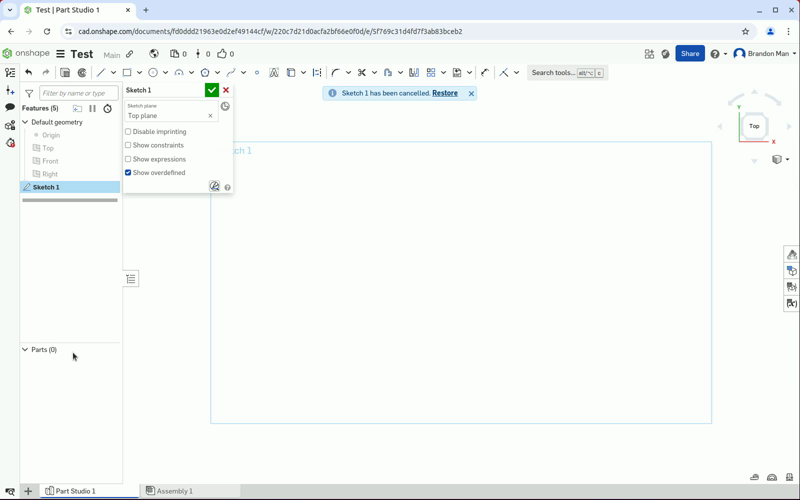
key(y)
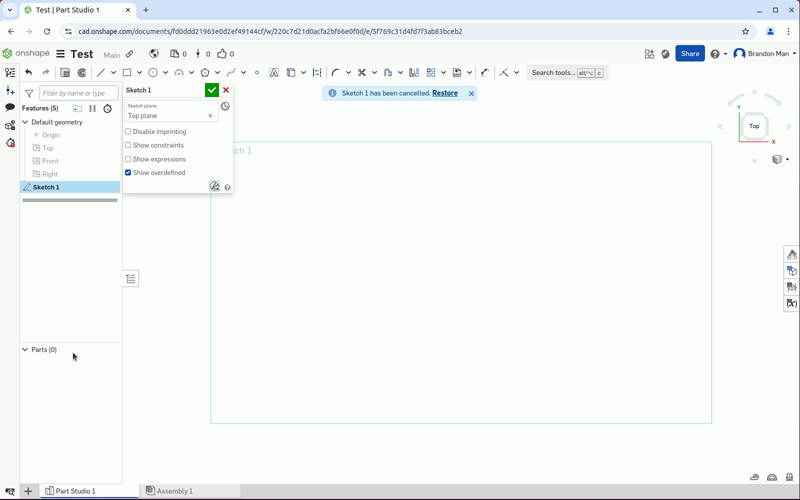
key(l)
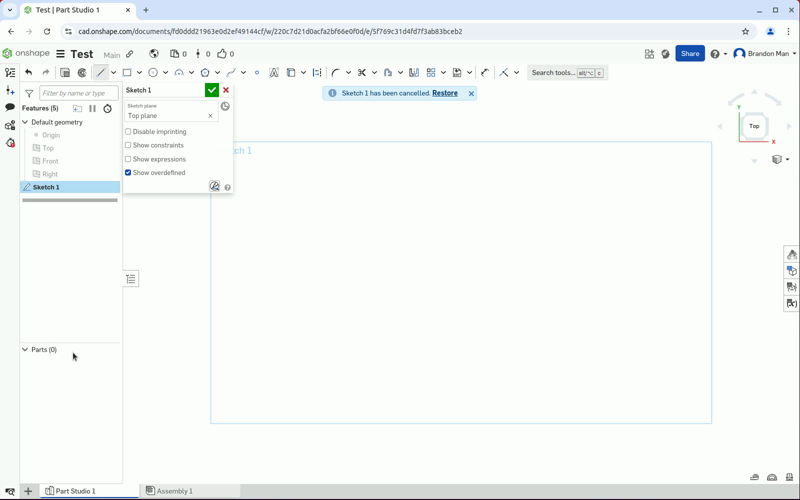
key_down(shift)
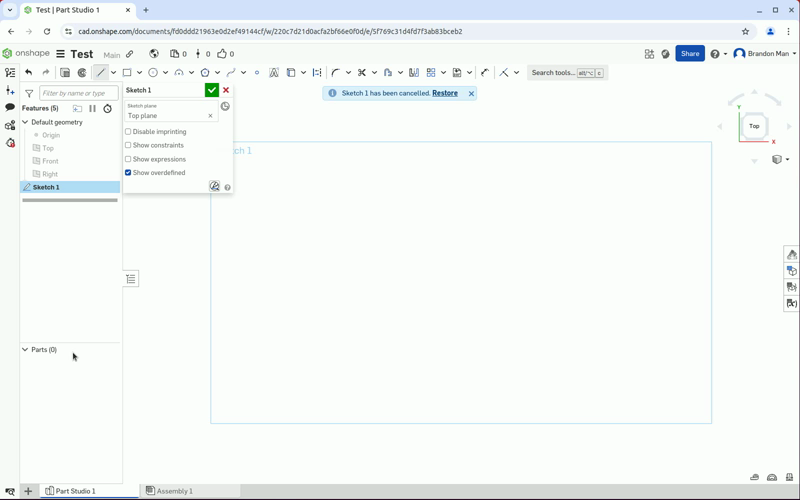
mouse_move(348, 384)
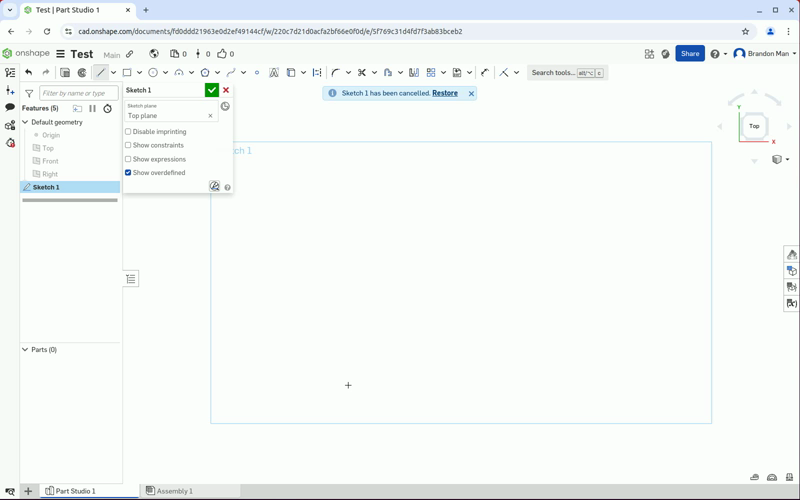
click(348, 384)
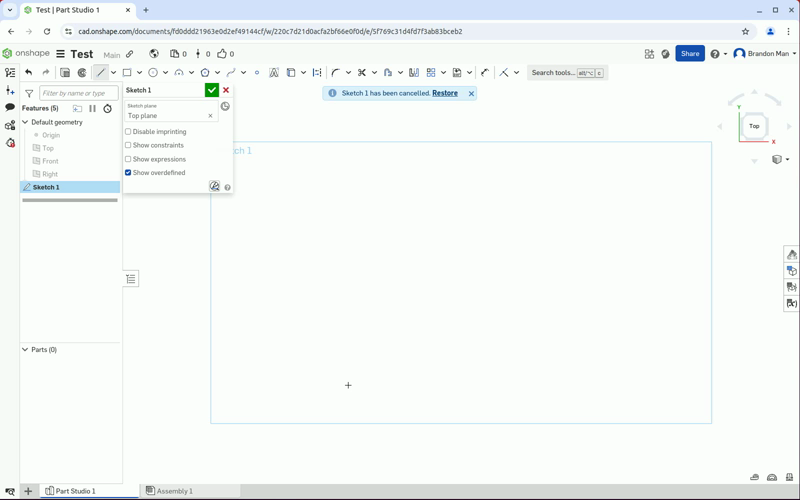
key_up(shift)
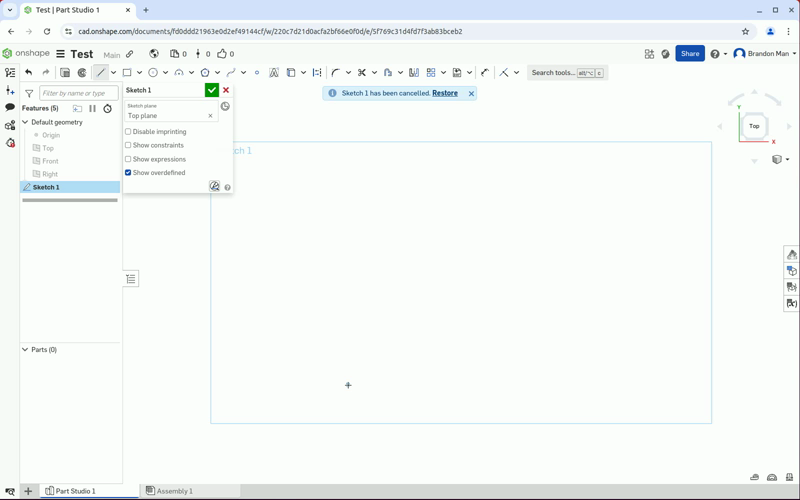
key_down(shift)
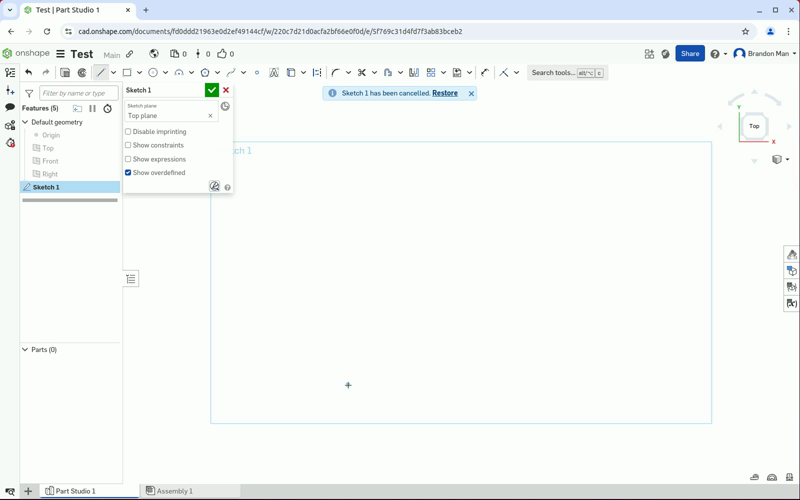
mouse_move(572, 384)
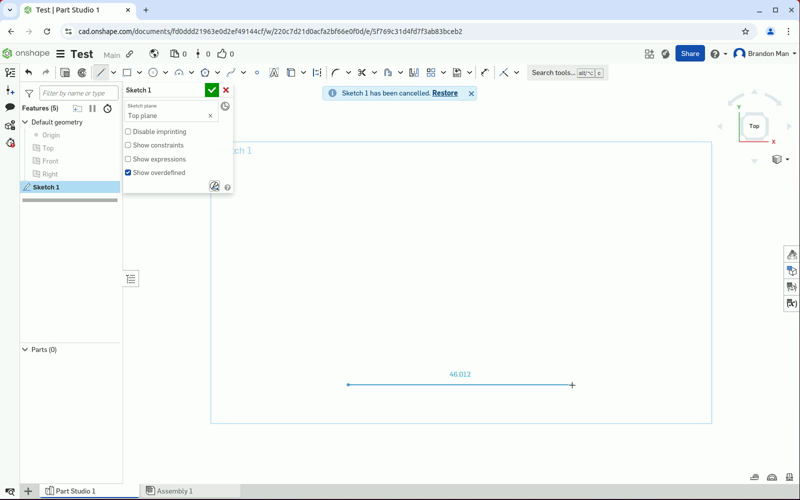
click(572, 384)
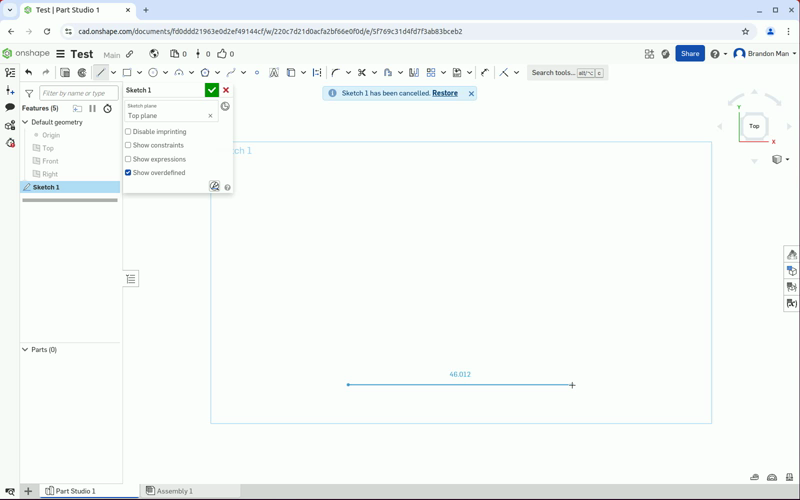
key_up(shift)
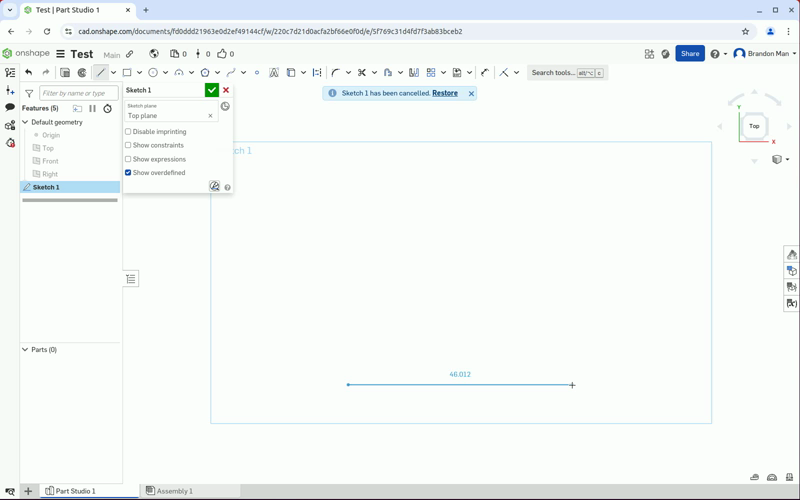
key_down(shift)
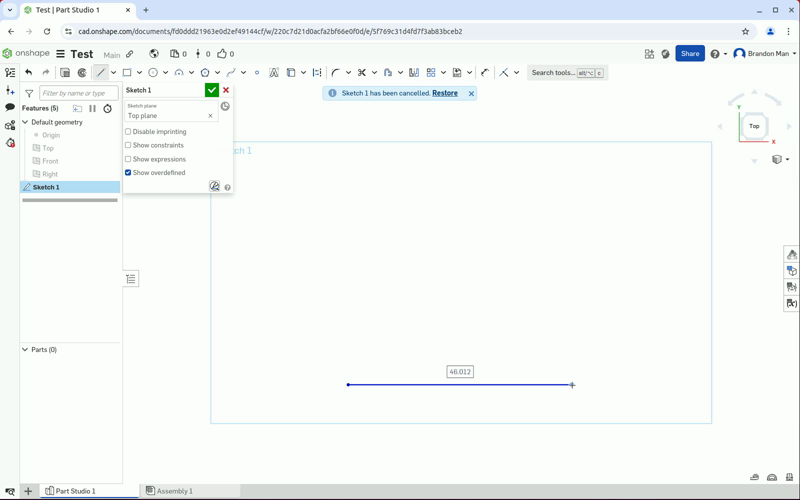
mouse_move(589, 384)
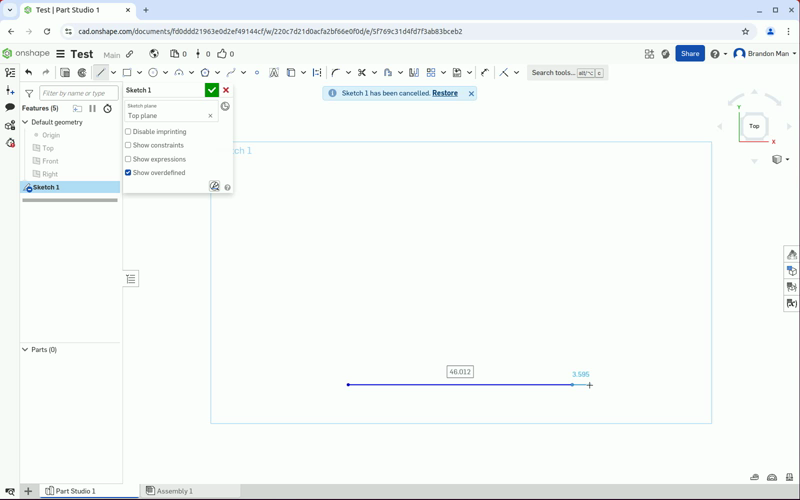
mouse_move(572, 375)
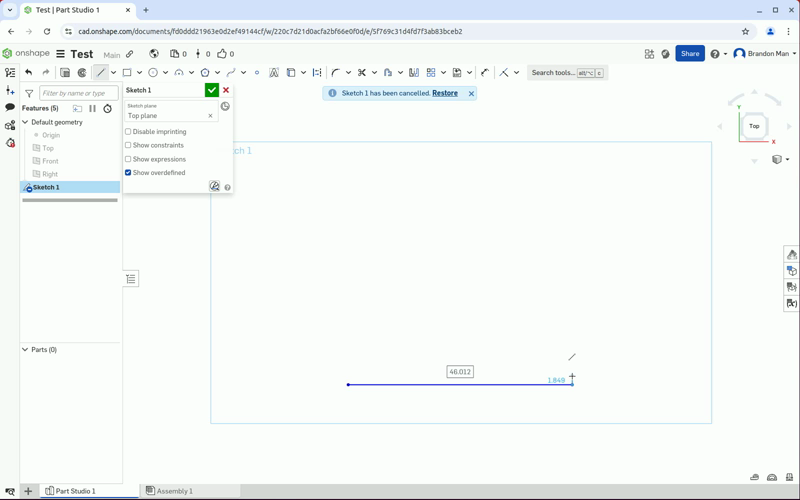
click(572, 375)
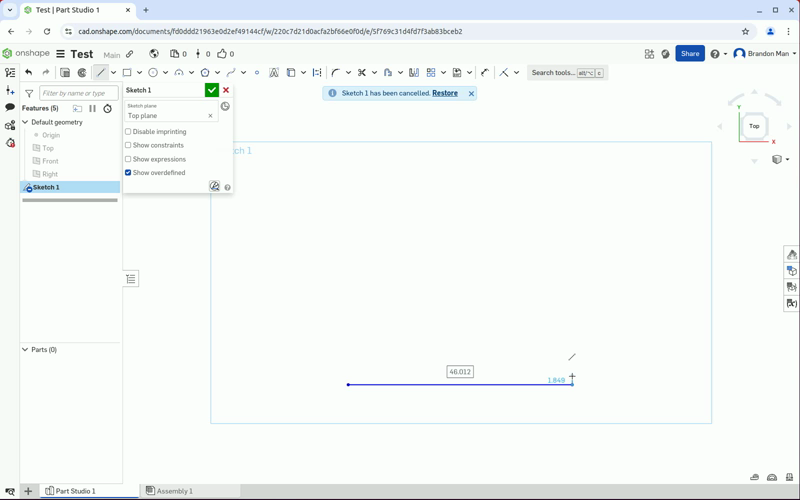
key_up(shift)
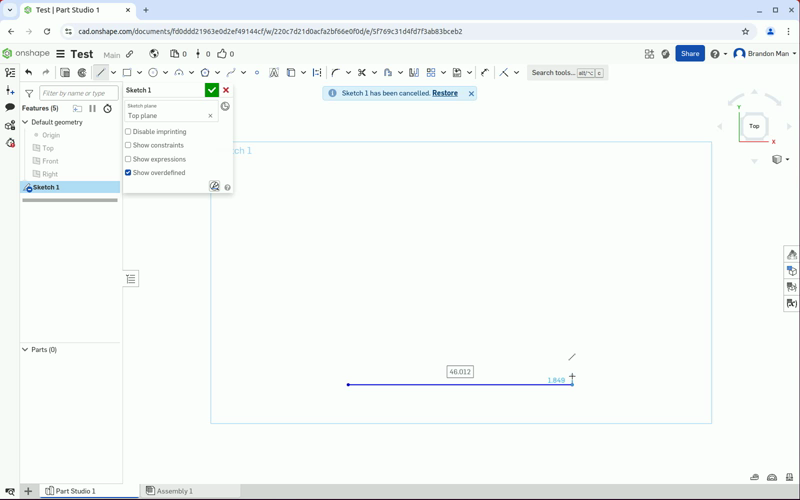
key_down(shift)
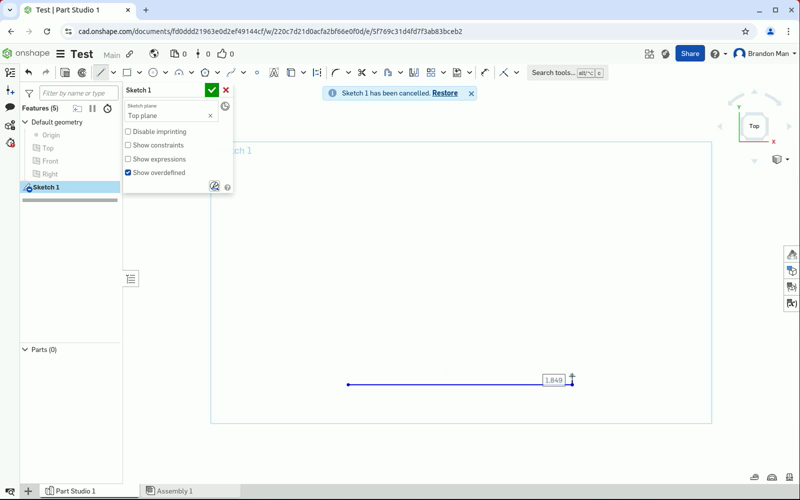
mouse_move(589, 375)
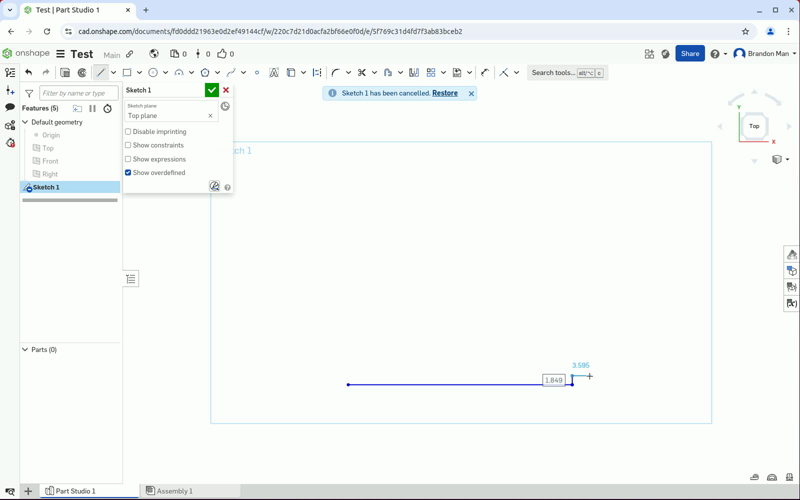
mouse_move(572, 363)
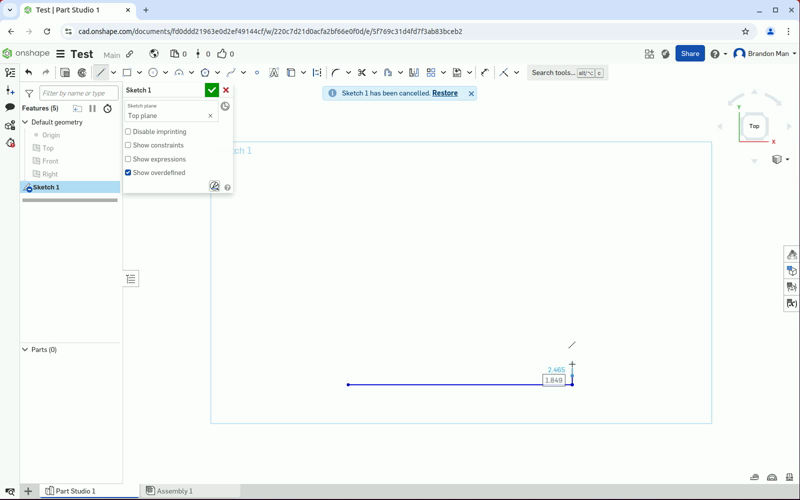
click(572, 363)
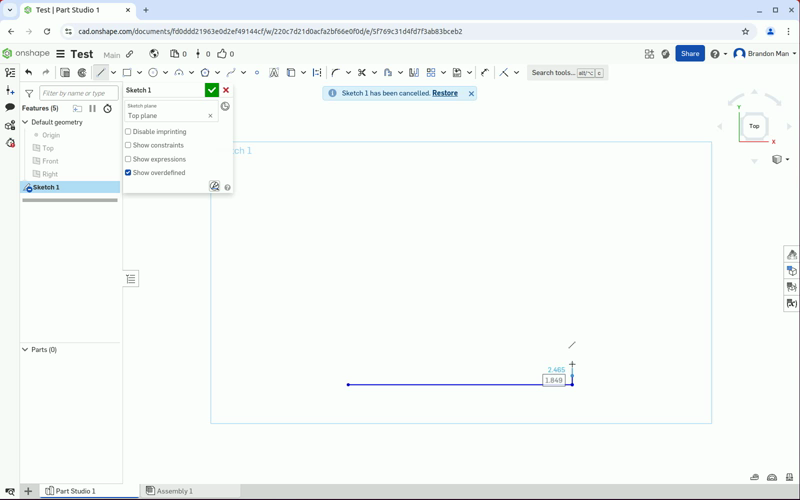
key_up(shift)
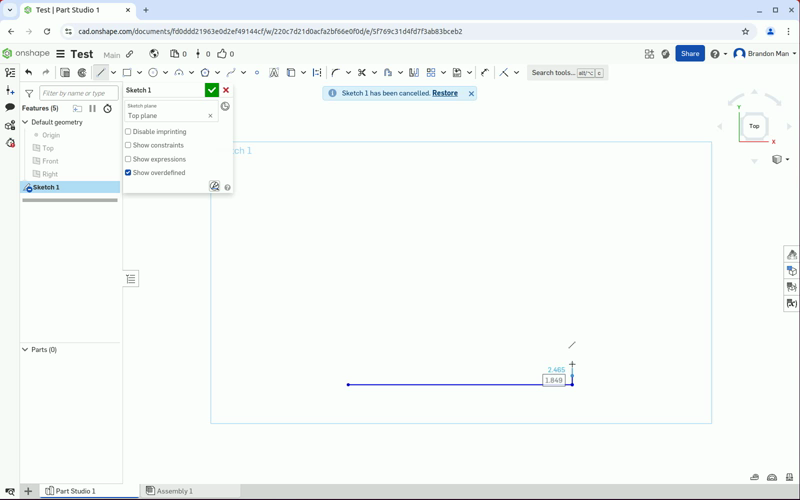
key_down(shift)
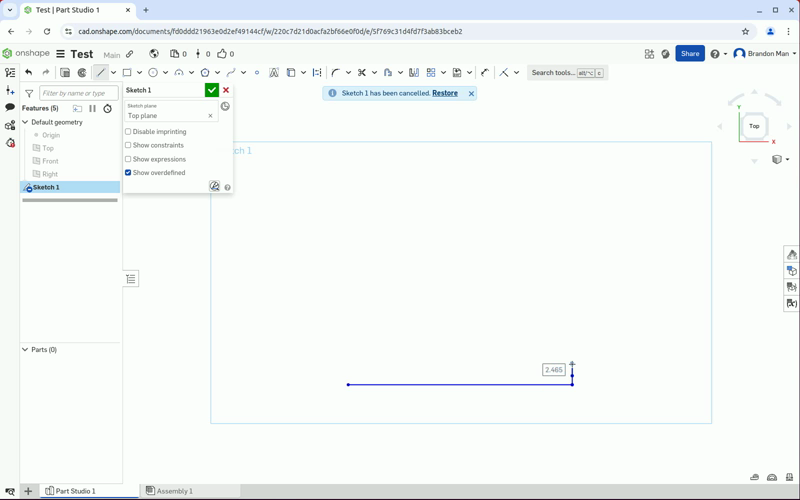
mouse_move(589, 363)
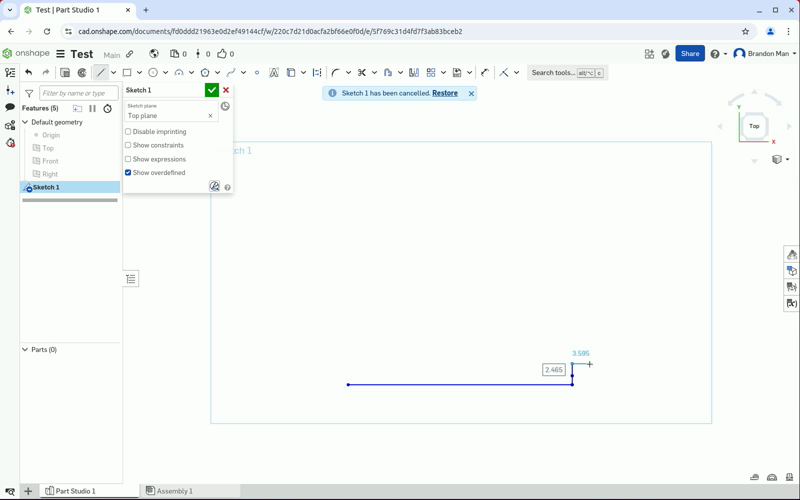
mouse_move(572, 354)
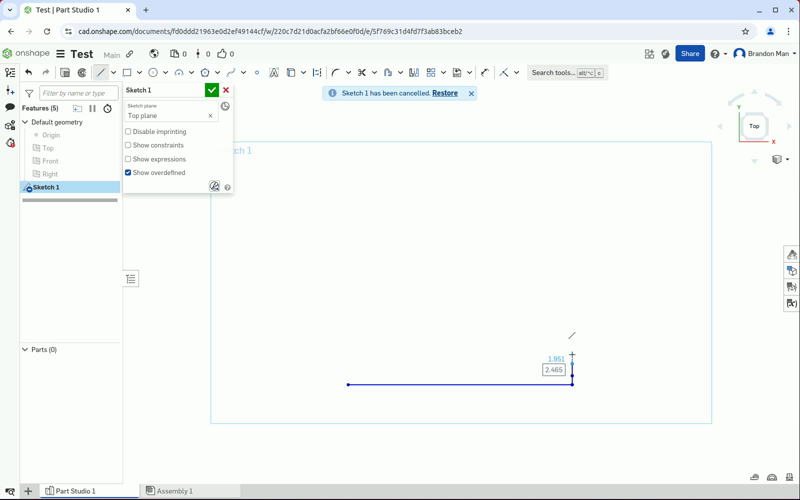
click(572, 354)
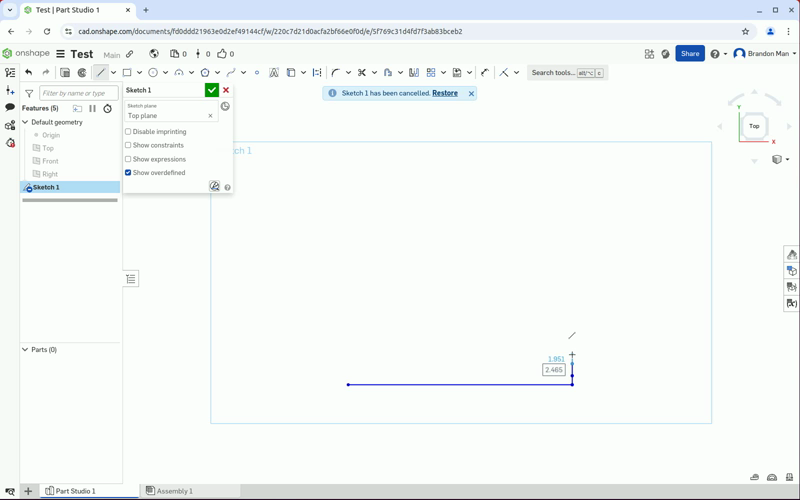
key_up(shift)
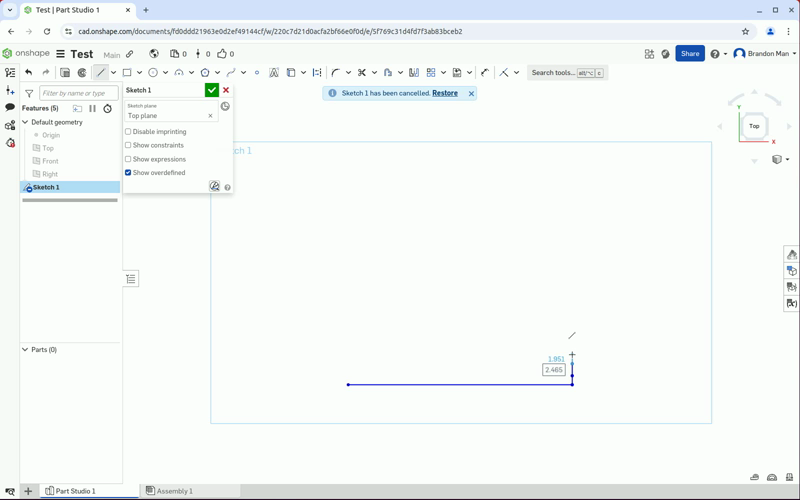
key_down(shift)
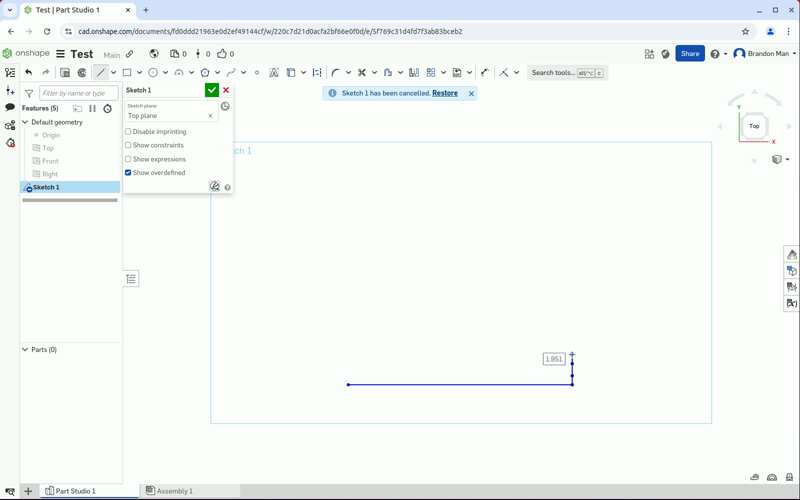
mouse_move(589, 354)
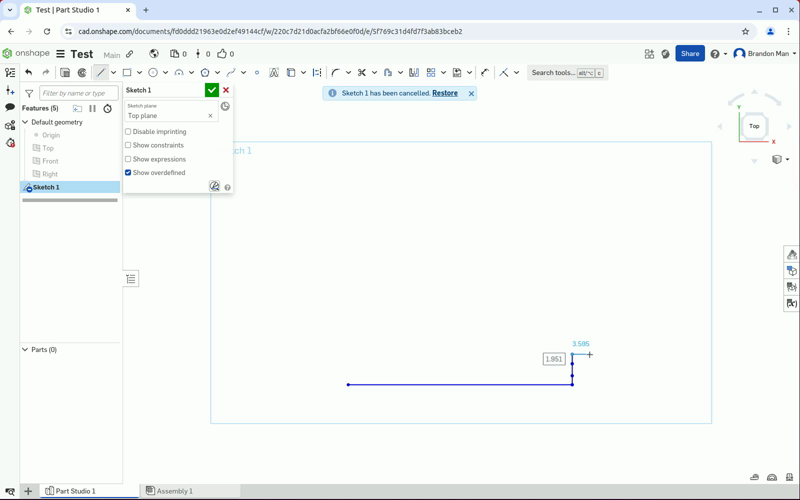
mouse_move(572, 342)
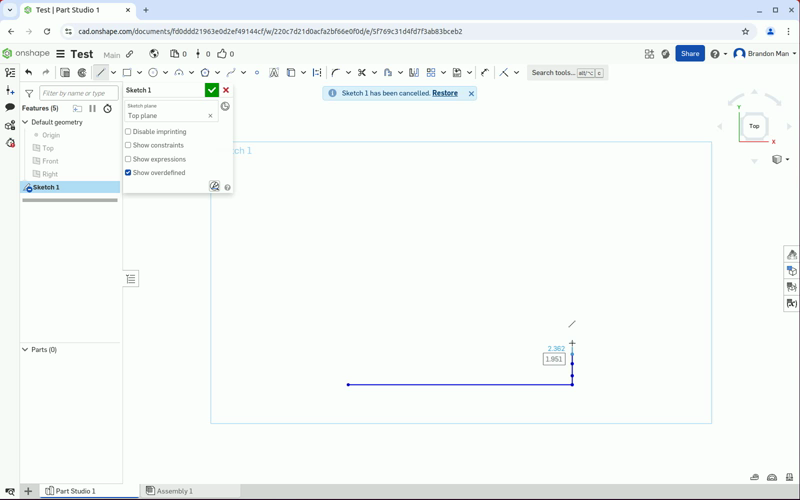
click(572, 342)
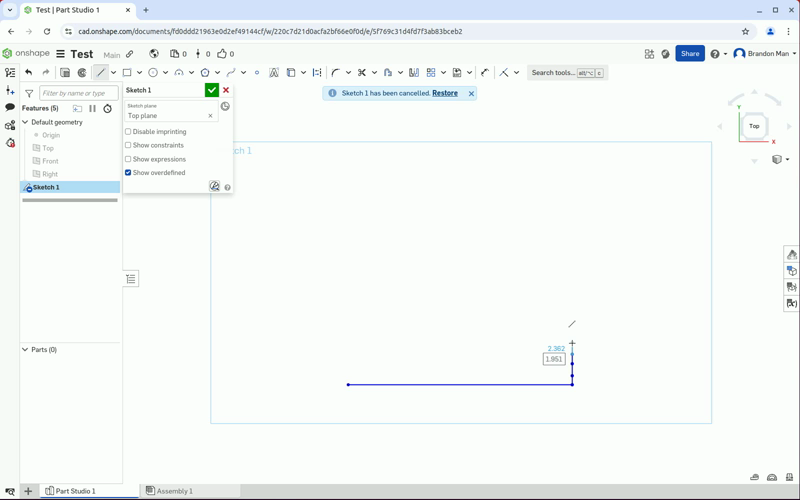
key_up(shift)
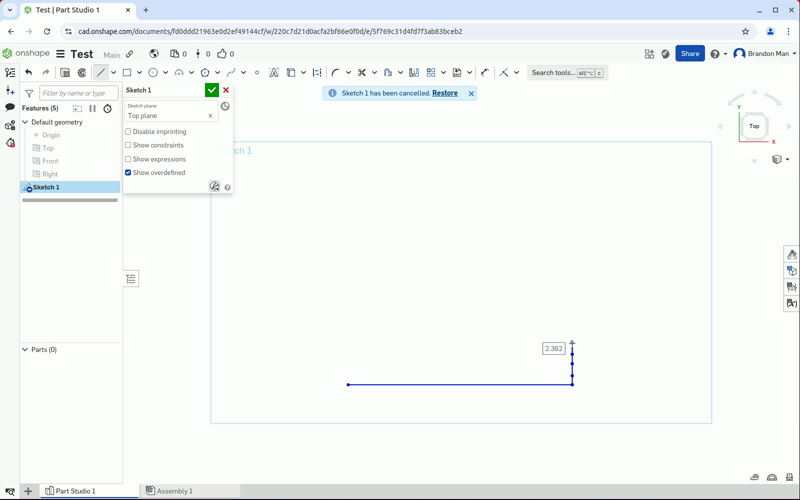
key_down(shift)
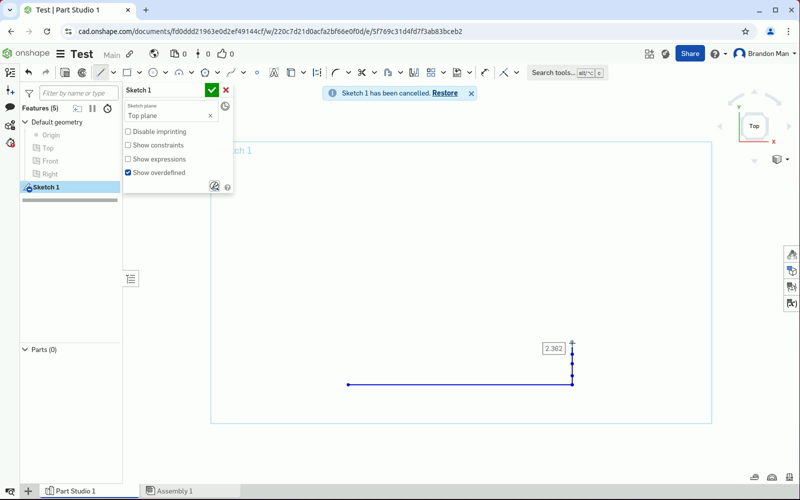
mouse_move(572, 182)
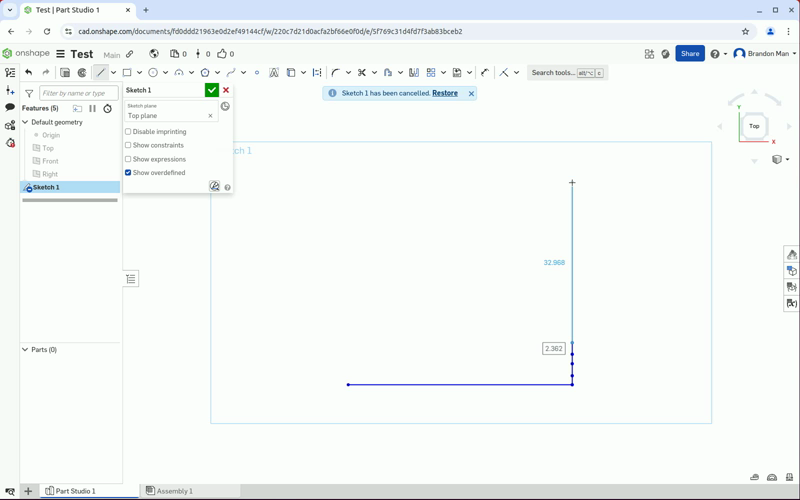
click(572, 182)
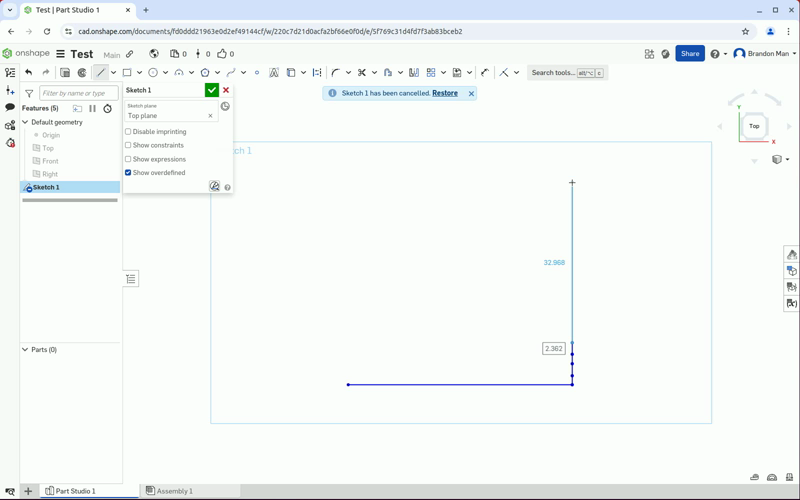
key_up(shift)
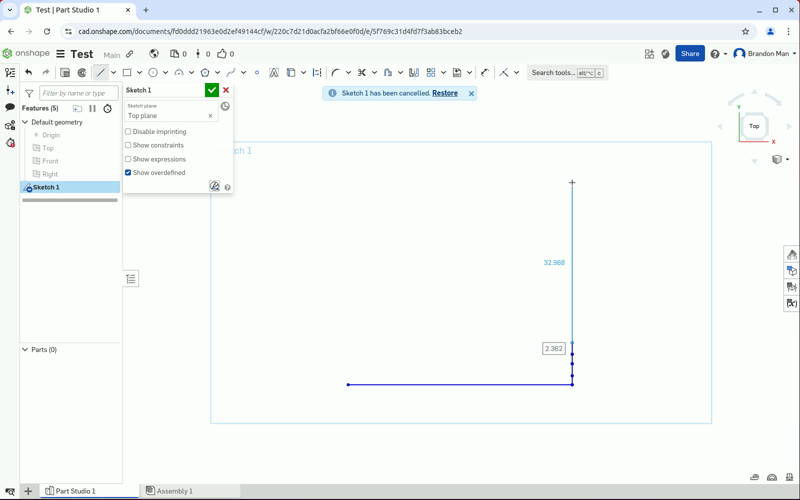
key_down(shift)
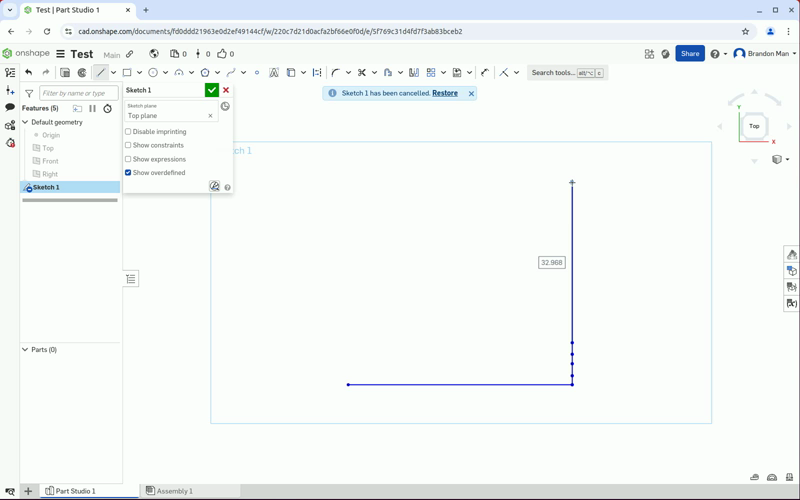
mouse_move(348, 182)
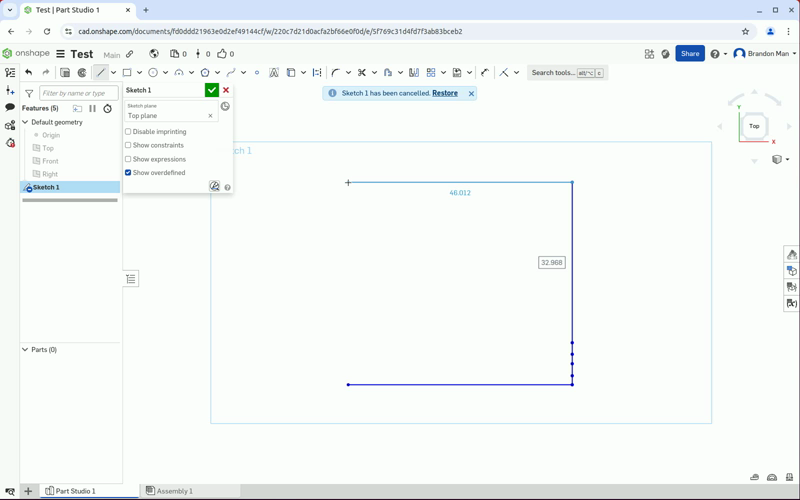
click(348, 182)
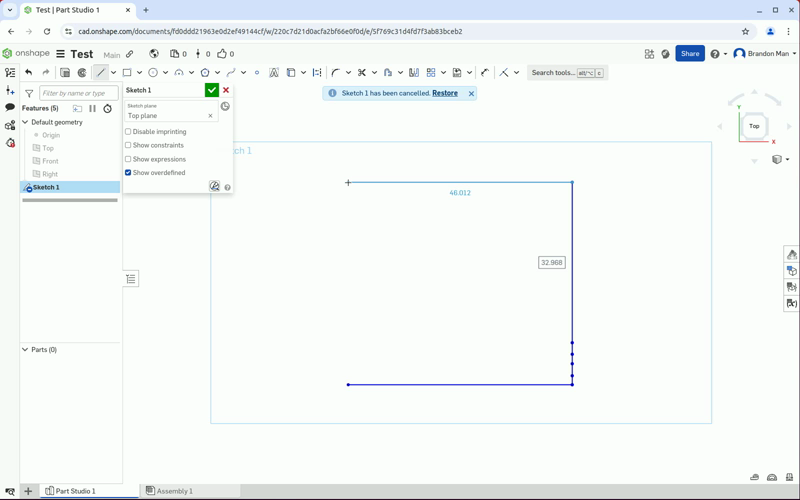
key_up(shift)
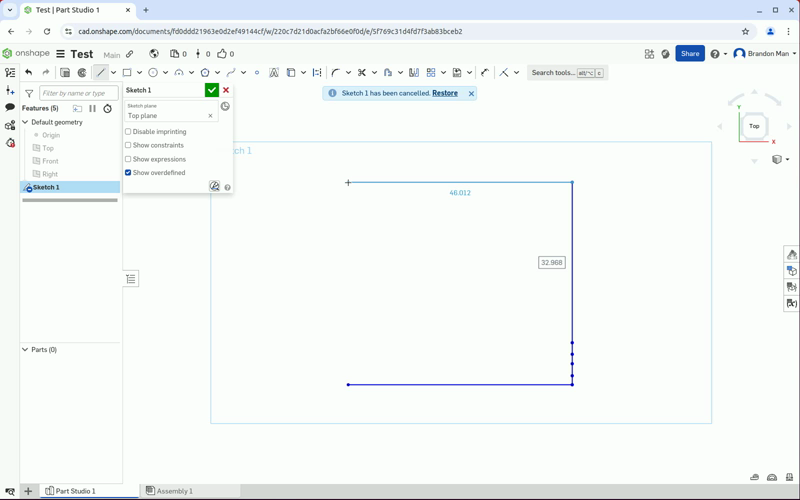
key_down(shift)
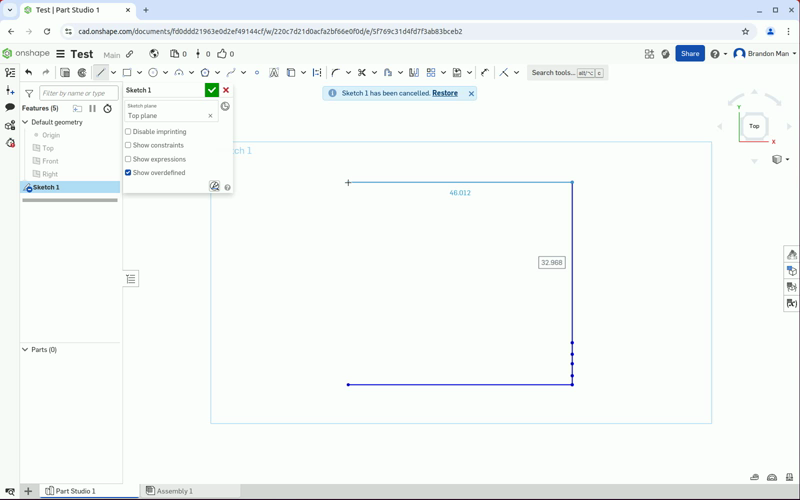
mouse_move(348, 384)
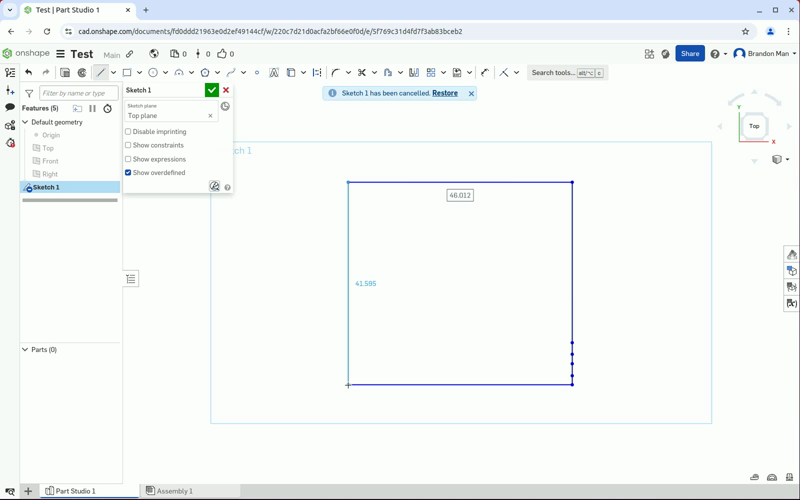
key_up(shift)
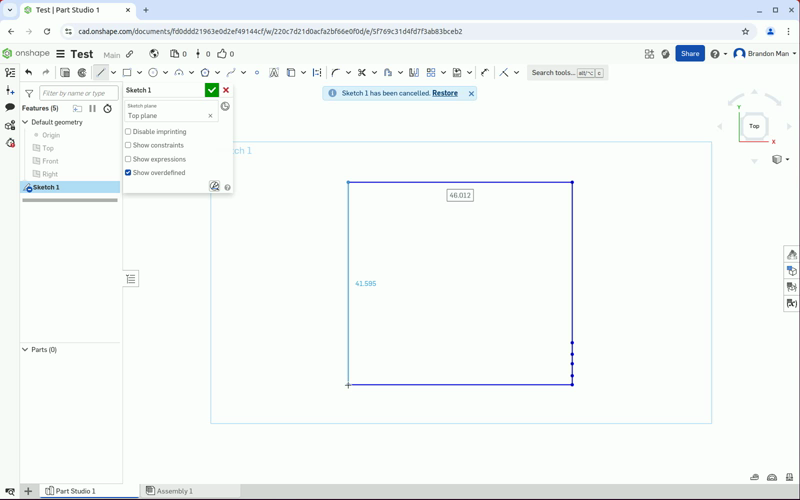
click(348, 384)
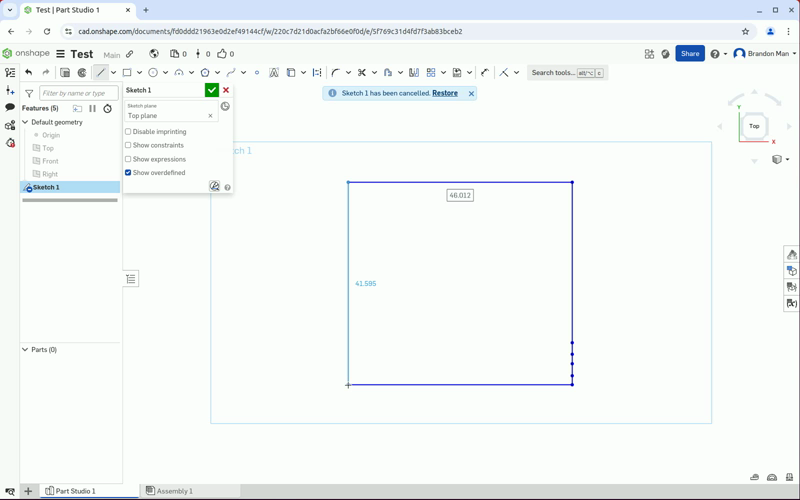
key(esc)
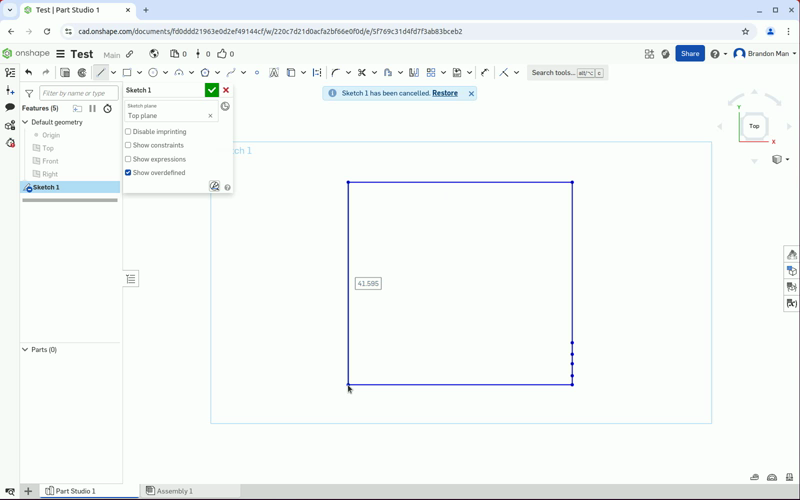
key(l)
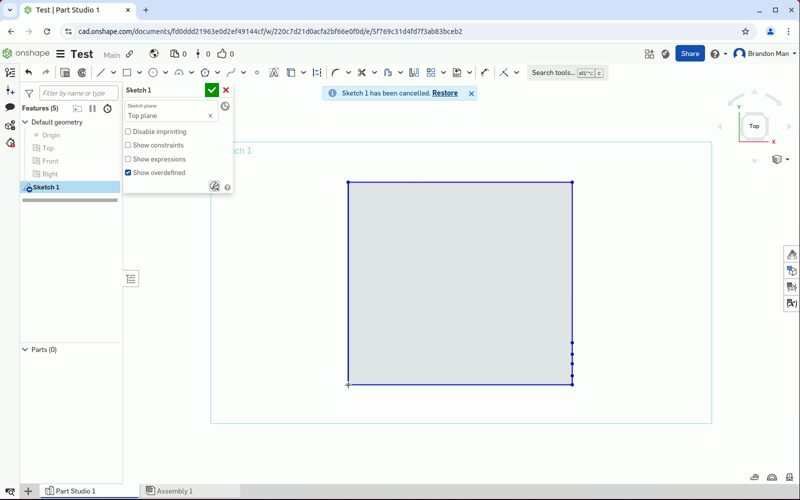
key_down(shift)
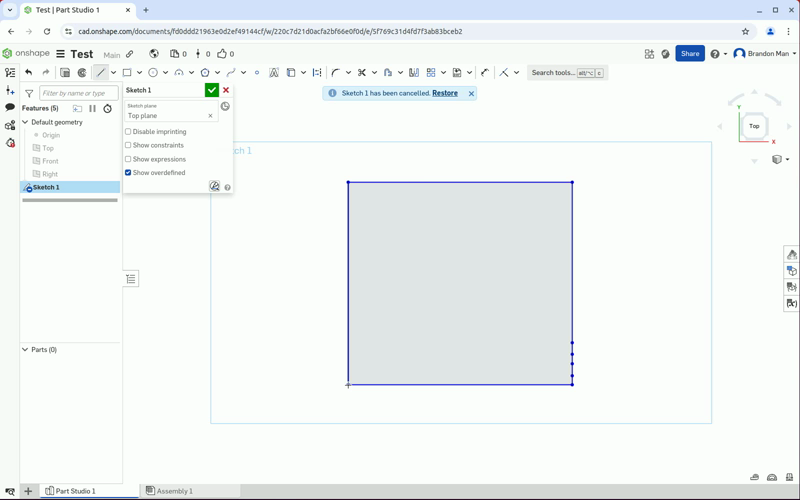
mouse_move(357, 375)
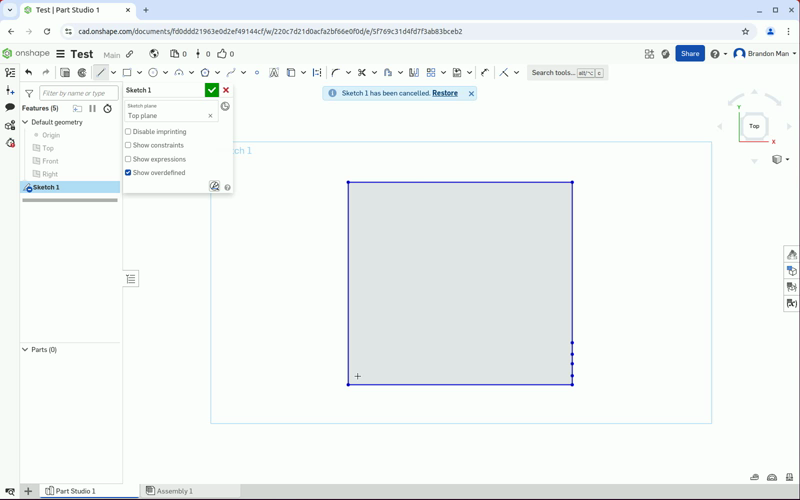
click(357, 375)
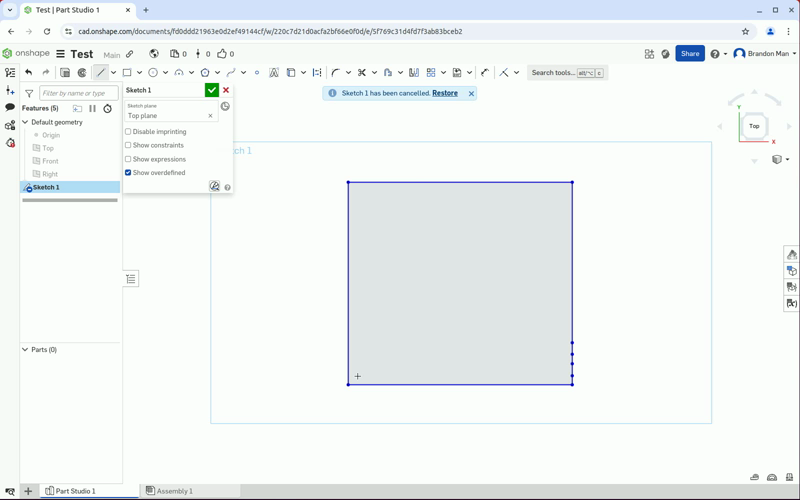
key_up(shift)
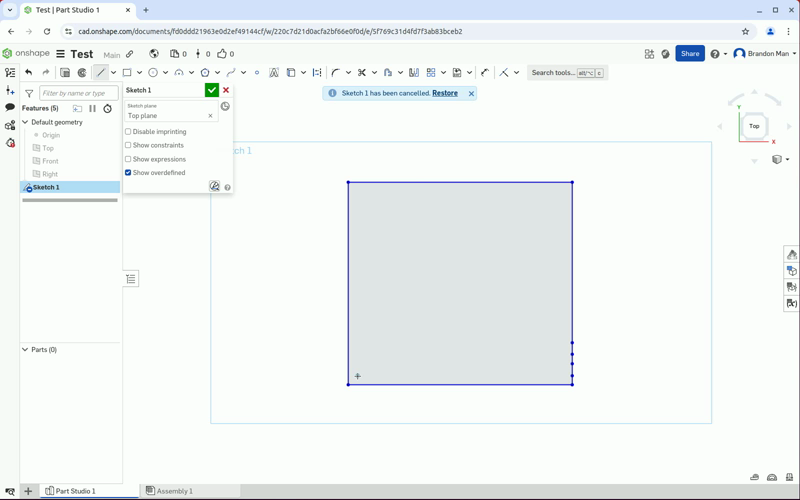
key_down(shift)
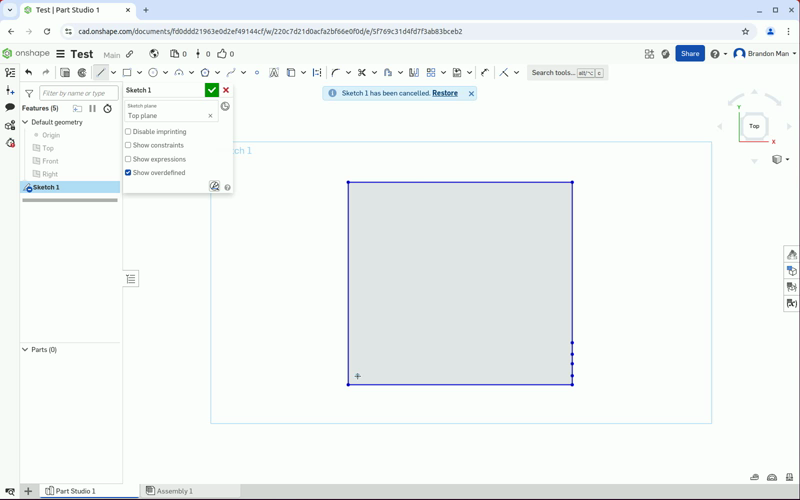
mouse_move(562, 375)
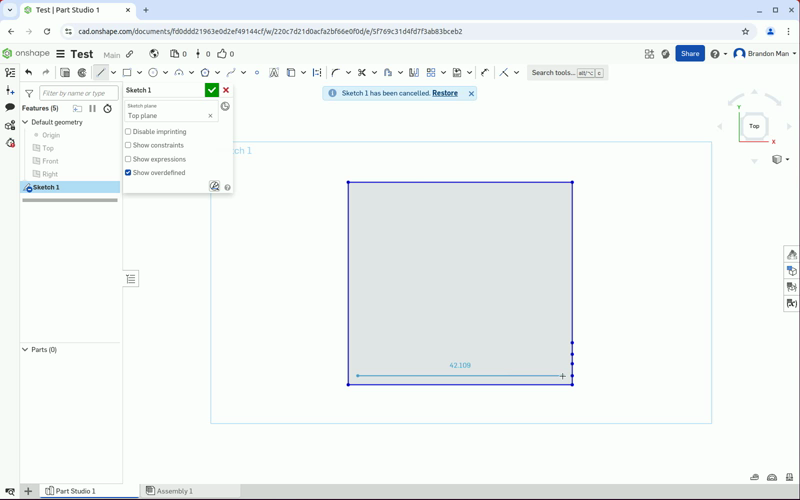
click(562, 375)
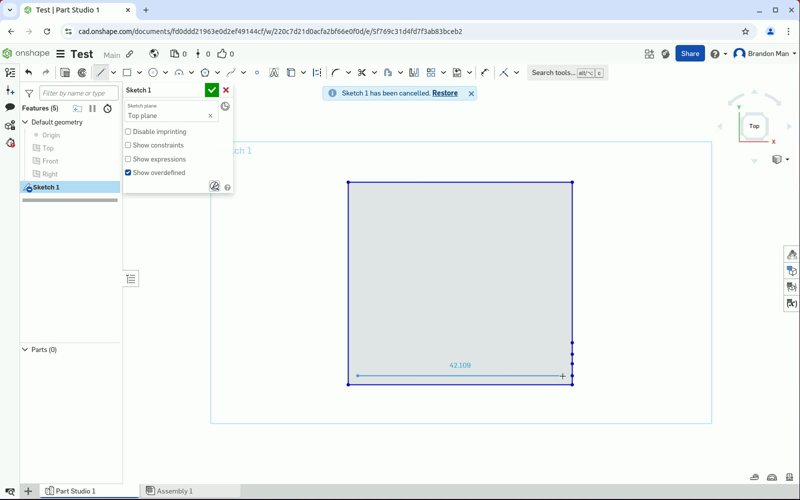
key_up(shift)
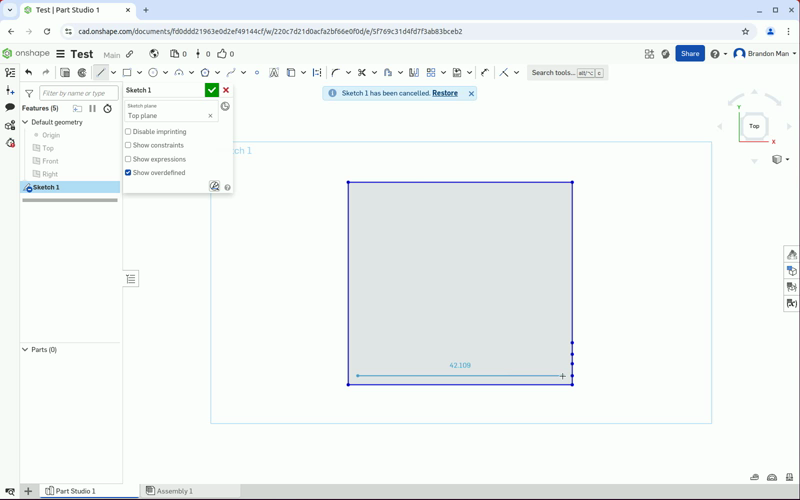
key_down(shift)
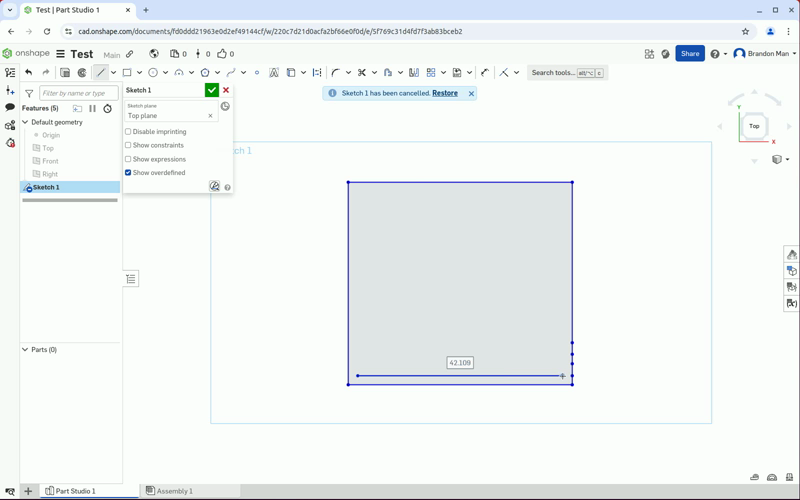
mouse_move(589, 375)
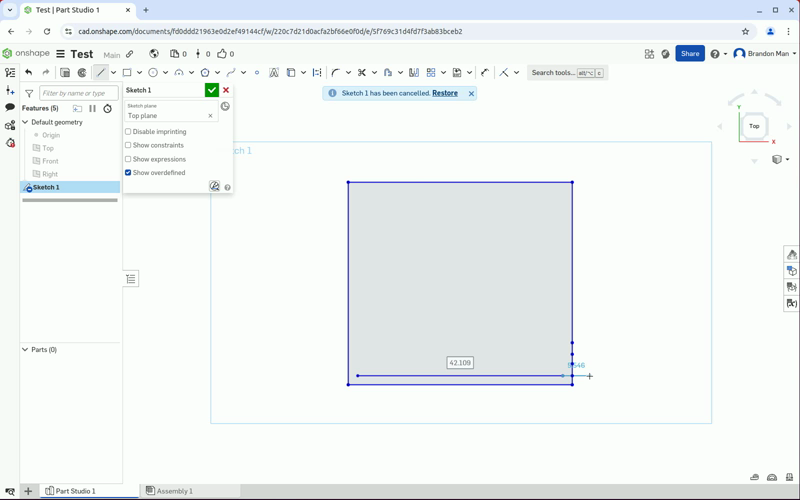
mouse_move(562, 370)
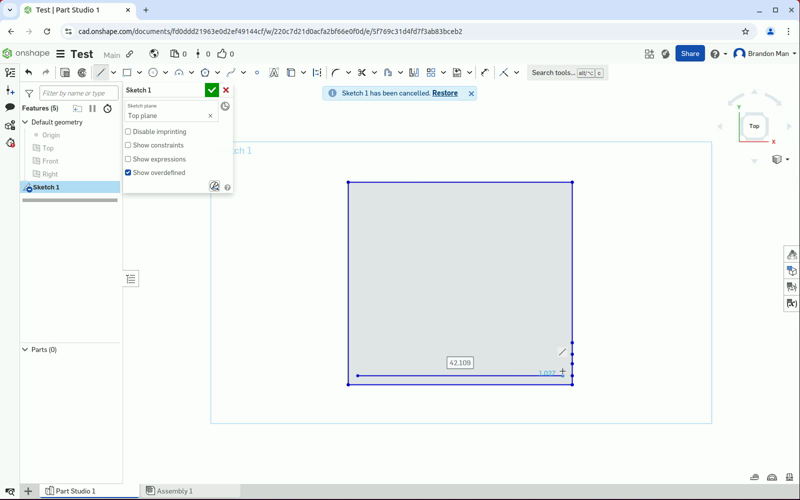
scroll(6)
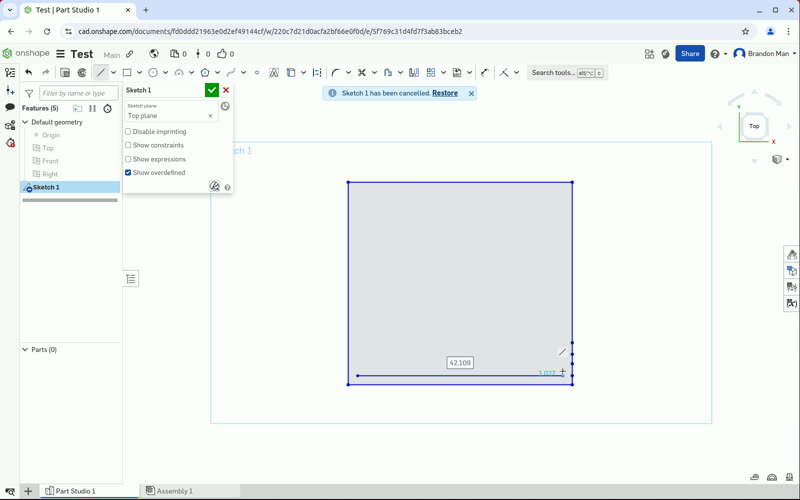
scroll(6)
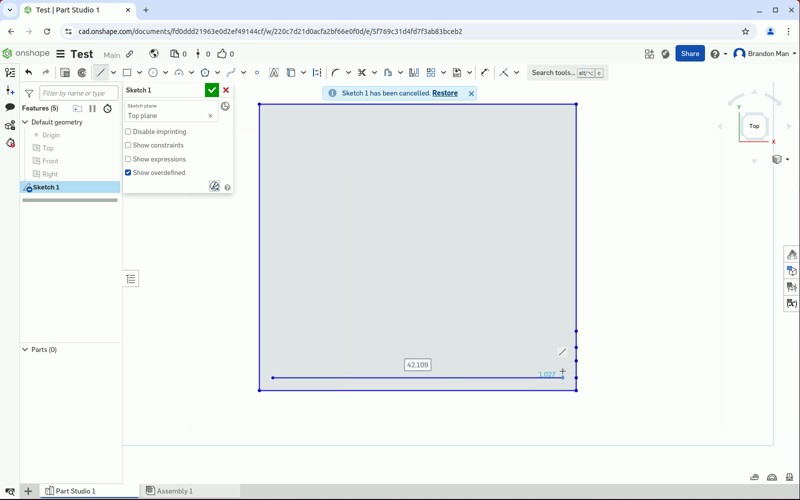
scroll(6)
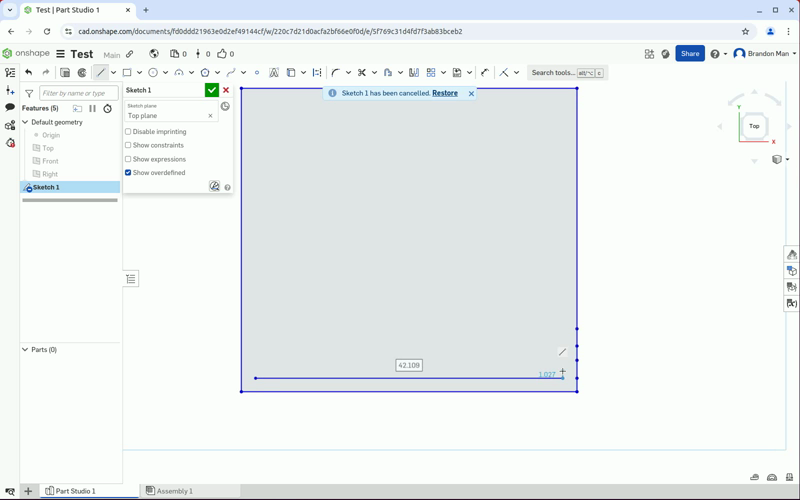
scroll(6)
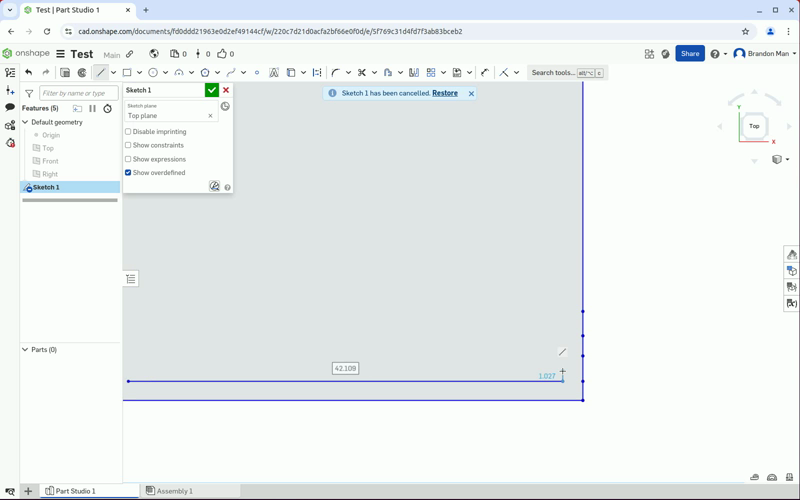
scroll(6)
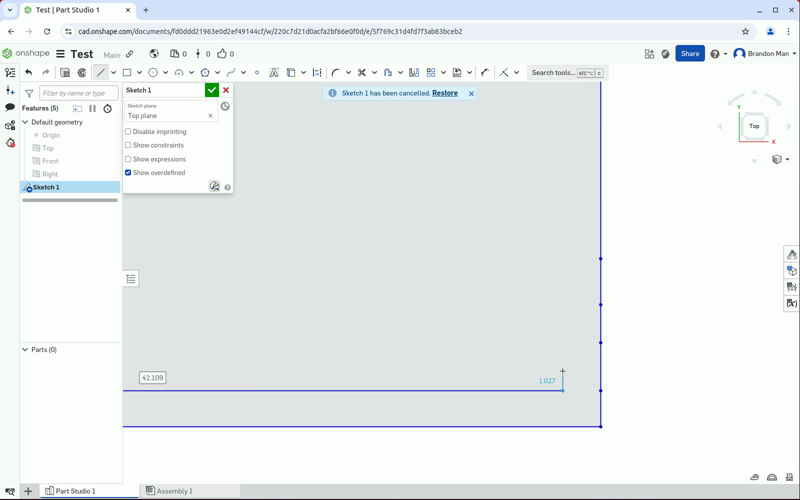
scroll(6)
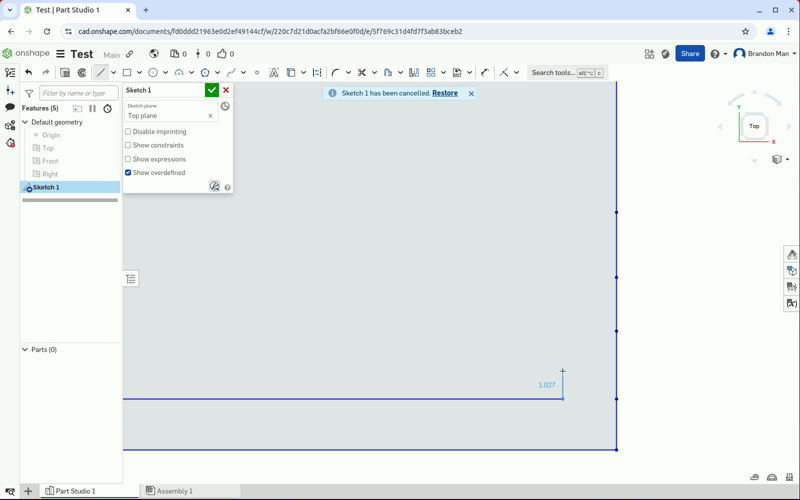
scroll(6)
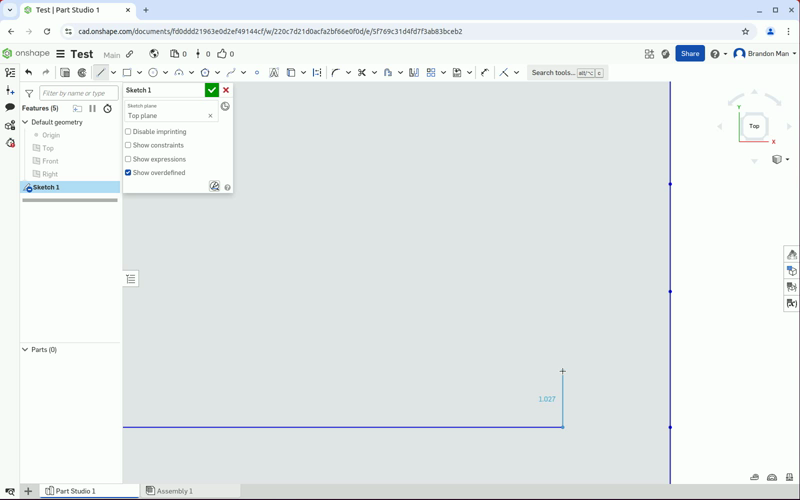
click(562, 370)
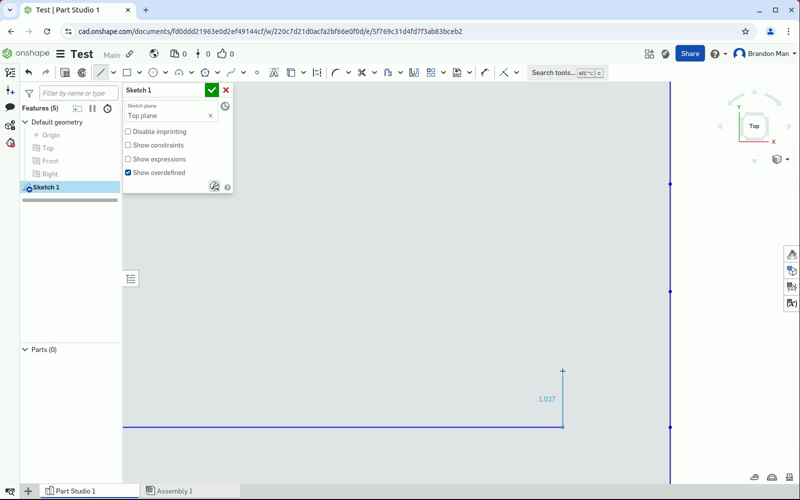
scroll(-6)
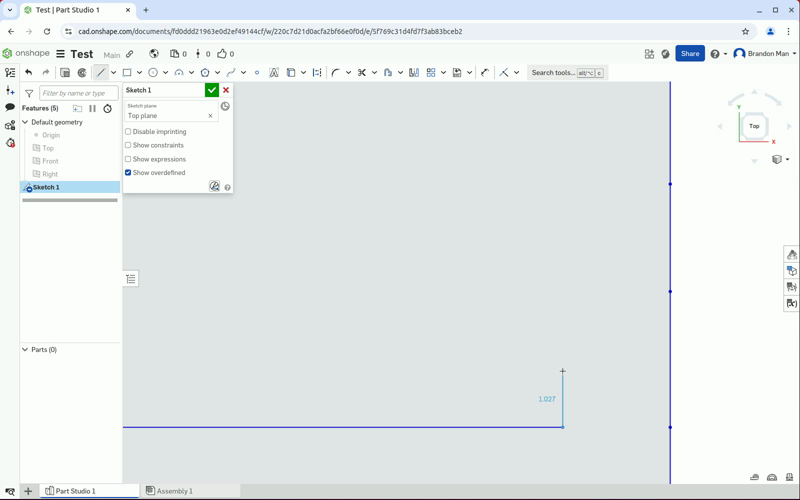
scroll(-6)
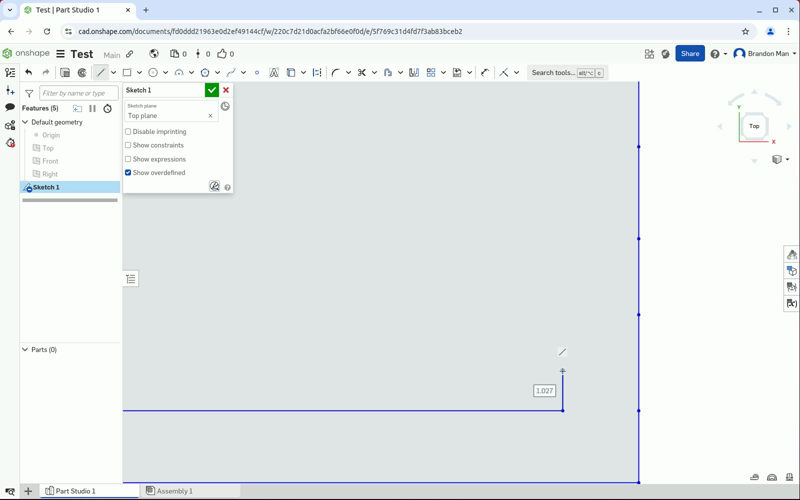
scroll(-6)
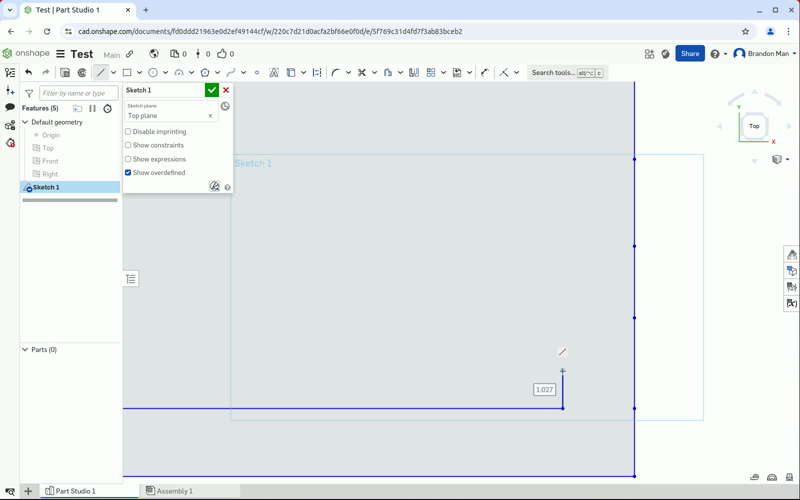
scroll(-6)
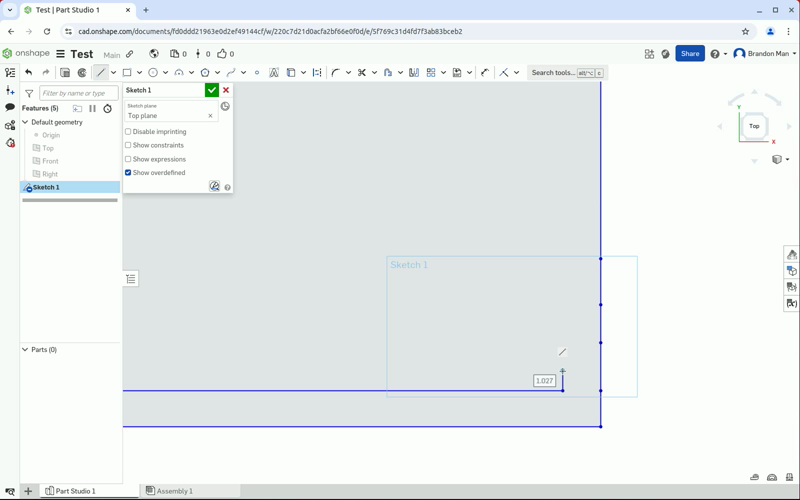
scroll(-6)
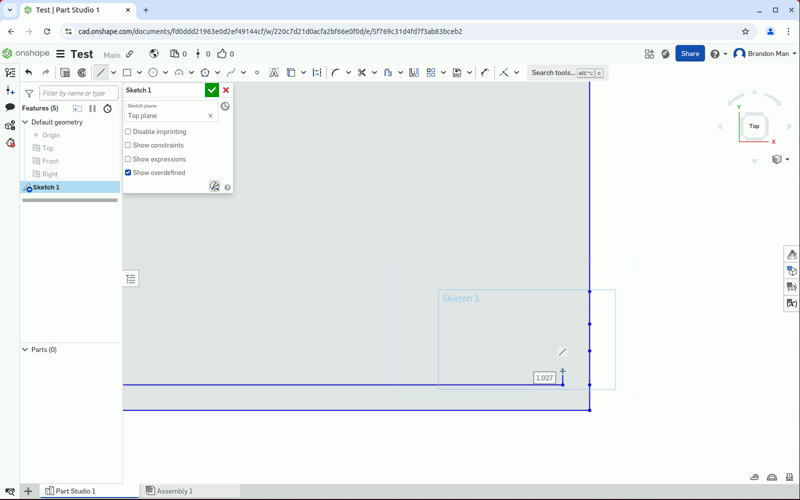
scroll(-6)
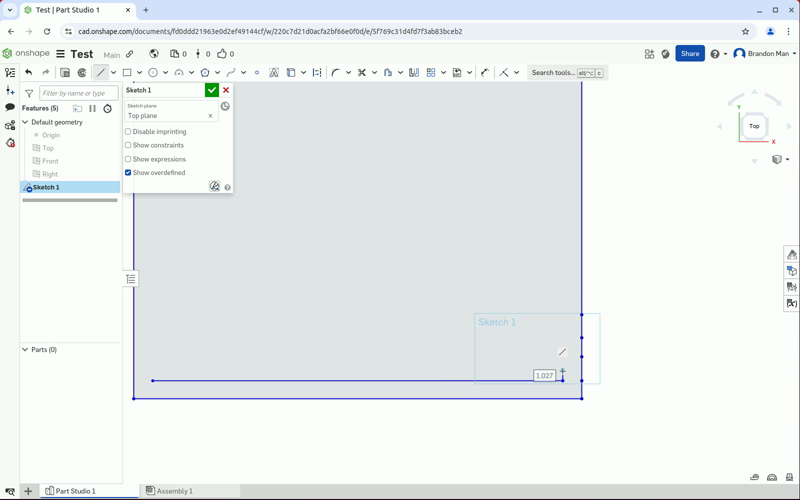
scroll(-6)
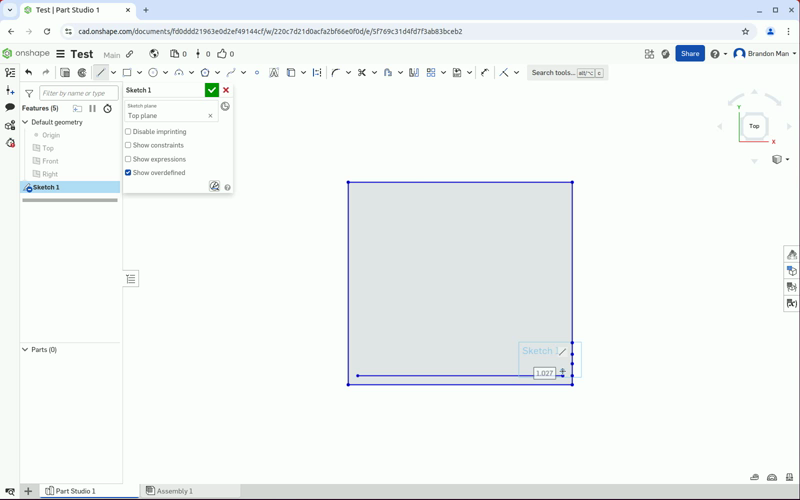
key_up(shift)
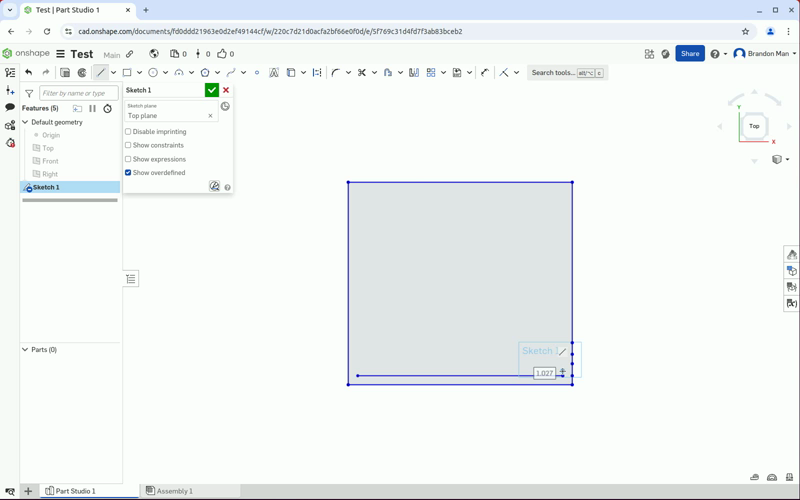
key_down(shift)
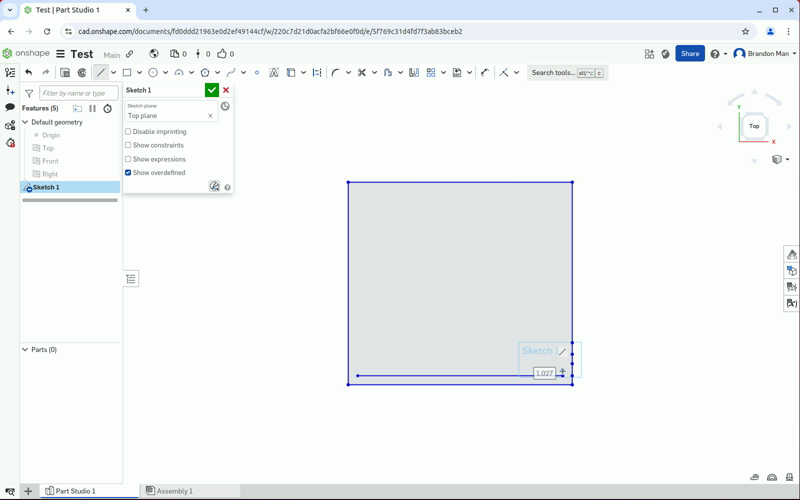
mouse_move(562, 196)
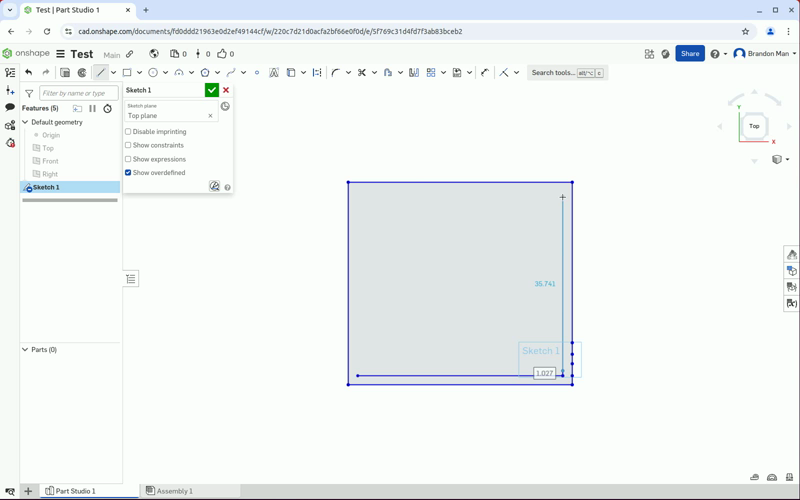
click(562, 196)
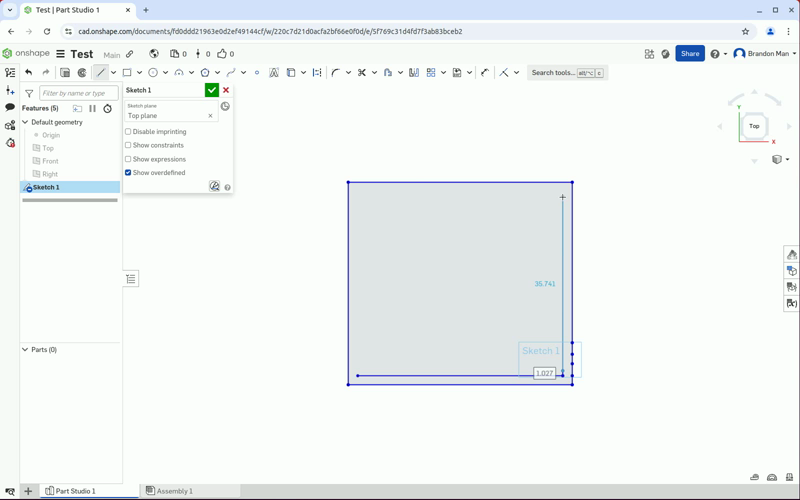
key_up(shift)
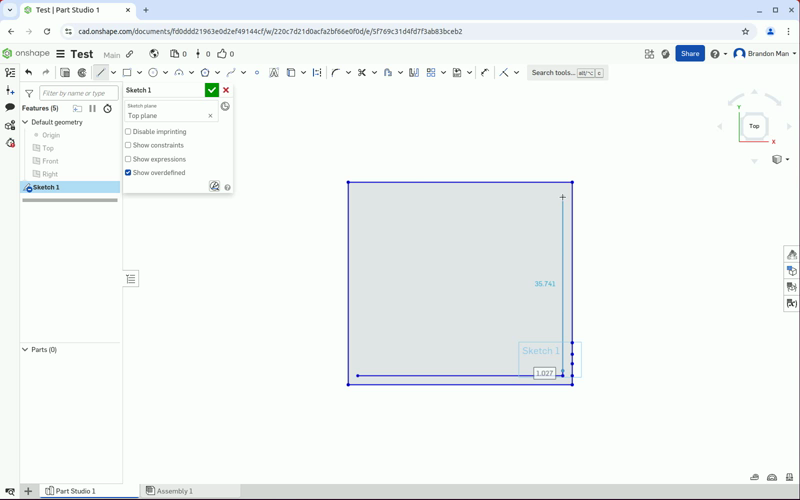
key_down(shift)
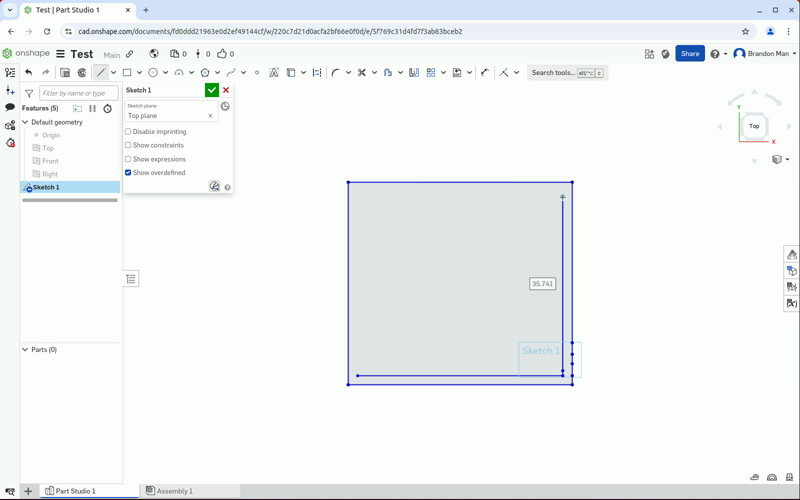
mouse_move(589, 196)
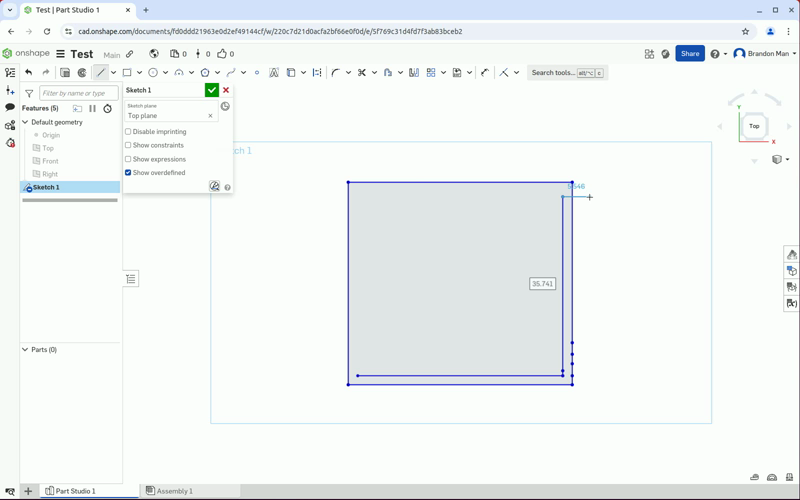
mouse_move(562, 191)
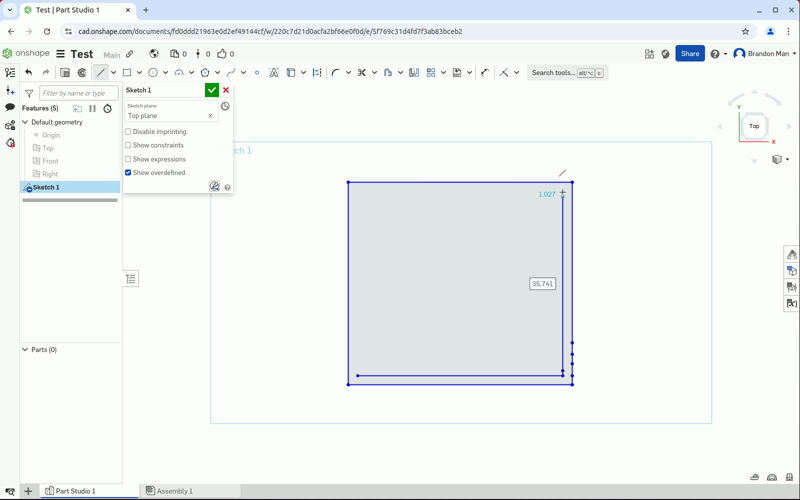
scroll(6)
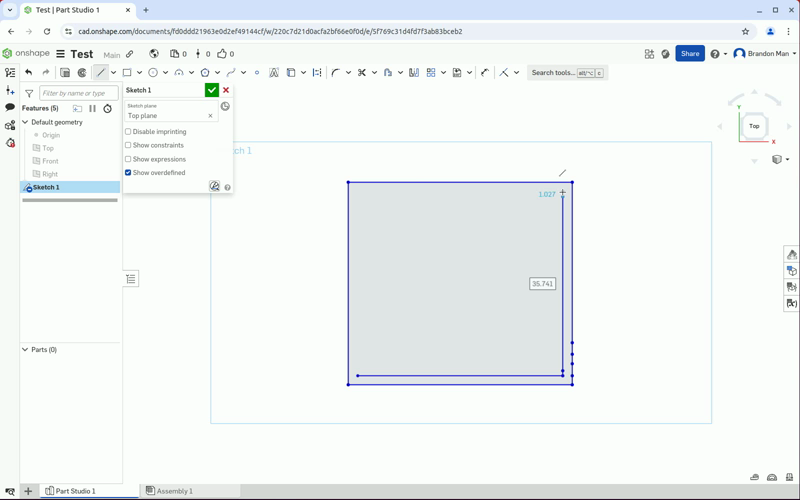
scroll(6)
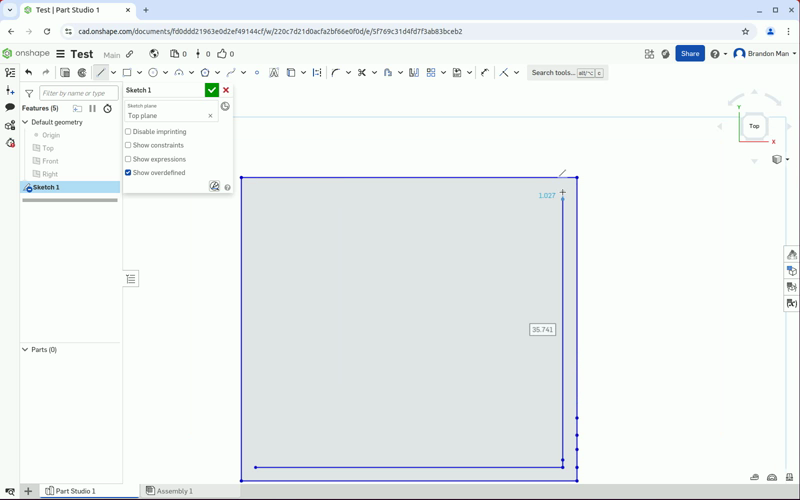
scroll(6)
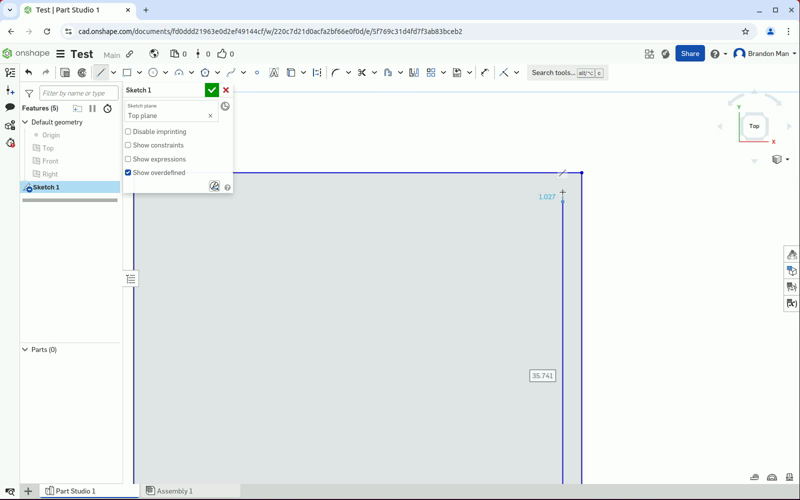
scroll(6)
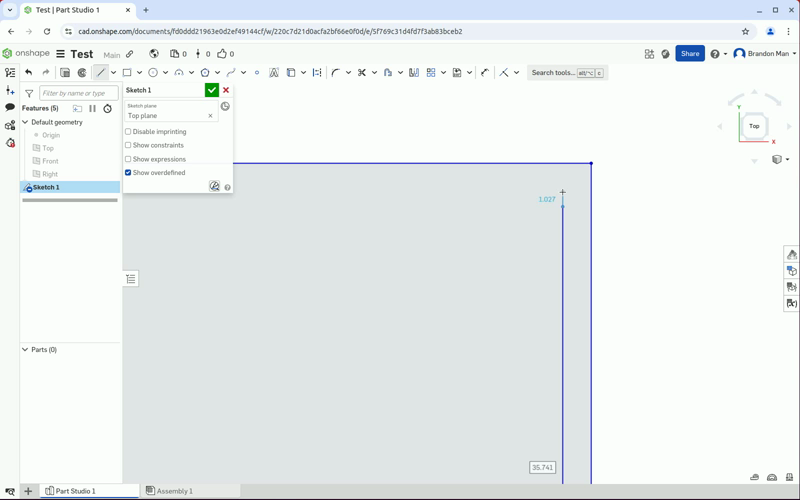
scroll(6)
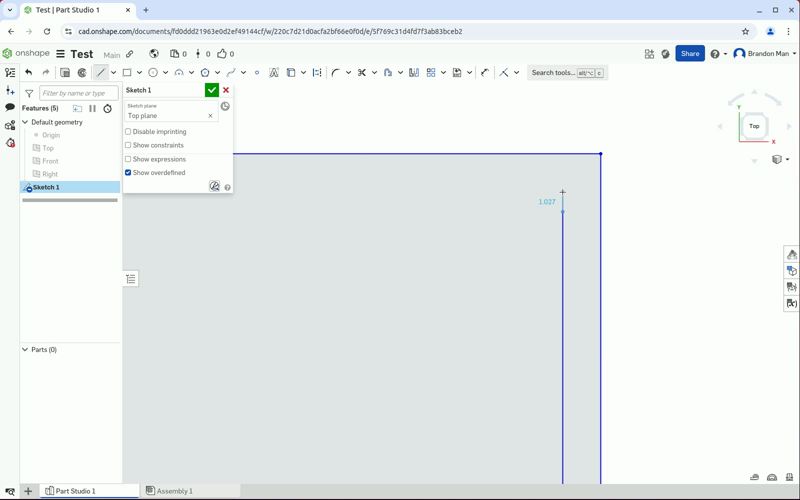
scroll(6)
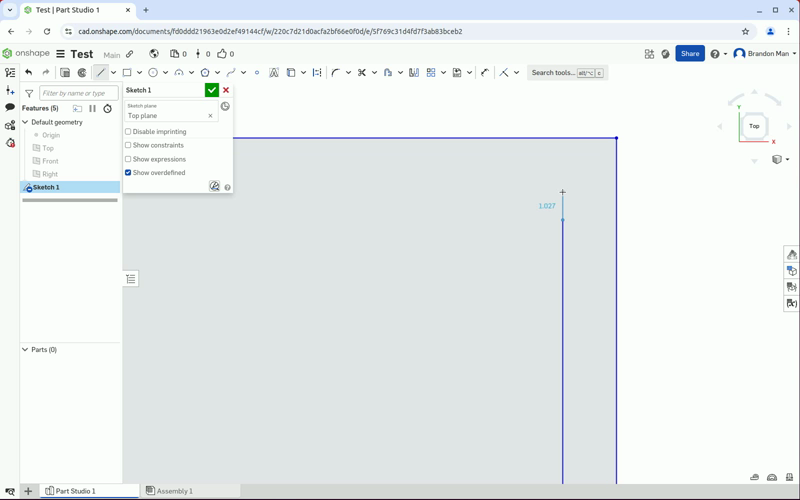
scroll(6)
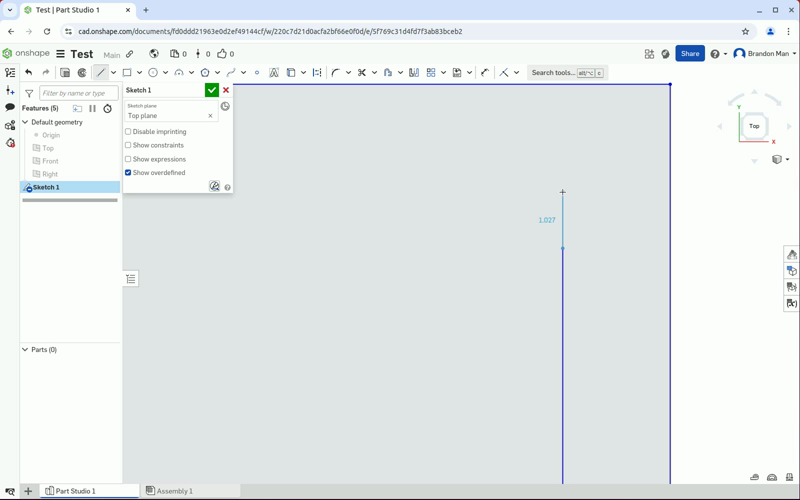
click(562, 191)
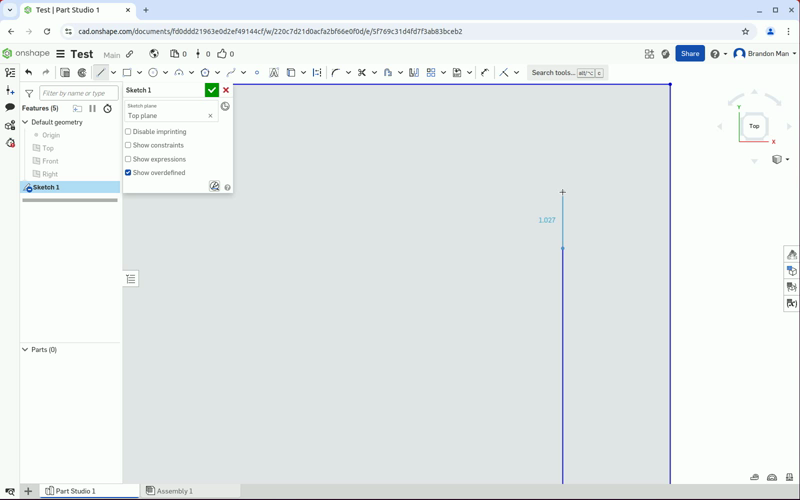
scroll(-6)
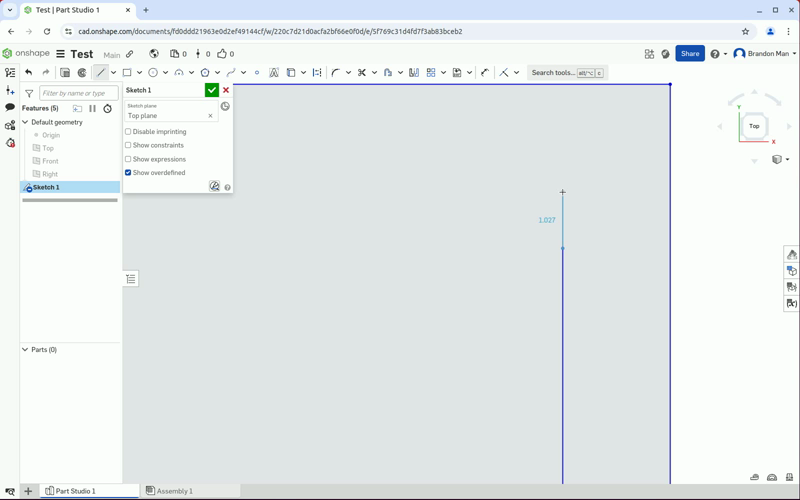
scroll(-6)
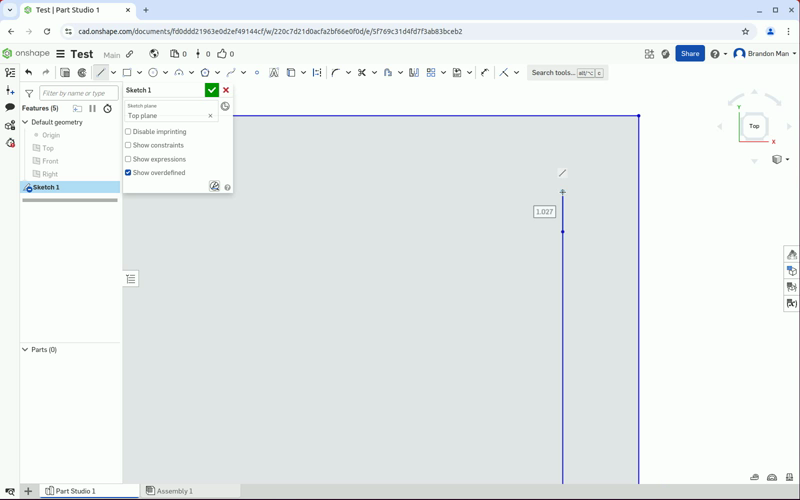
scroll(-6)
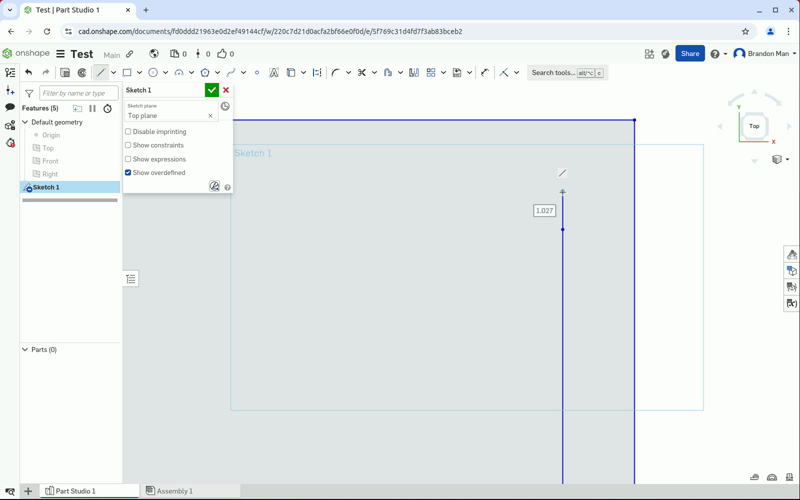
scroll(-6)
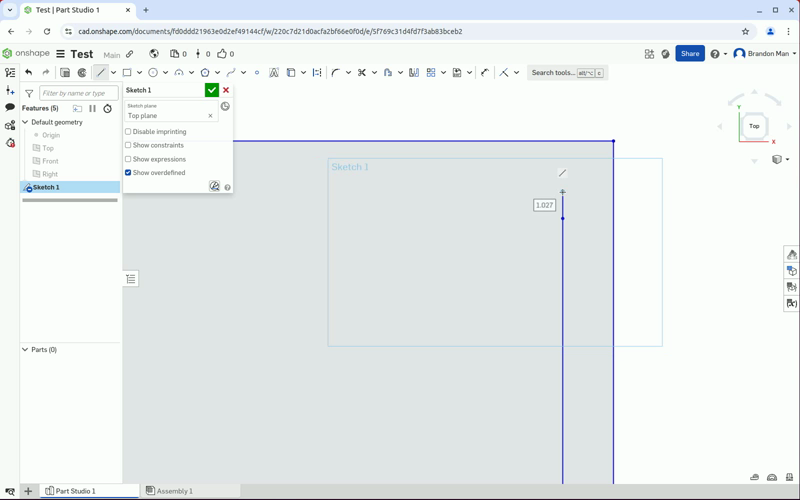
scroll(-6)
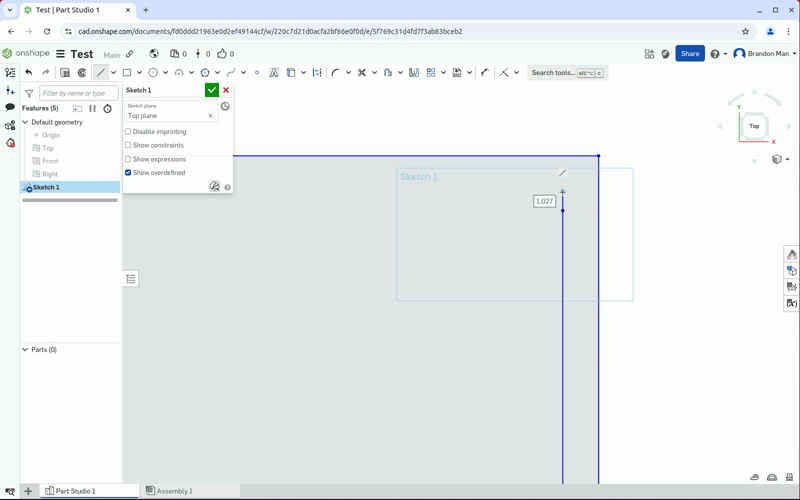
scroll(-6)
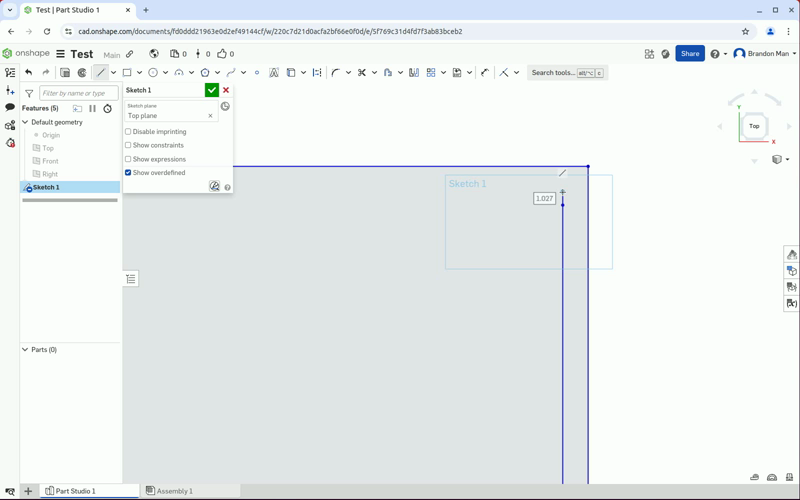
scroll(-6)
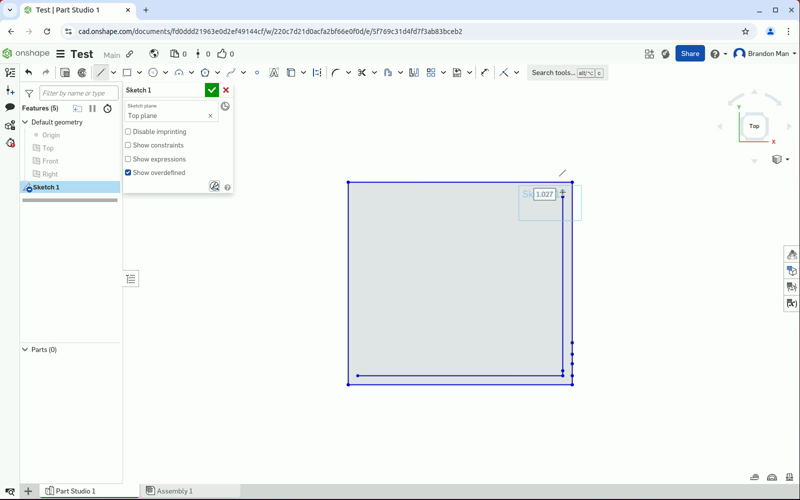
key_up(shift)
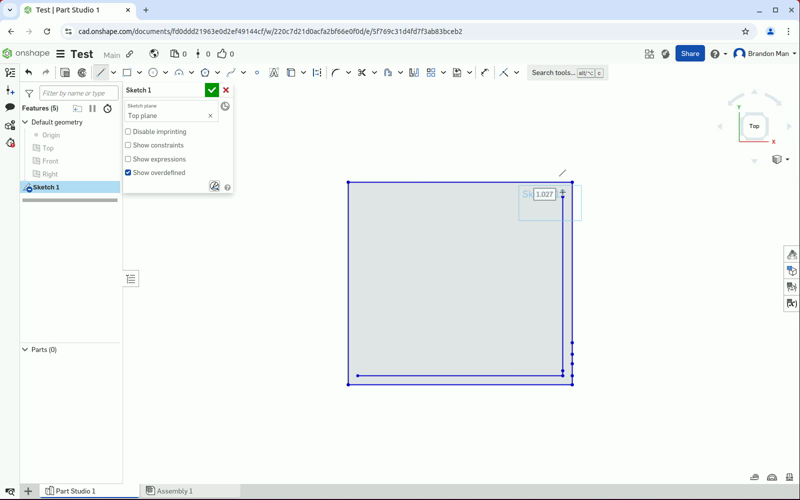
key_down(shift)
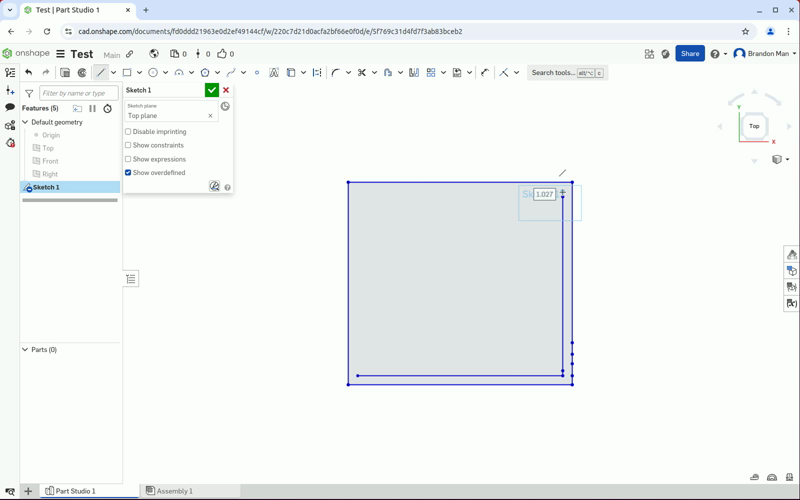
mouse_move(357, 191)
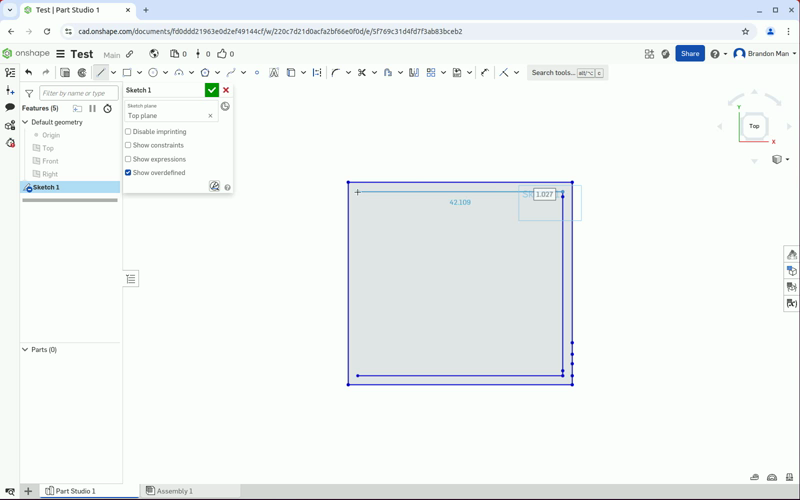
click(357, 191)
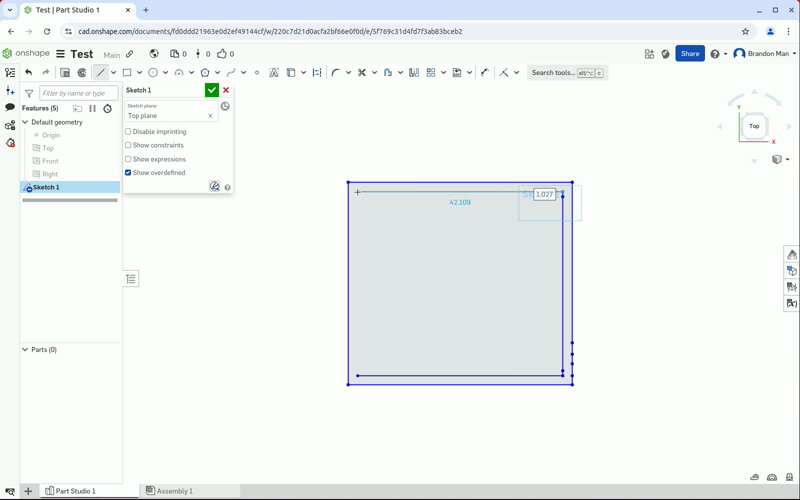
key_up(shift)
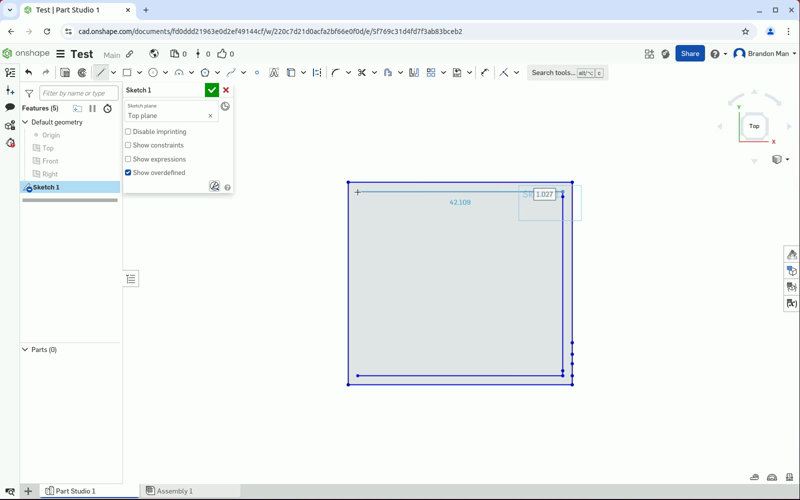
key_down(shift)
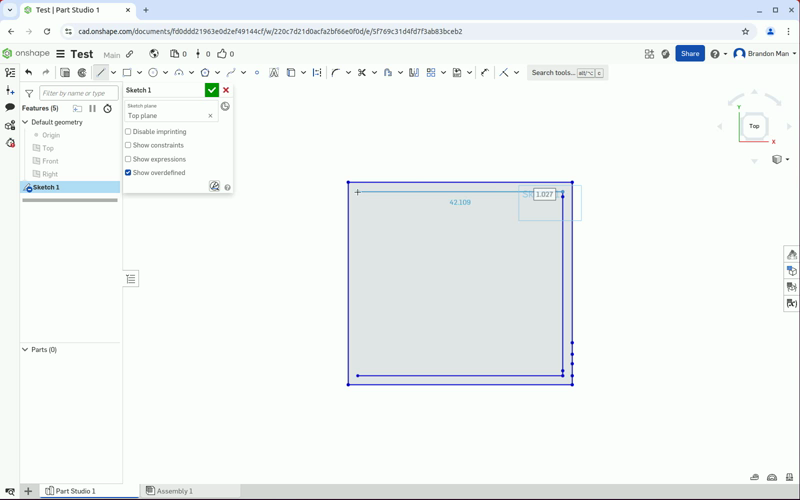
mouse_move(387, 191)
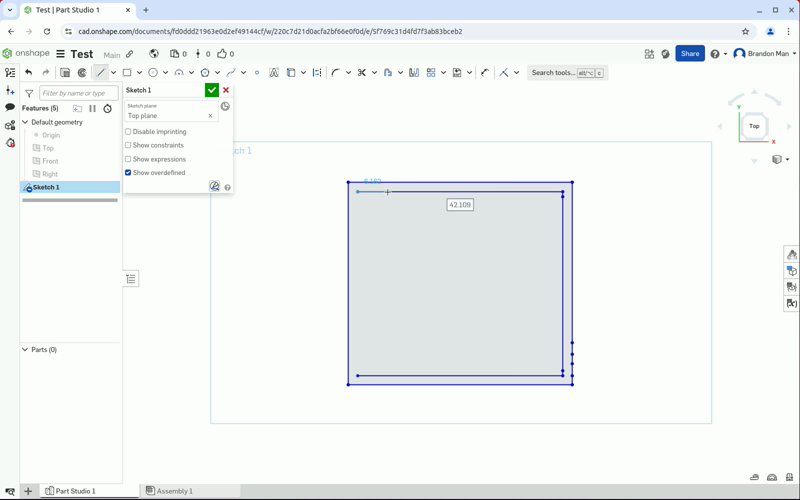
mouse_move(357, 196)
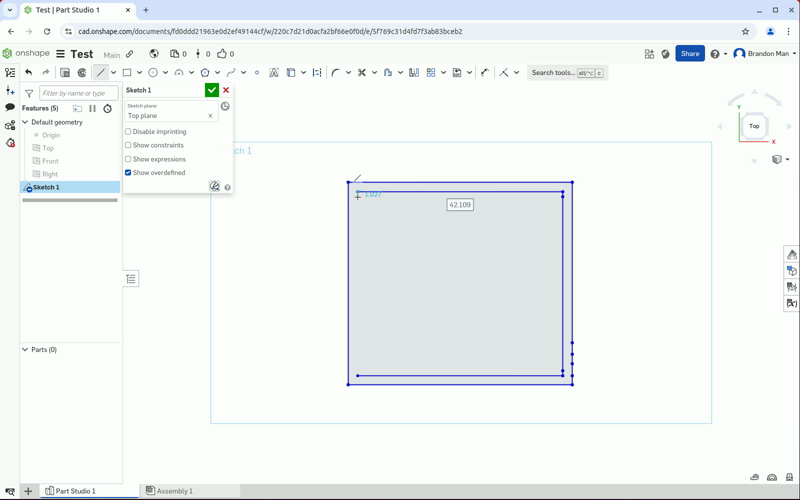
scroll(6)
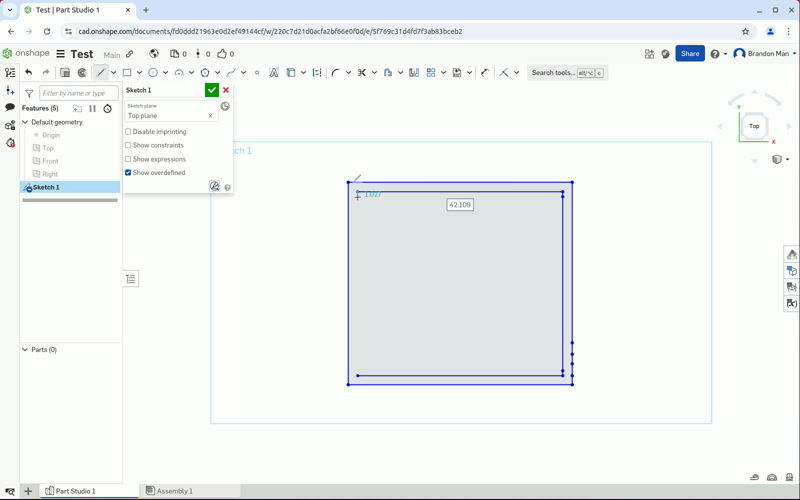
scroll(6)
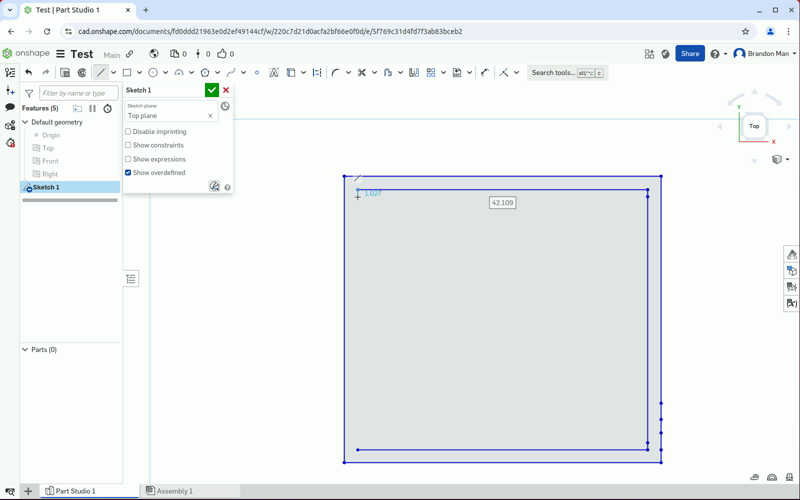
scroll(6)
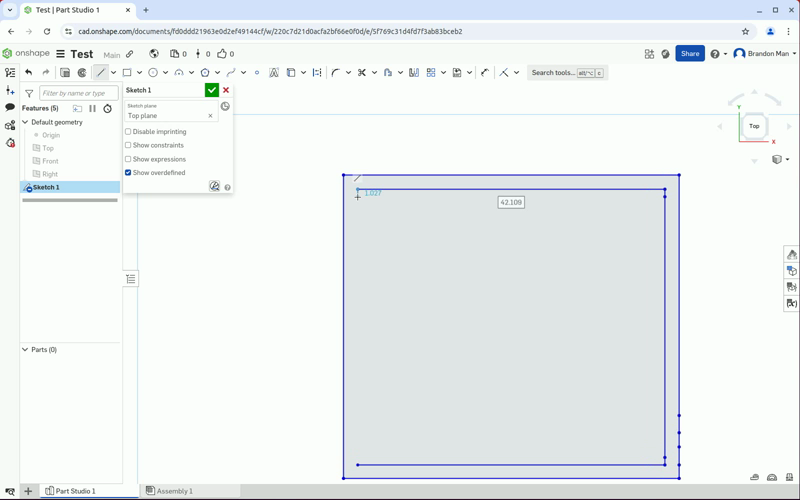
scroll(6)
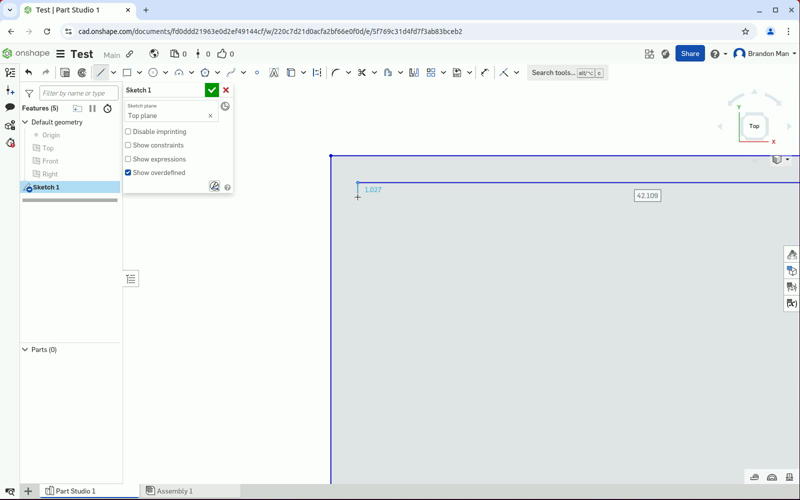
scroll(6)
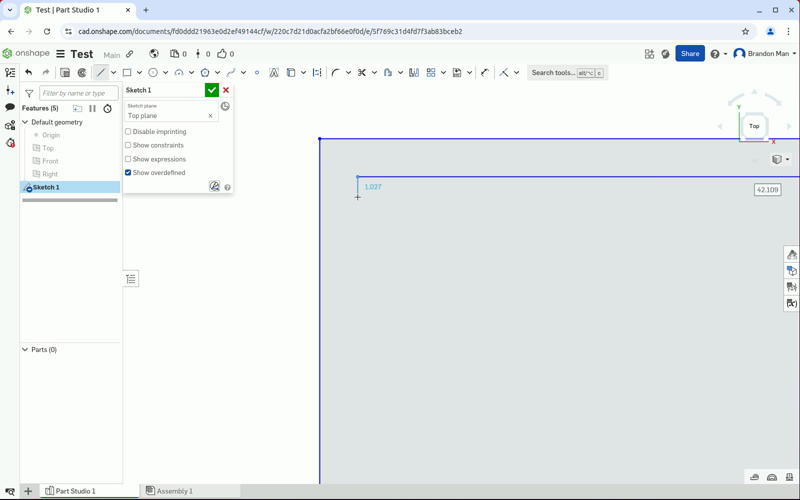
scroll(6)
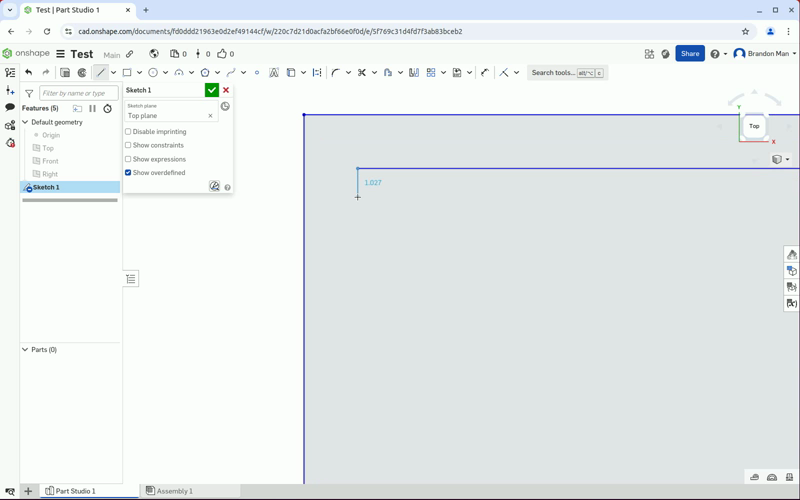
scroll(6)
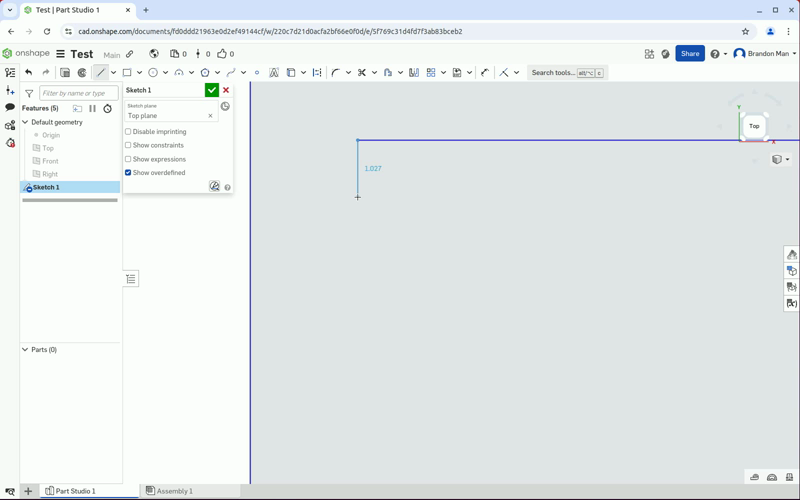
click(357, 196)
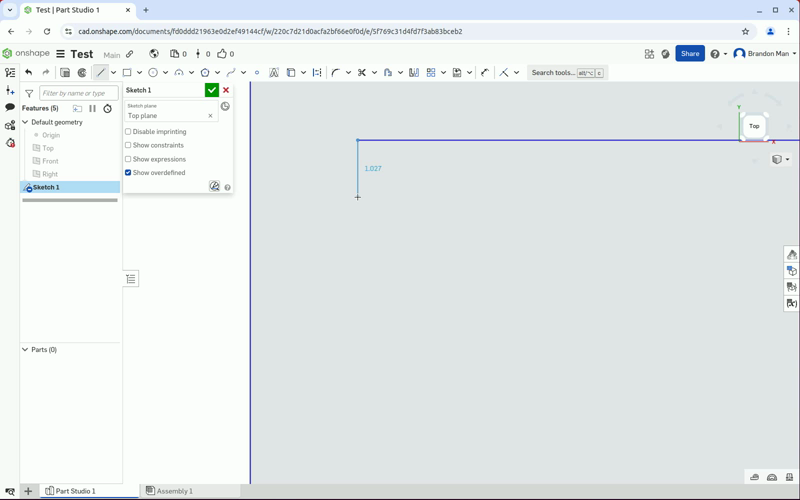
scroll(-6)
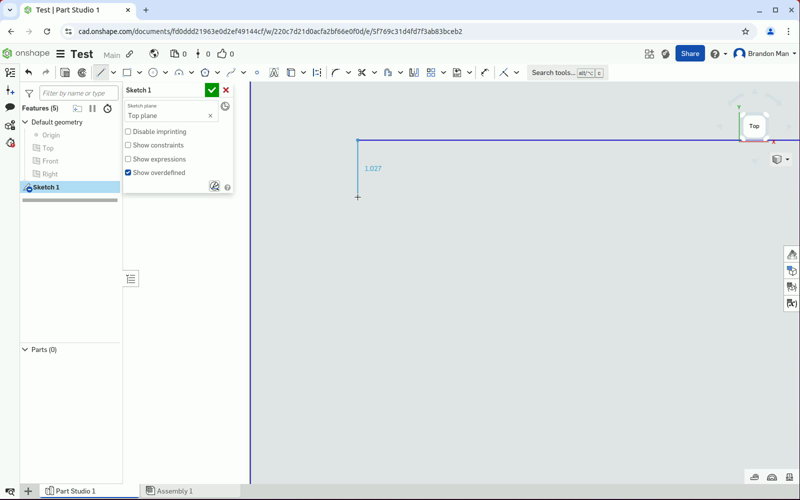
scroll(-6)
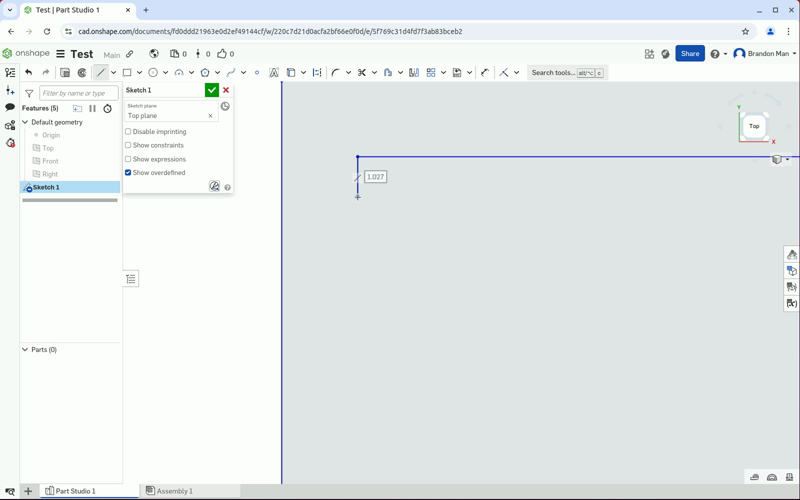
scroll(-6)
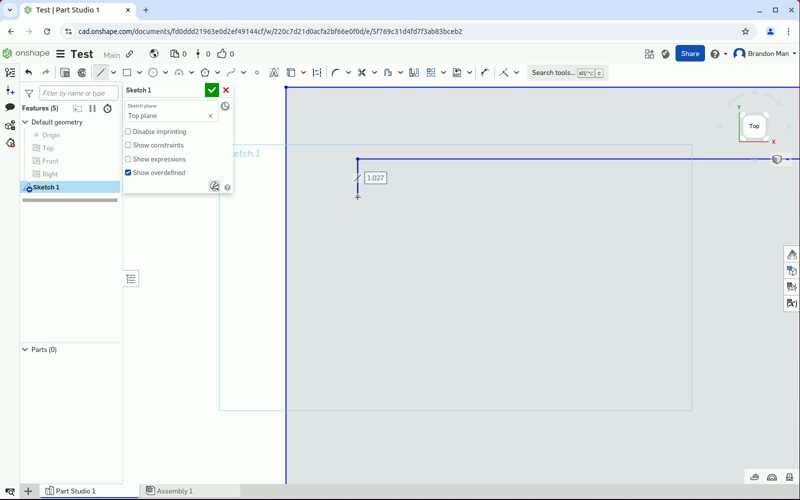
scroll(-6)
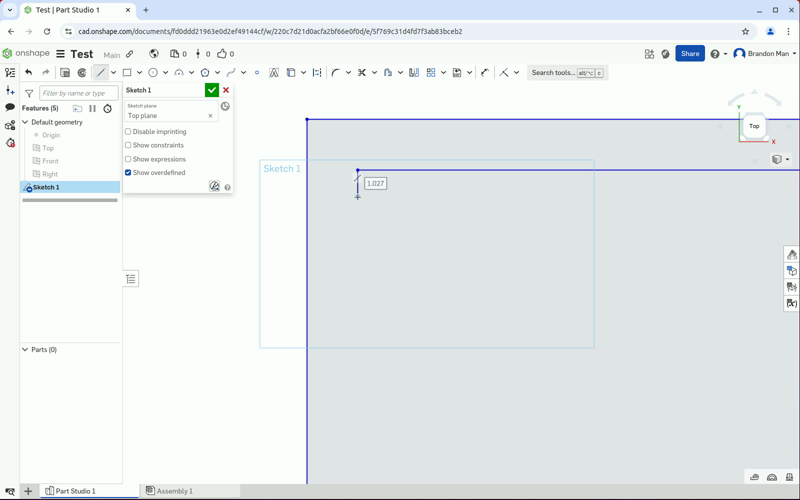
scroll(-6)
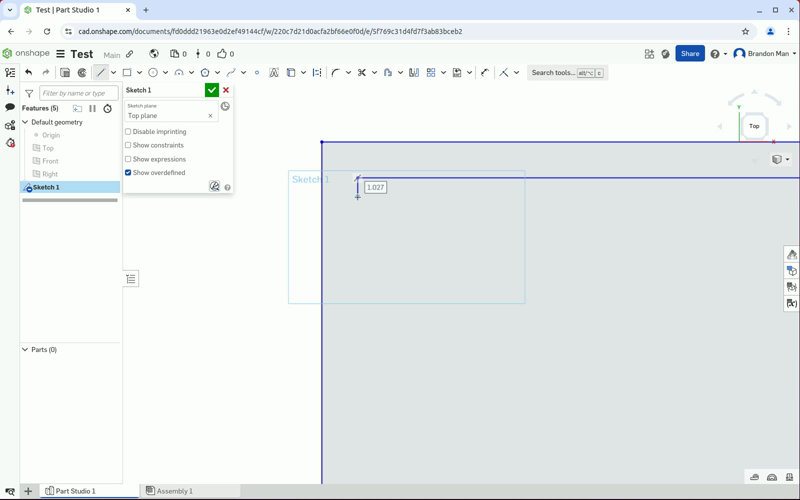
scroll(-6)
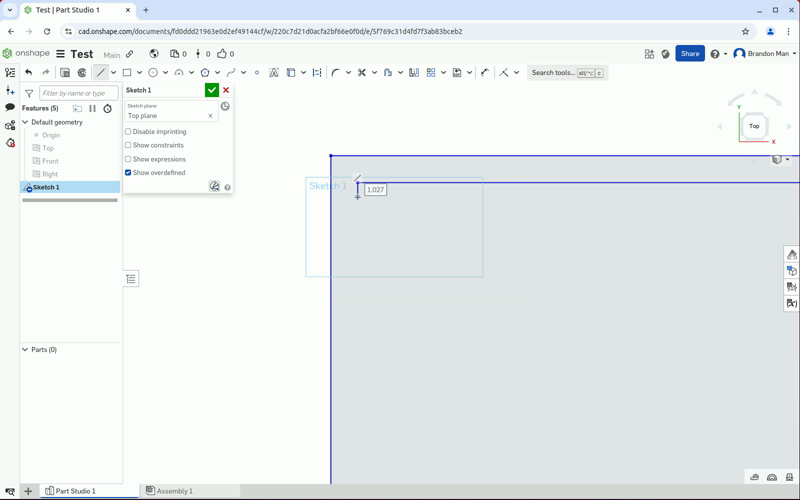
scroll(-6)
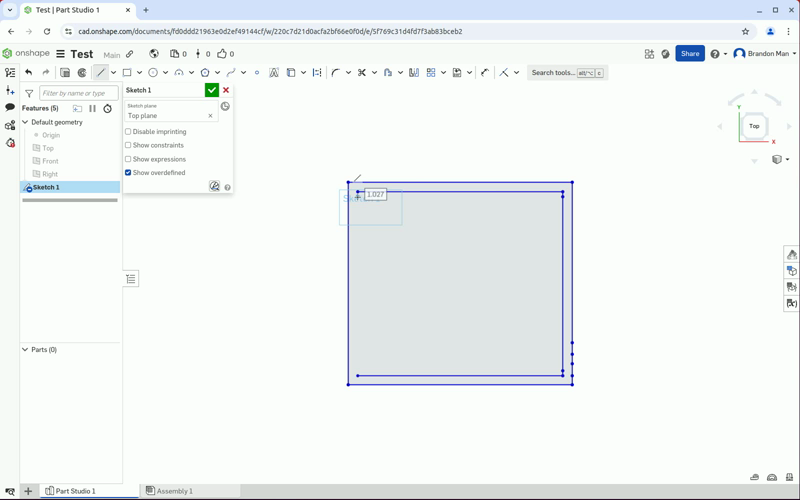
key_up(shift)
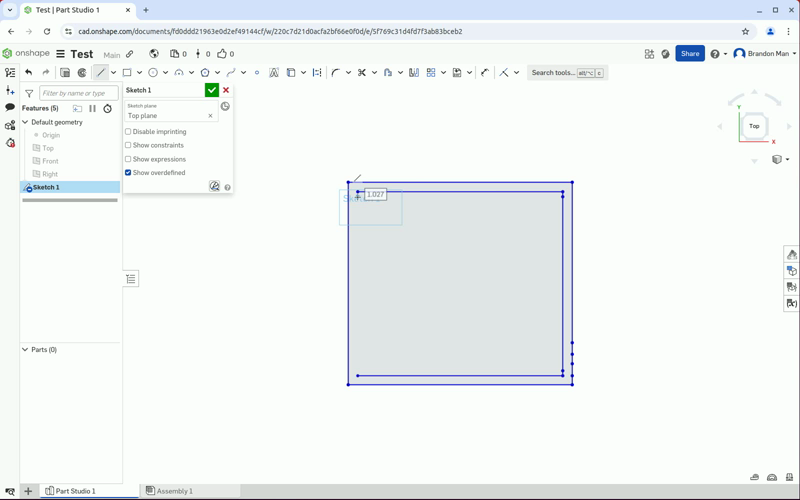
key_down(shift)
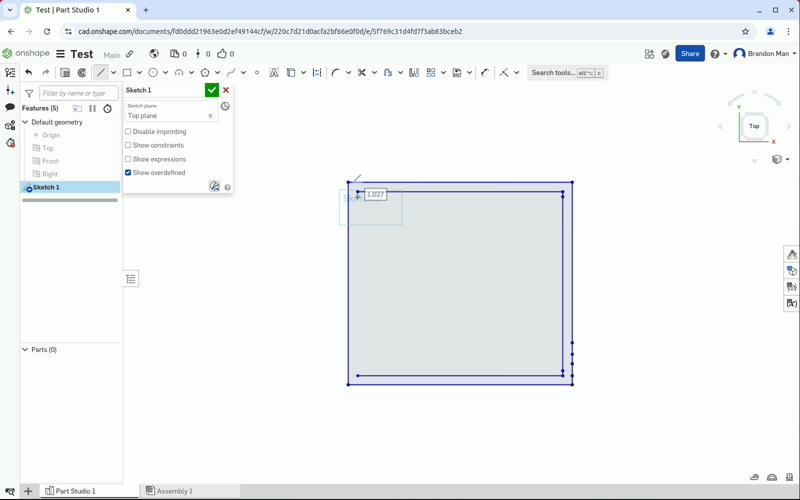
mouse_move(357, 370)
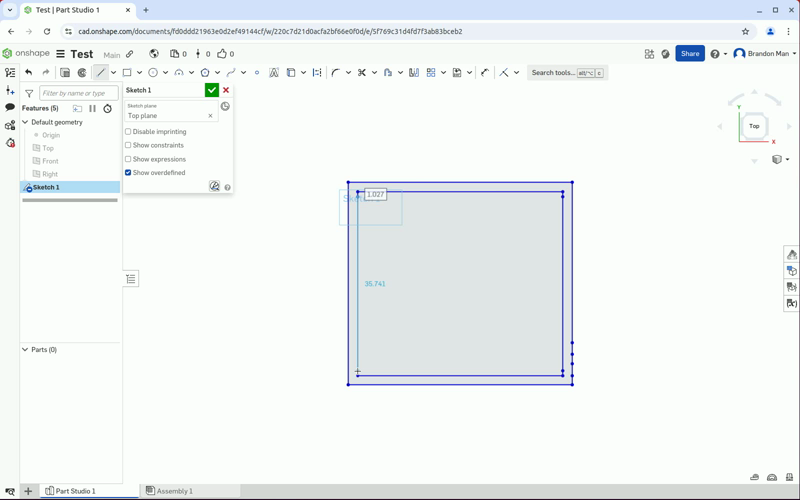
click(357, 370)
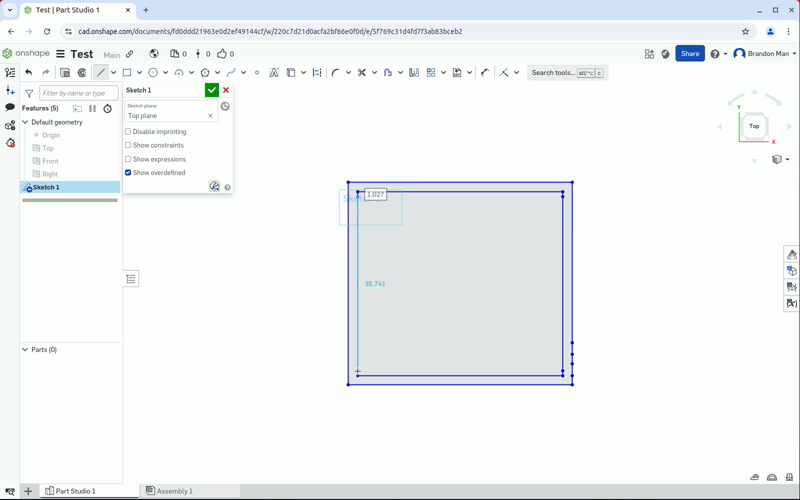
key_up(shift)
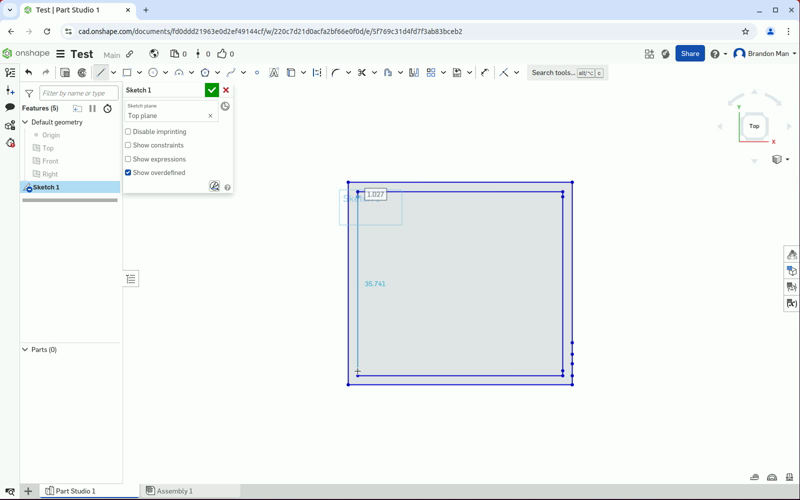
mouse_move(387, 370)
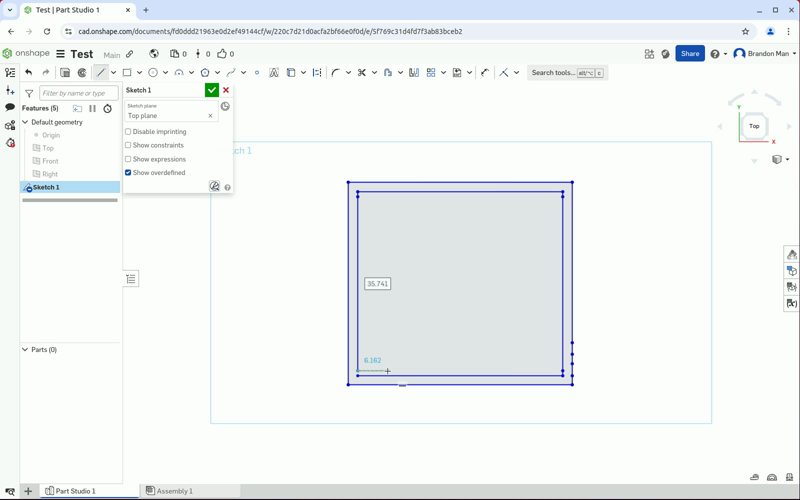
key_down(shift)
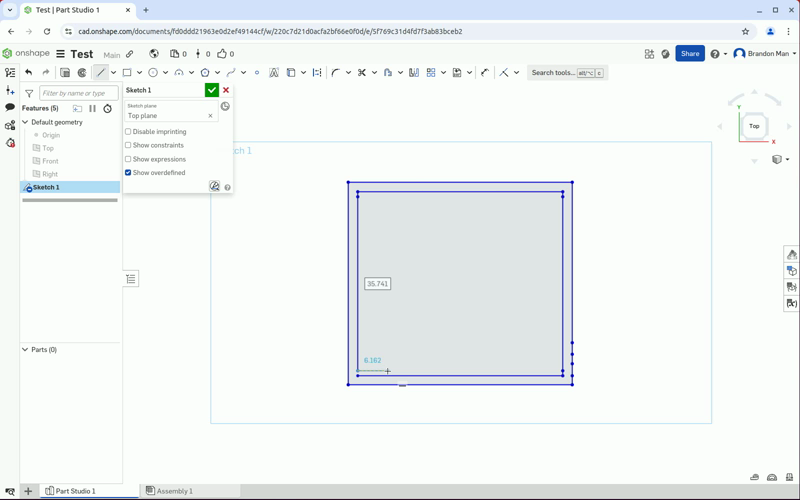
mouse_move(357, 375)
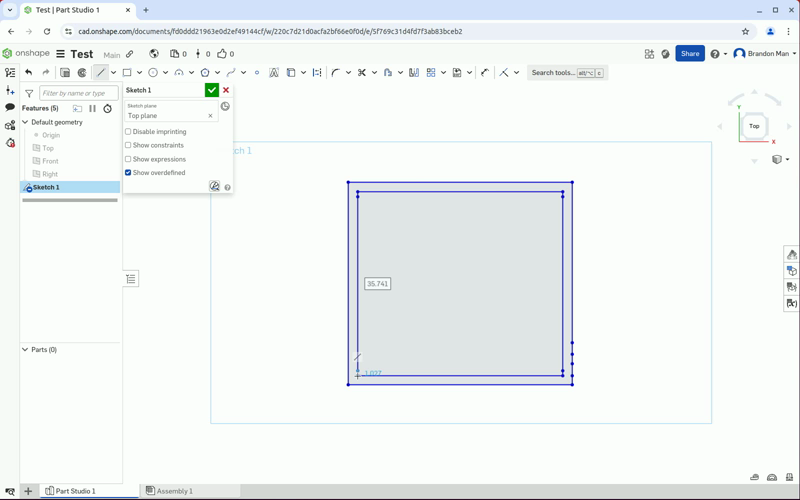
scroll(6)
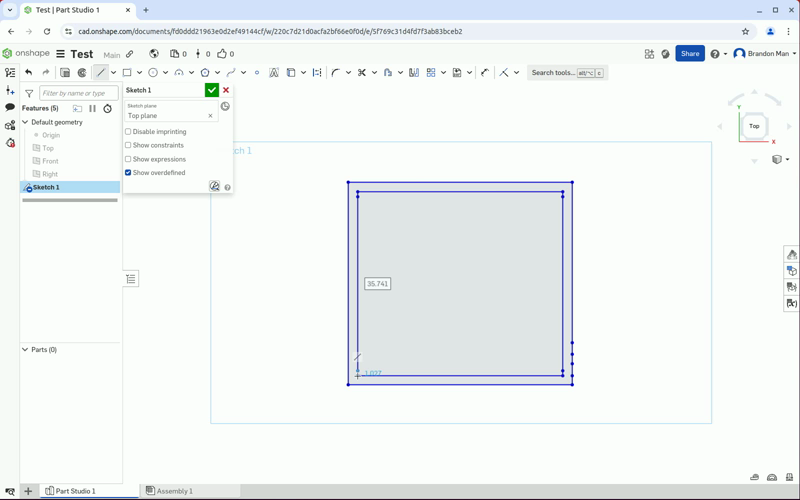
scroll(6)
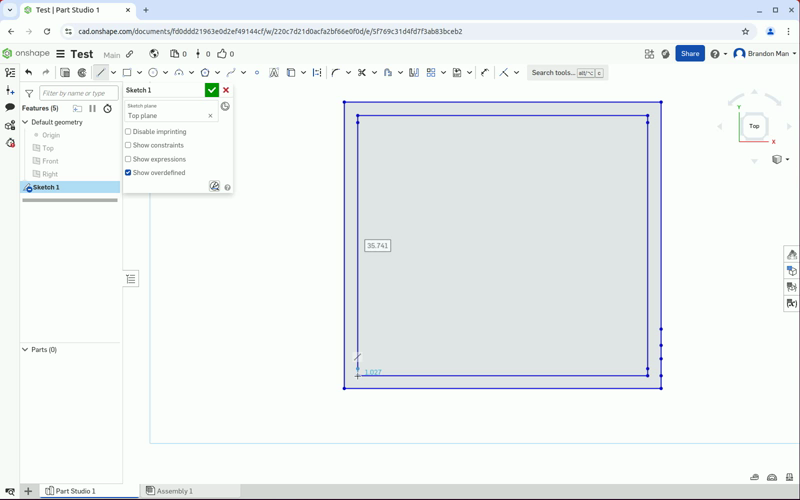
scroll(6)
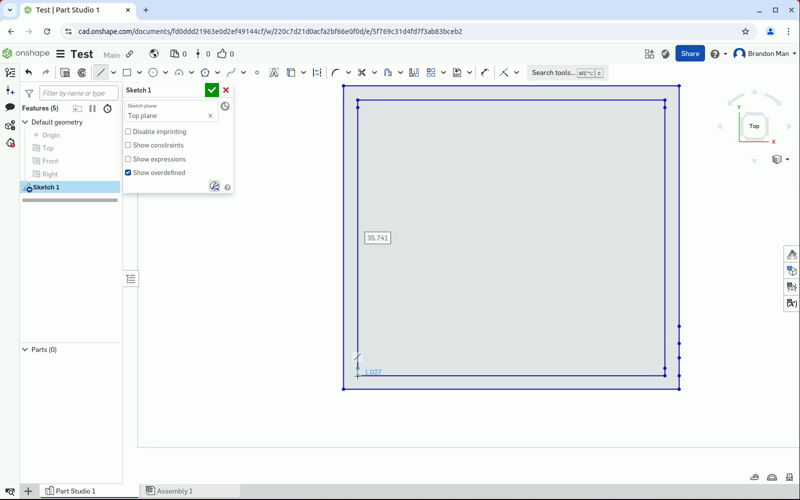
scroll(6)
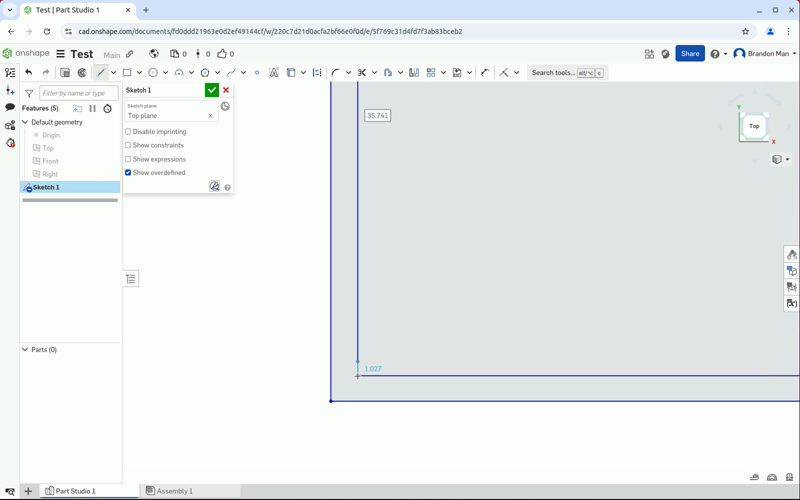
scroll(6)
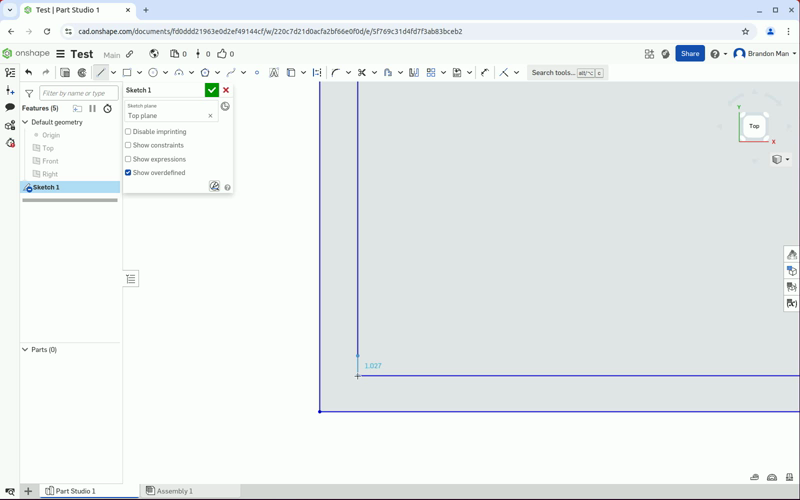
scroll(6)
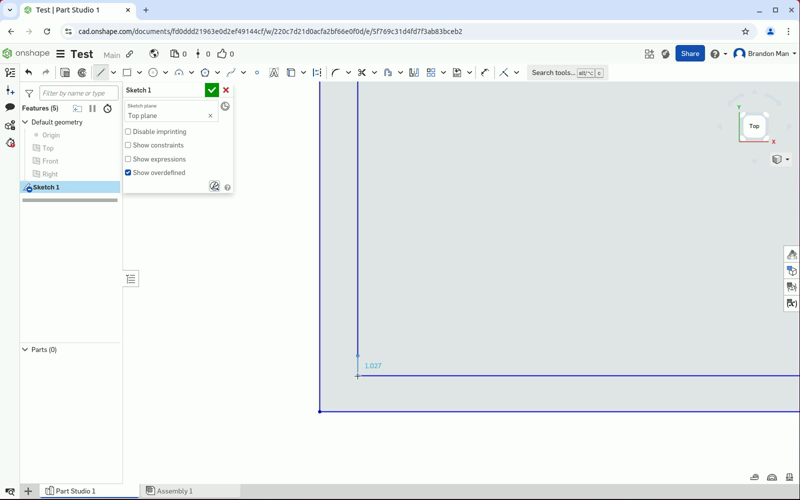
scroll(6)
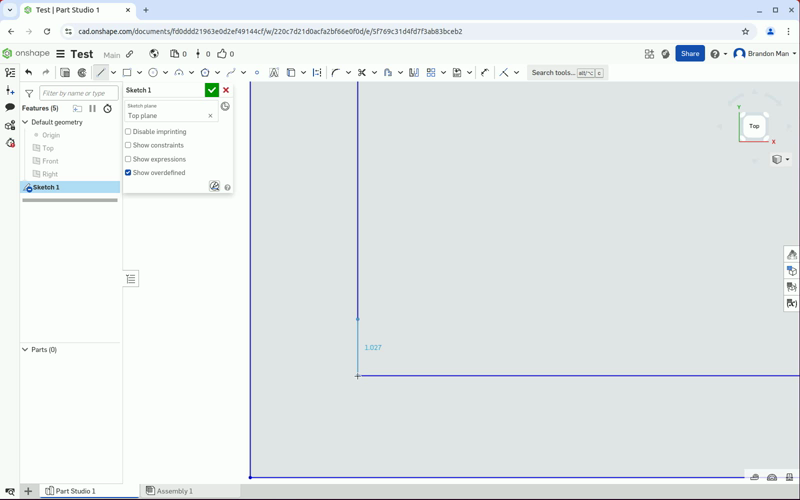
key_up(shift)
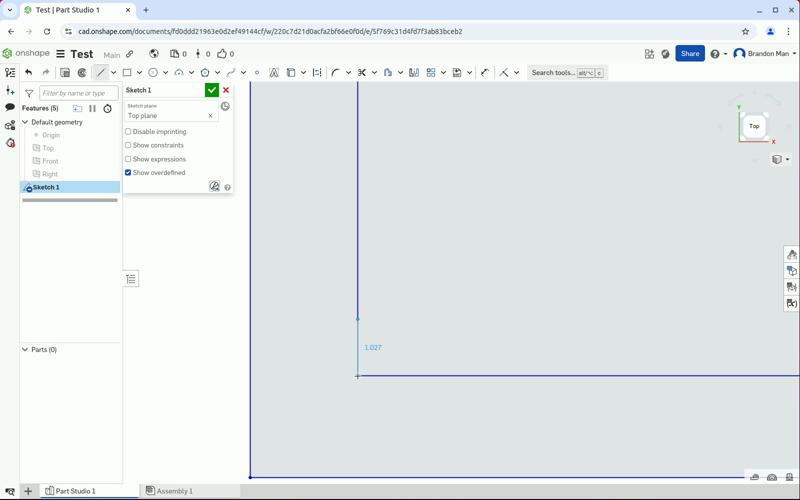
click(357, 375)
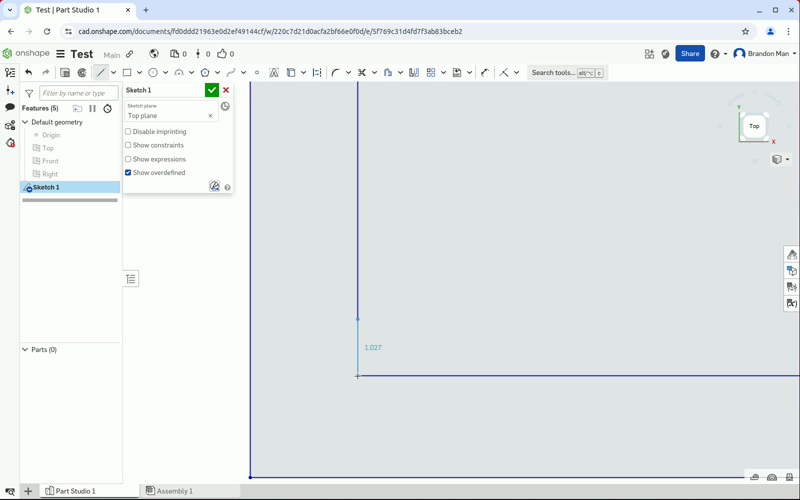
scroll(-6)
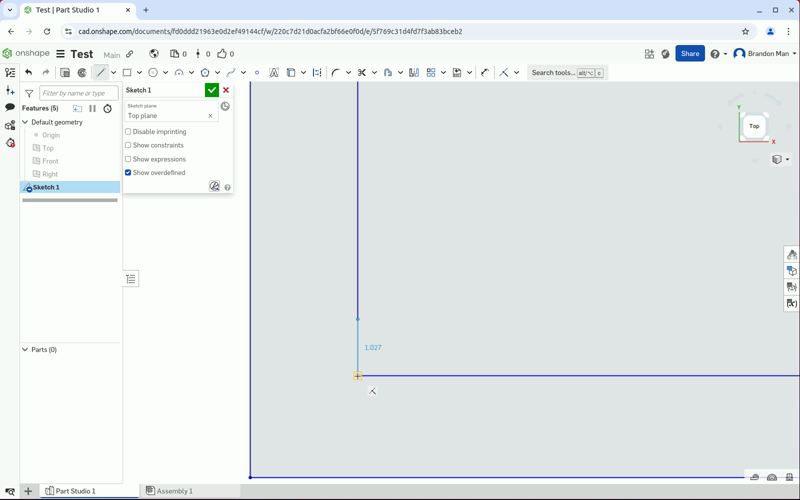
scroll(-6)
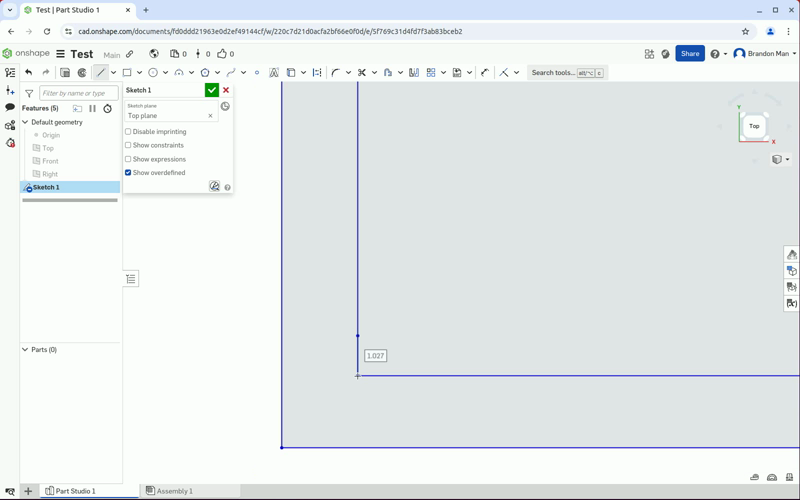
scroll(-6)
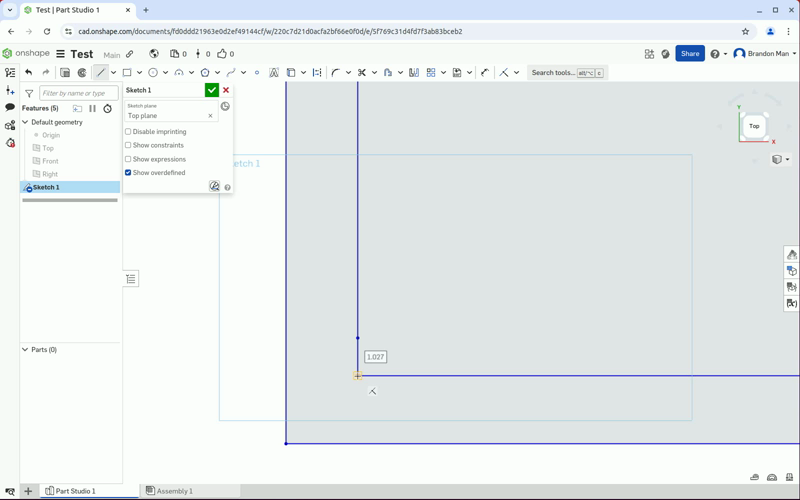
scroll(-6)
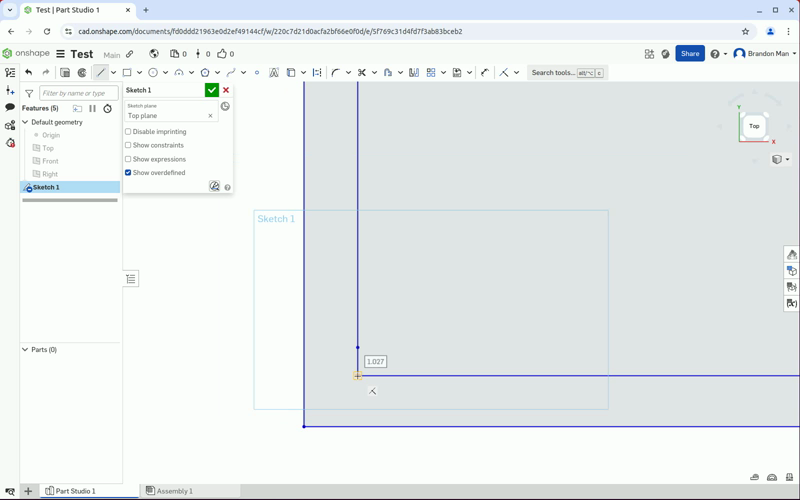
scroll(-6)
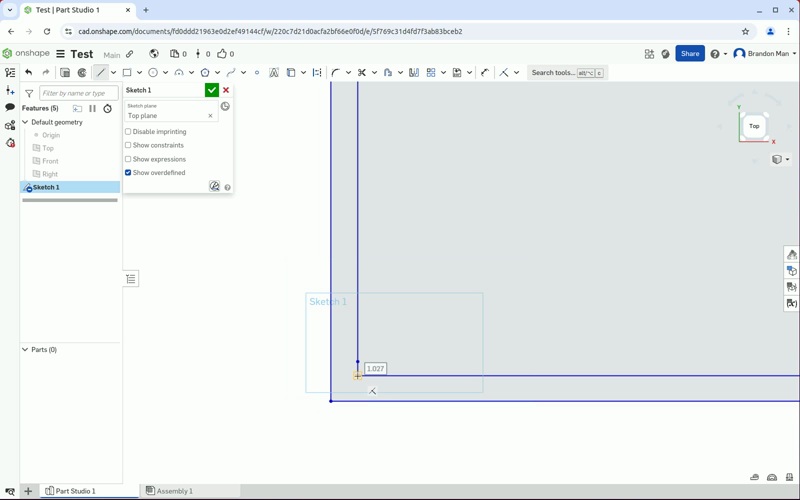
scroll(-6)
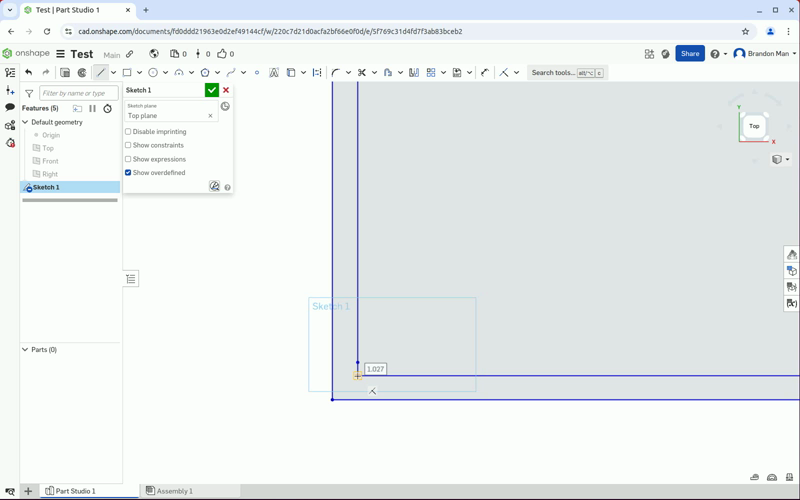
scroll(-6)
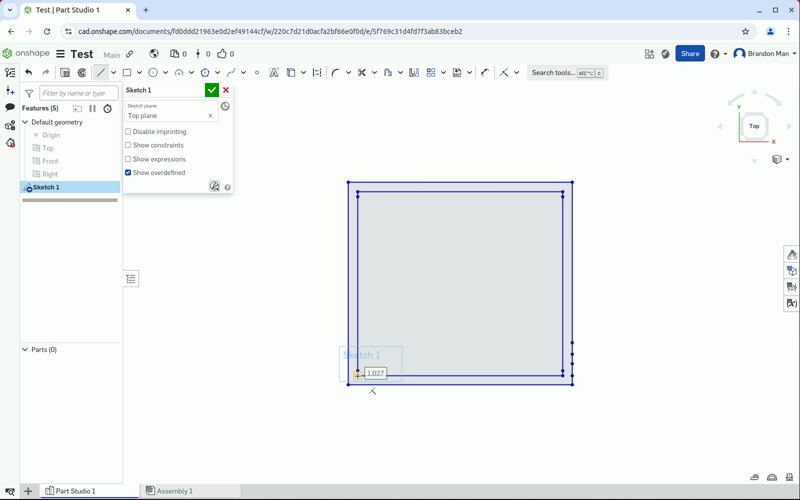
key(esc)
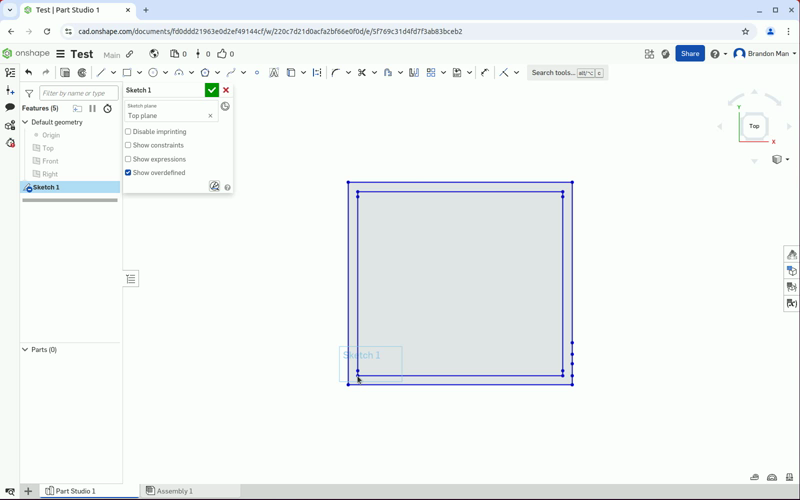
mouse_move(354, 187)
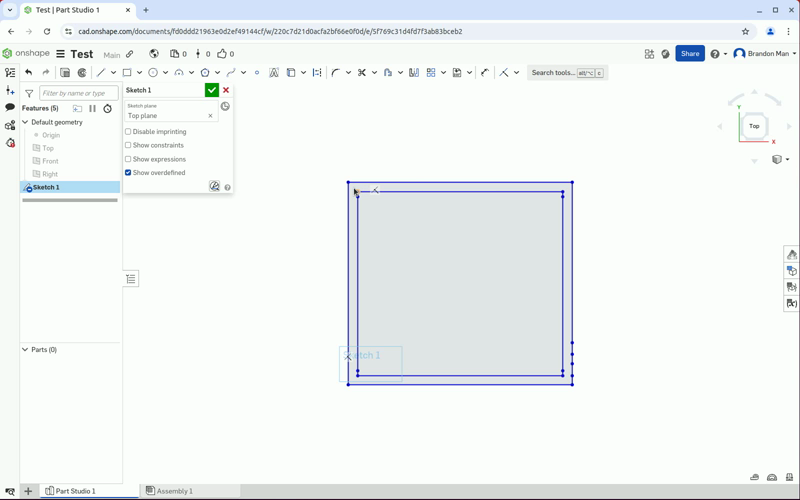
click(354, 187)
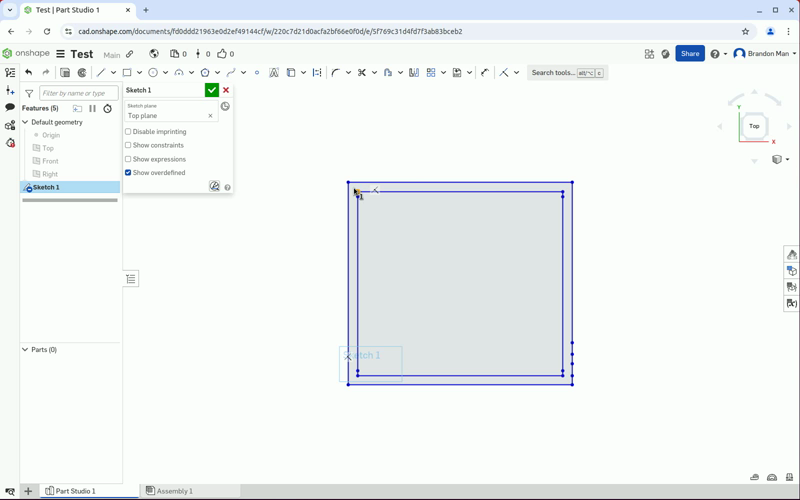
mouse_move(73, 352)
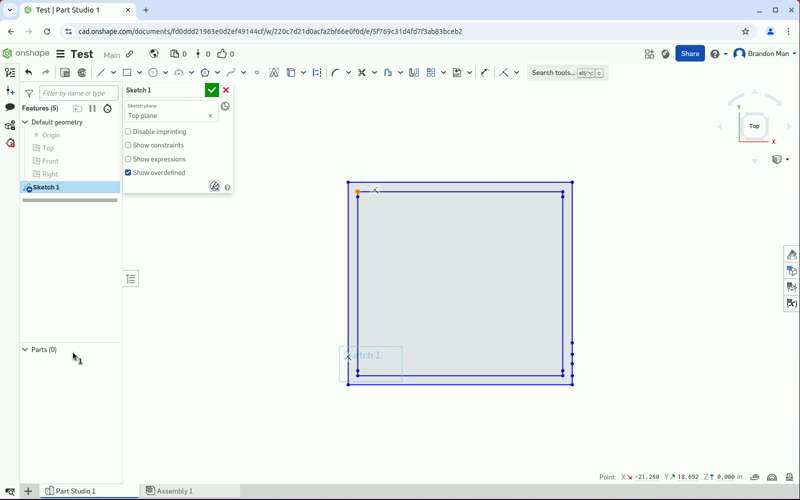
key(shift+y)
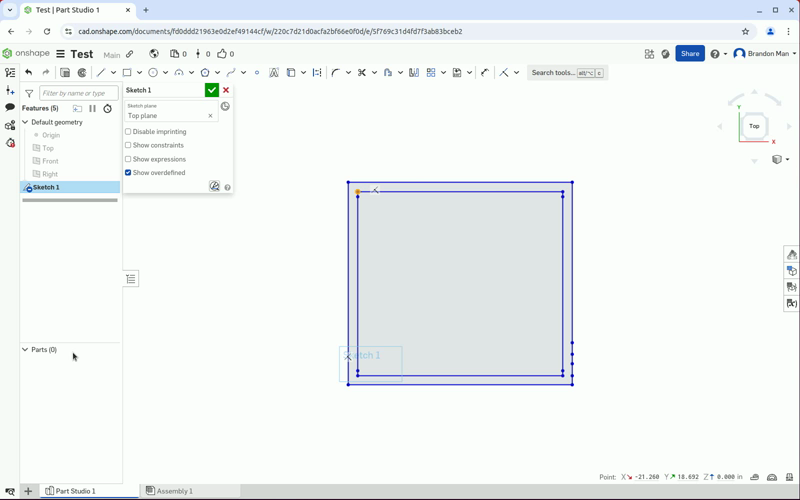
key(shift+e)
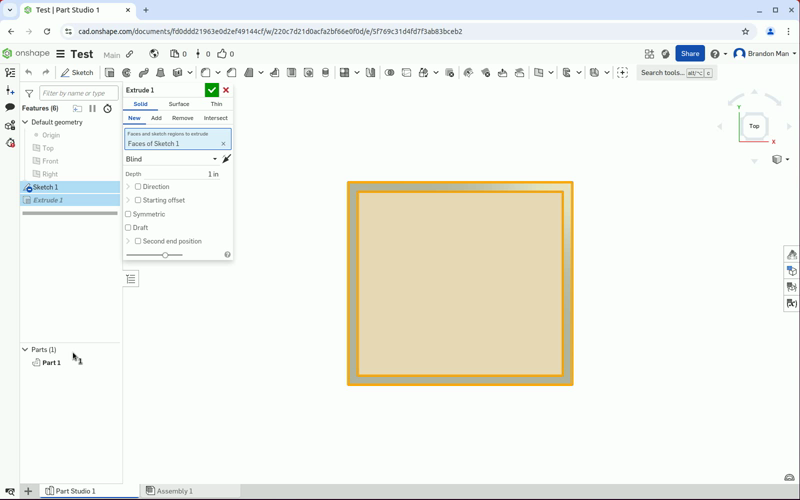
mouse_move(143, 106)
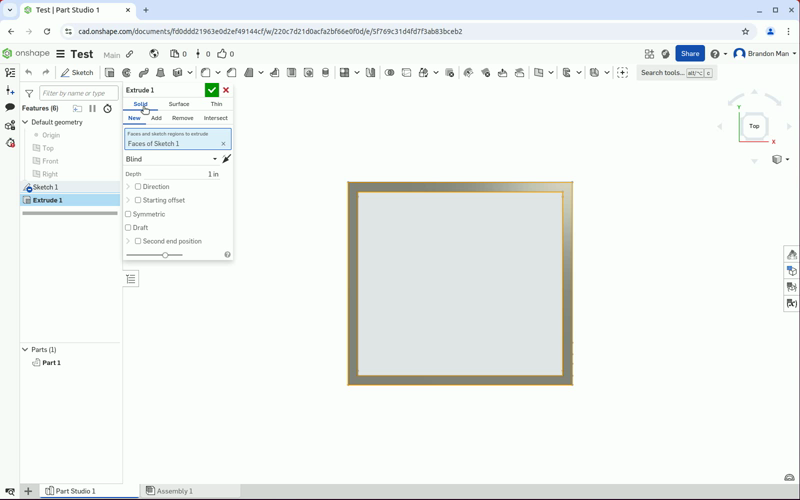
click(143, 106)
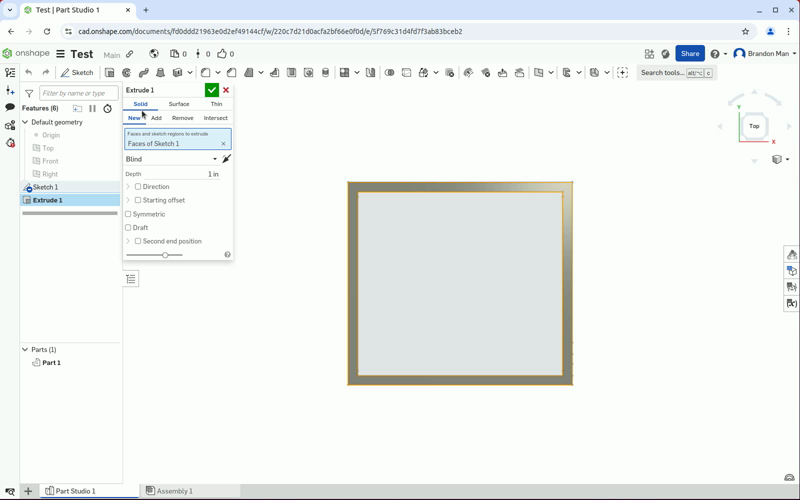
mouse_move(137, 120)
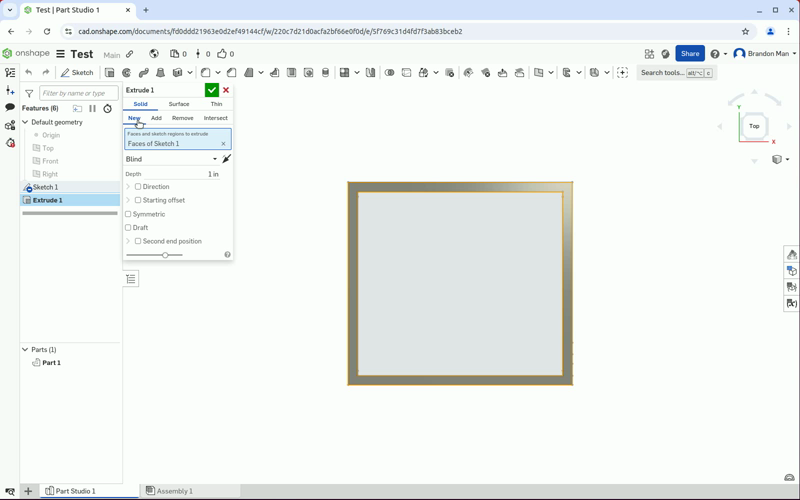
click(137, 120)
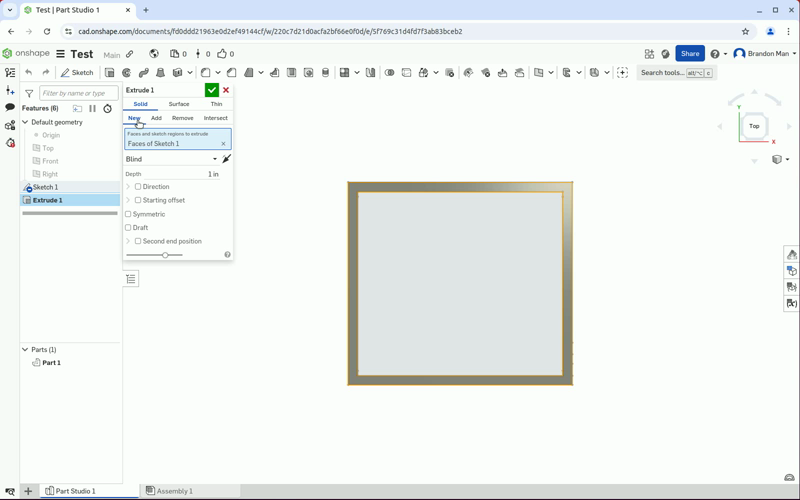
key(tab, 4)
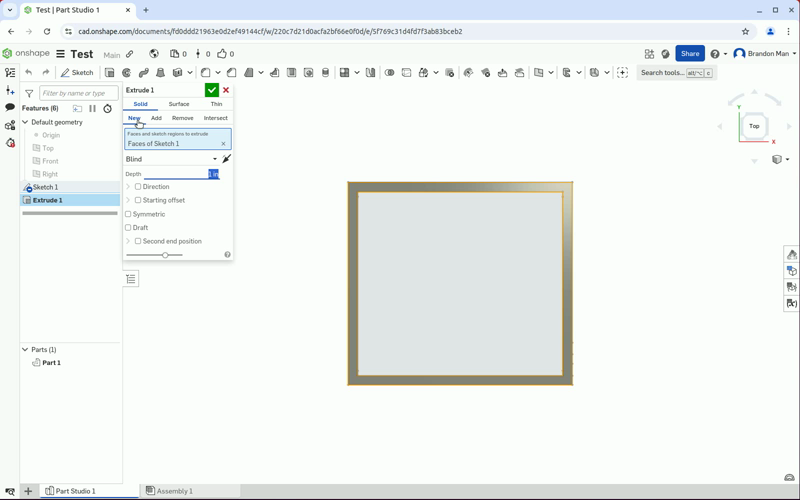
text(2.166)
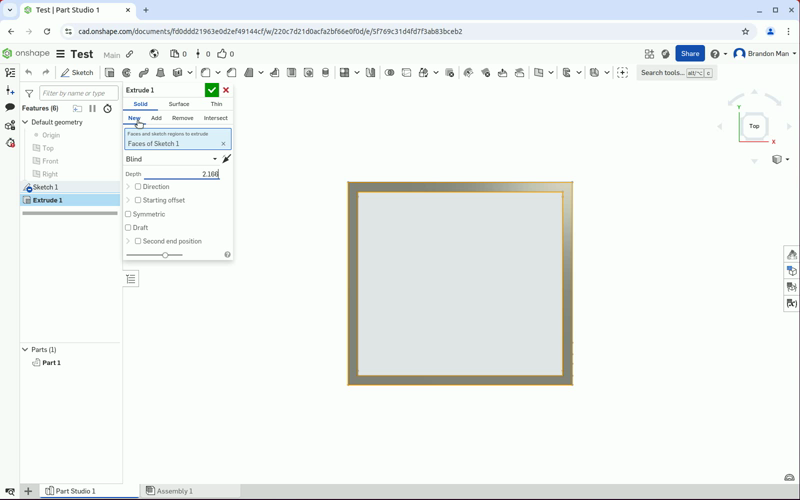
key(enter)
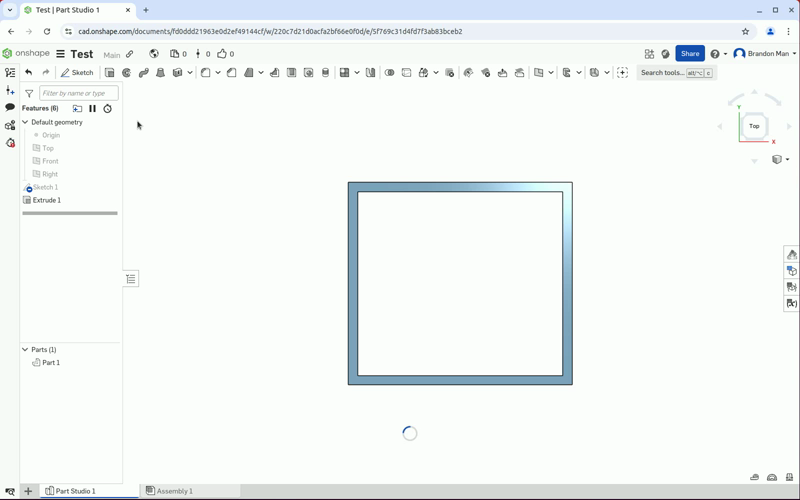
key(shift+h)
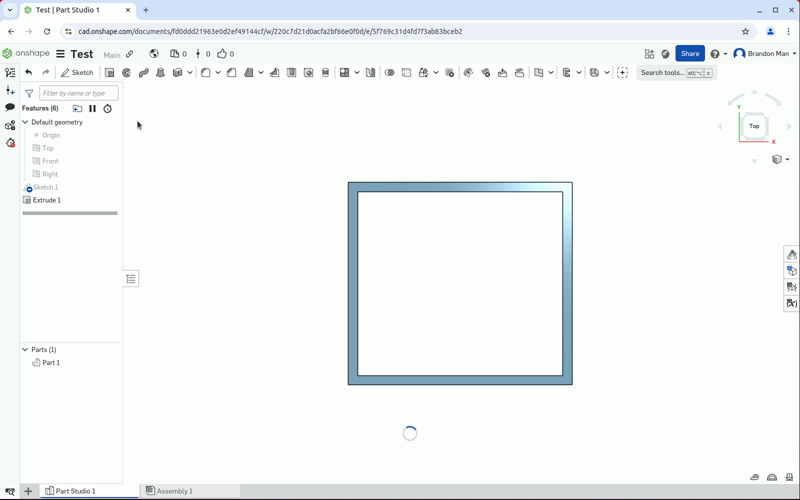
key(shift+h)
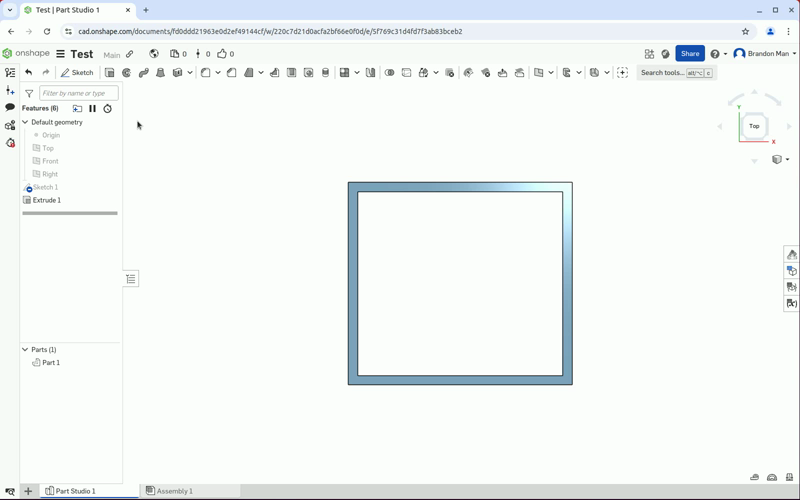
mouse_move(73, 189)
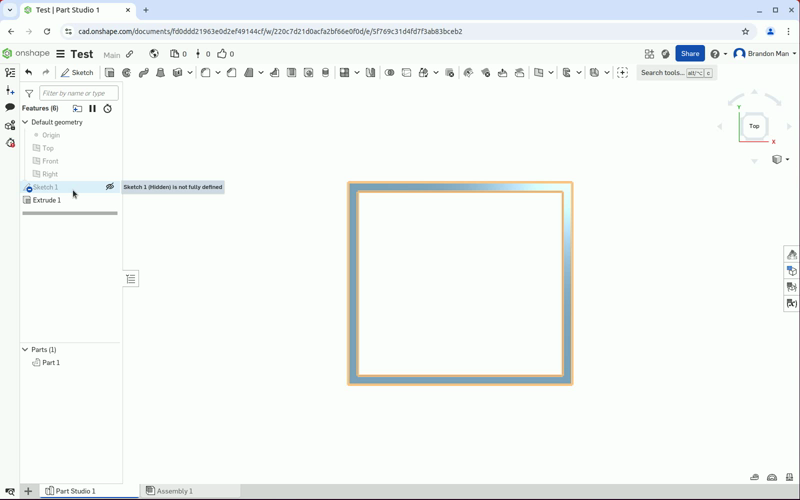
click(73, 189)
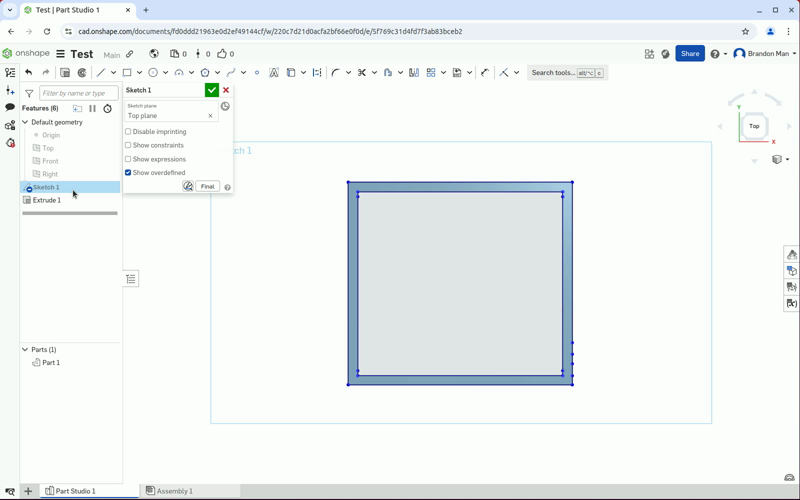
mouse_move(229, 92)
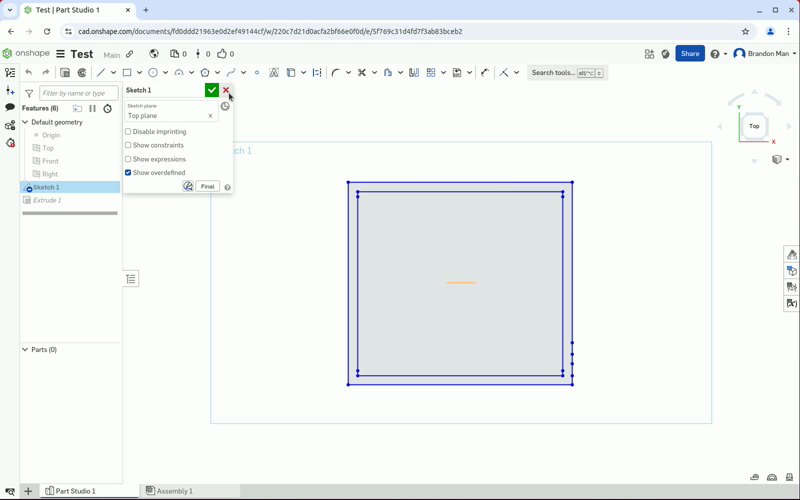
click(229, 92)
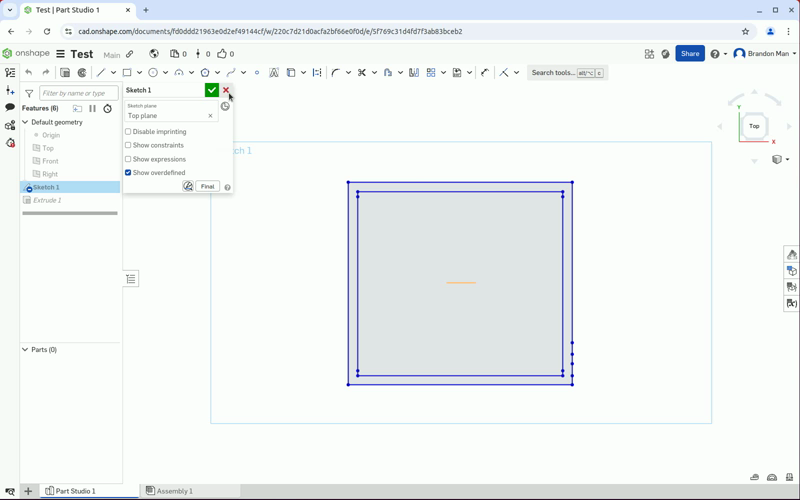
key(shift+s)
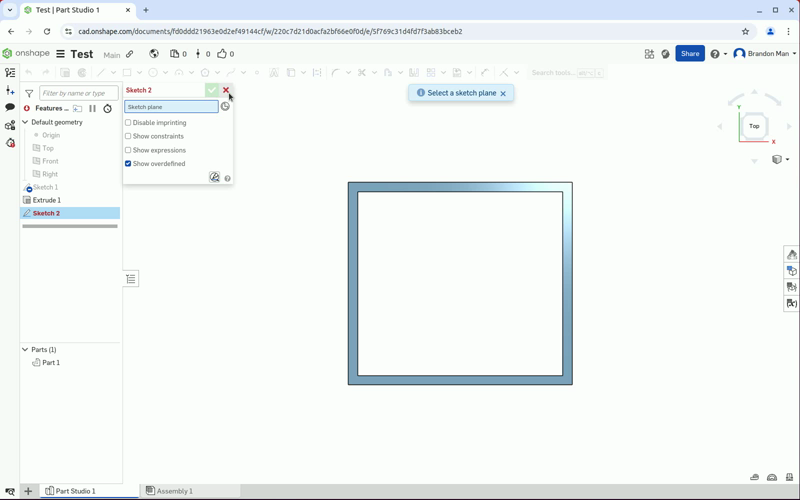
mouse_move(73, 150)
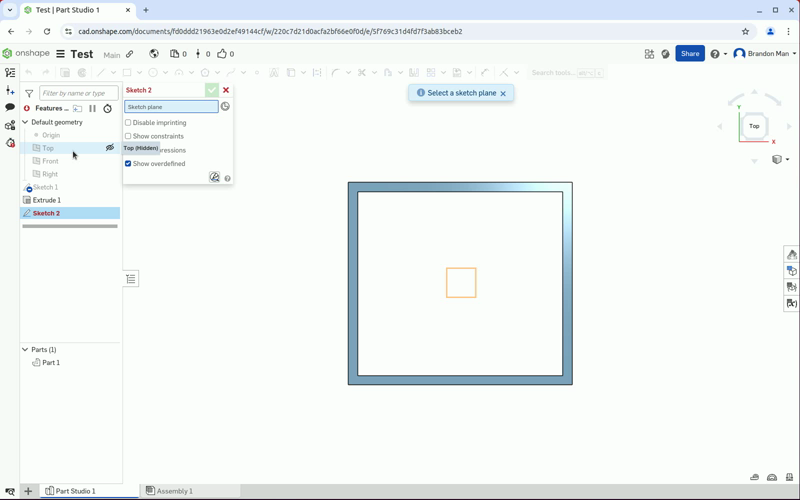
click(73, 150)
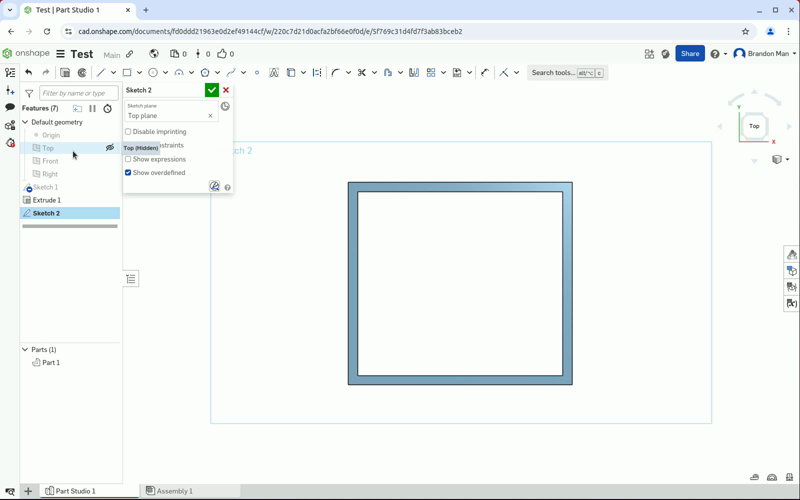
mouse_move(73, 352)
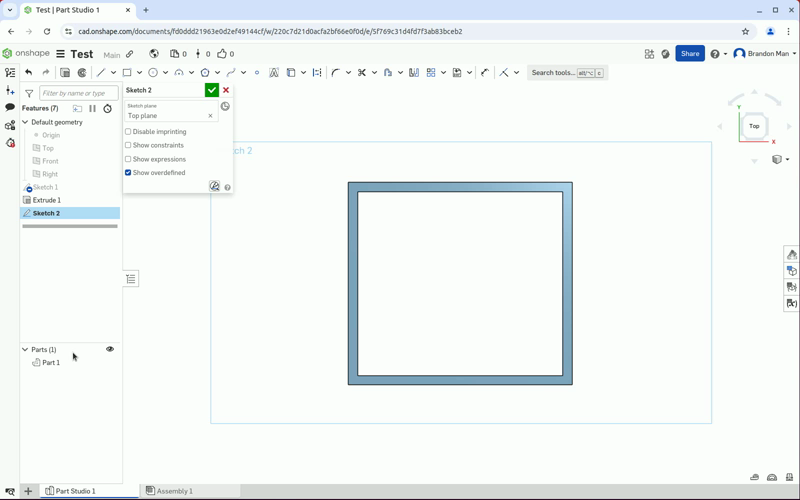
key(y)
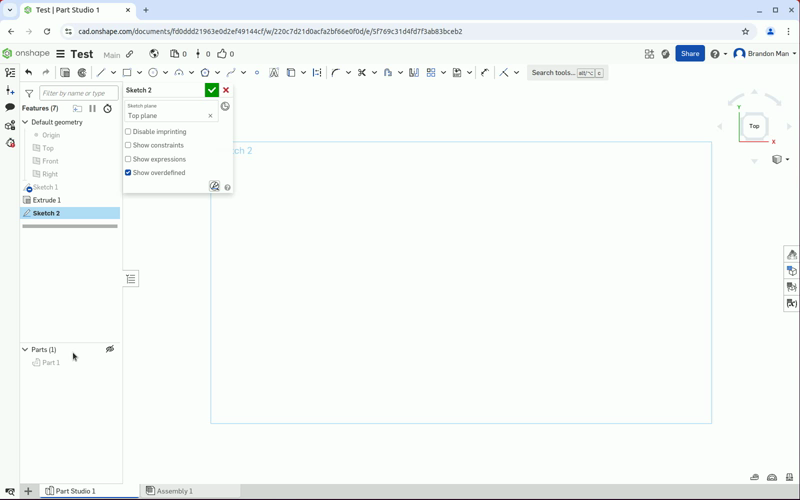
key(l)
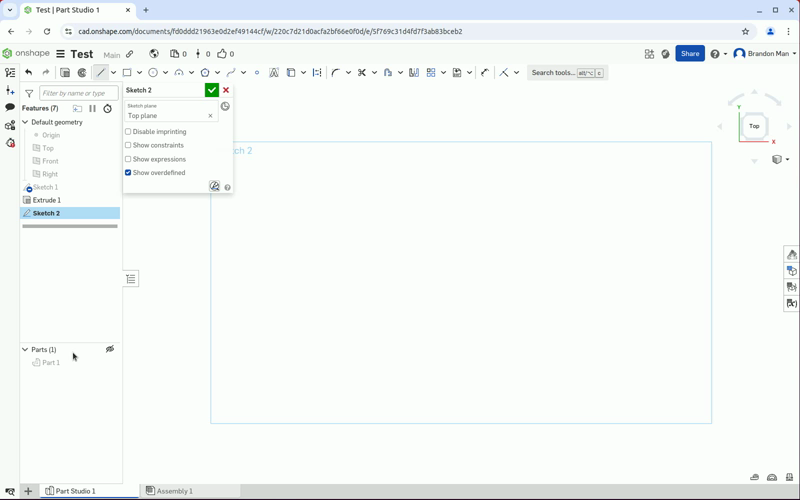
key_down(shift)
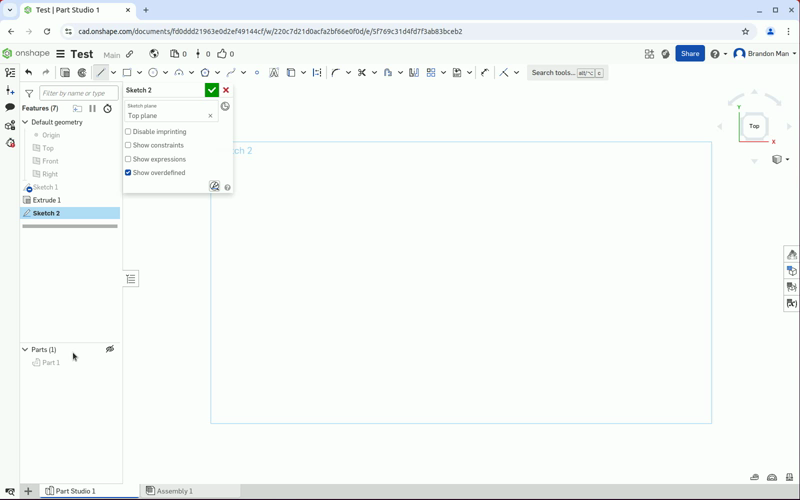
mouse_move(358, 375)
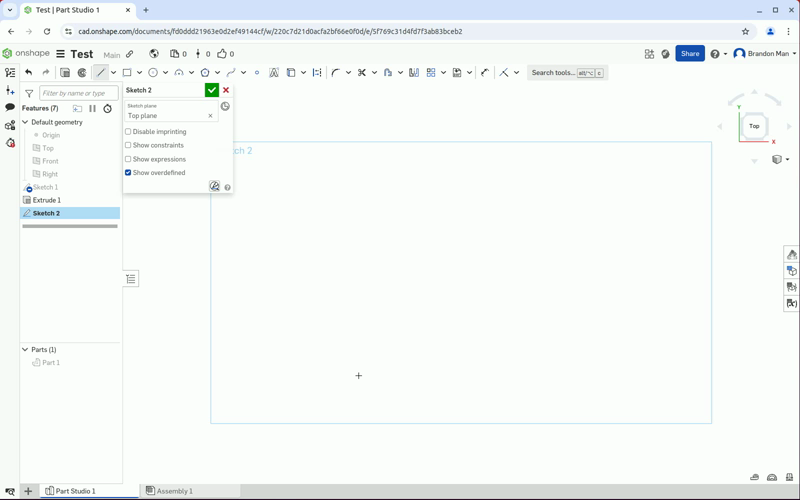
click(358, 375)
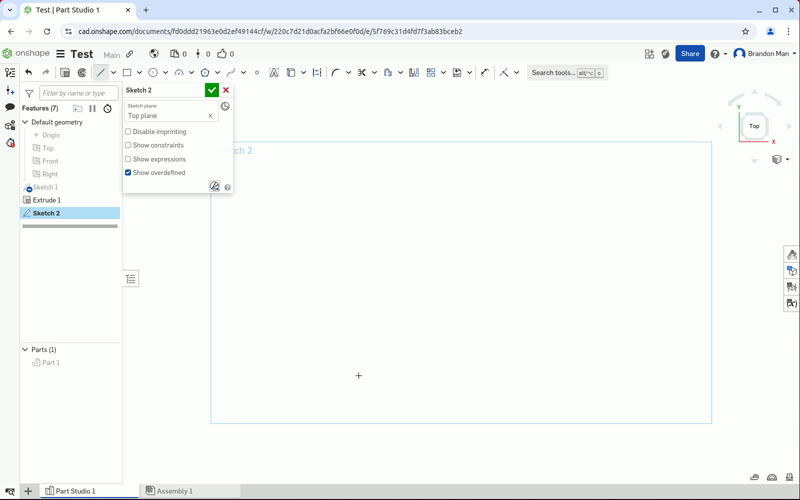
key_up(shift)
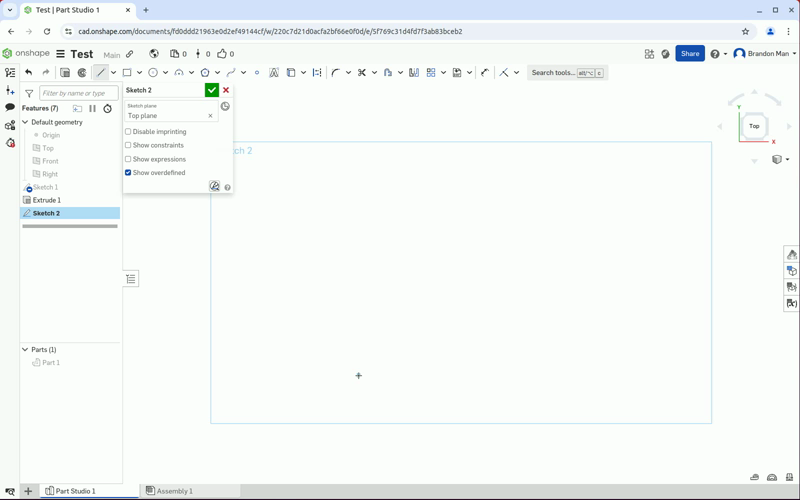
key_down(shift)
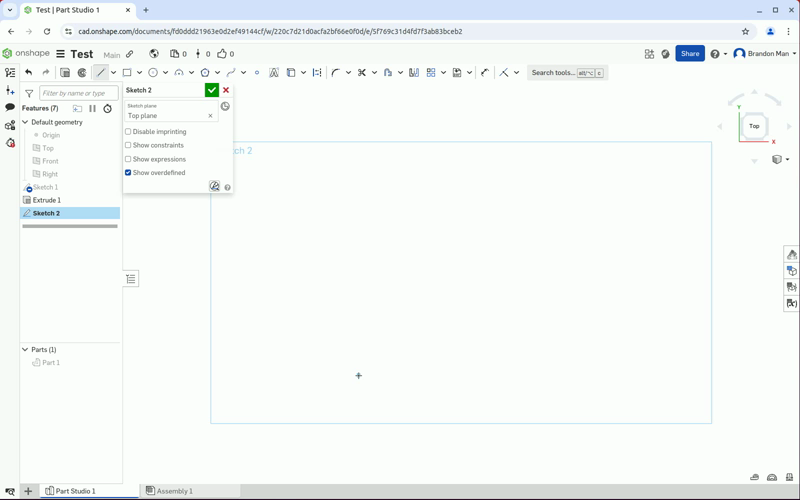
mouse_move(461, 285)
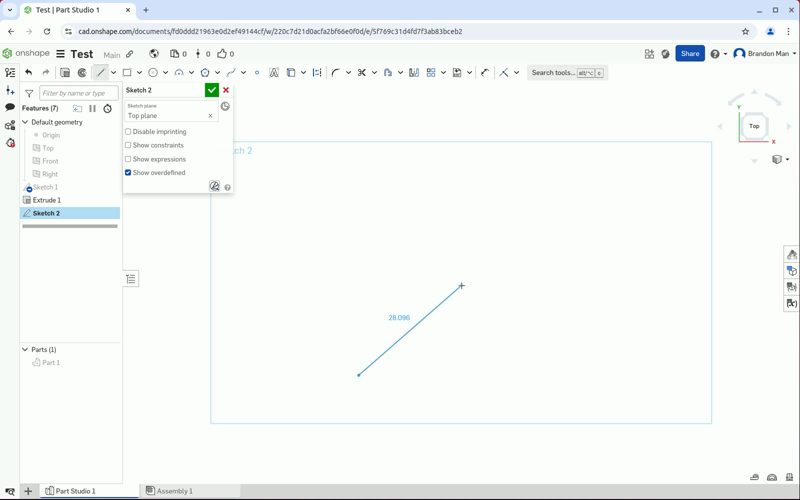
click(461, 285)
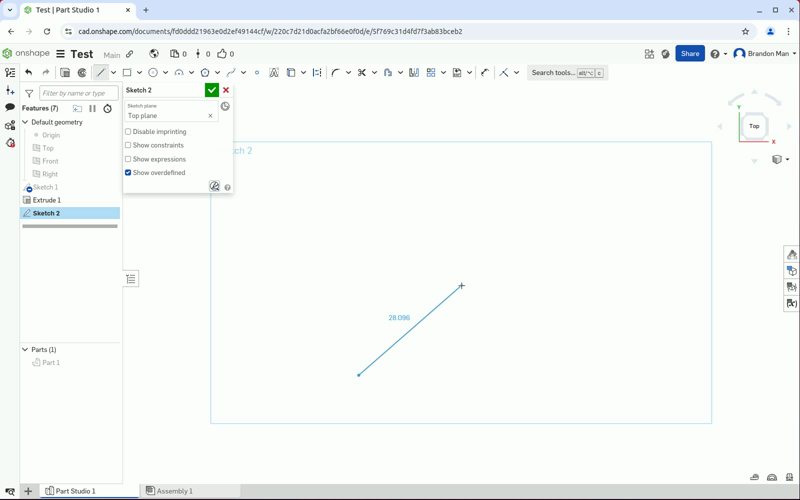
key_up(shift)
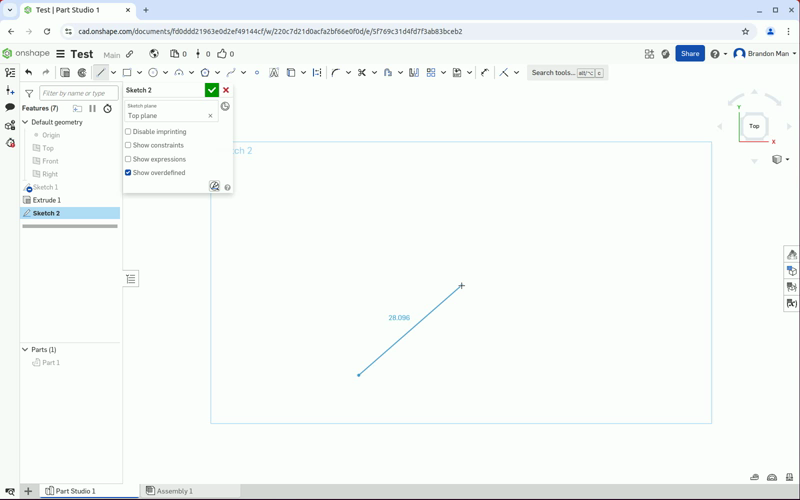
key_down(shift)
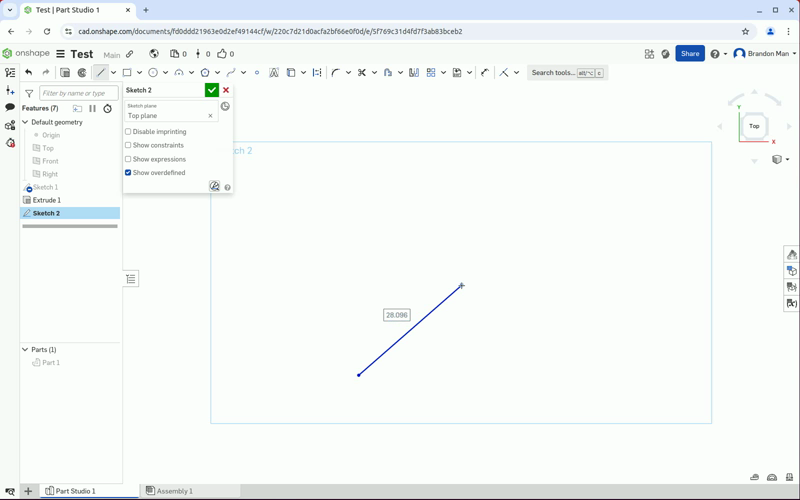
mouse_move(562, 375)
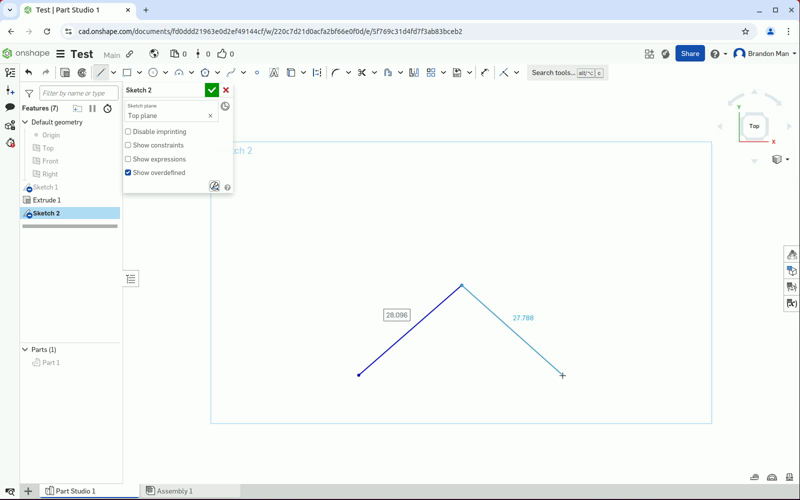
click(562, 375)
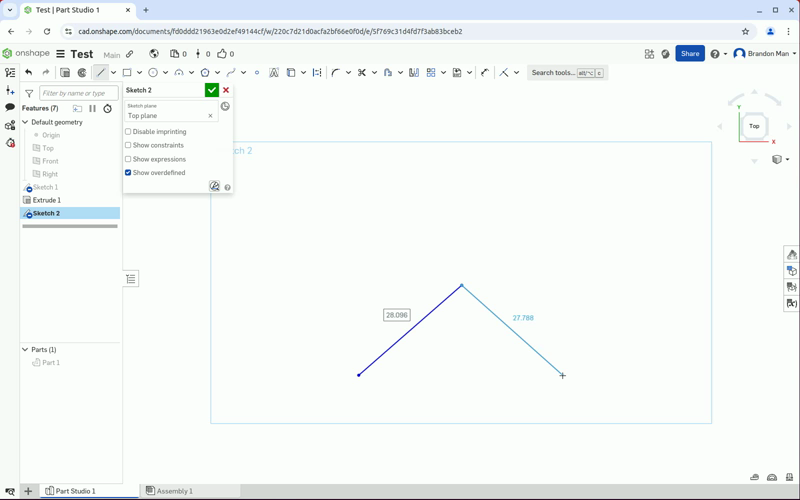
key_up(shift)
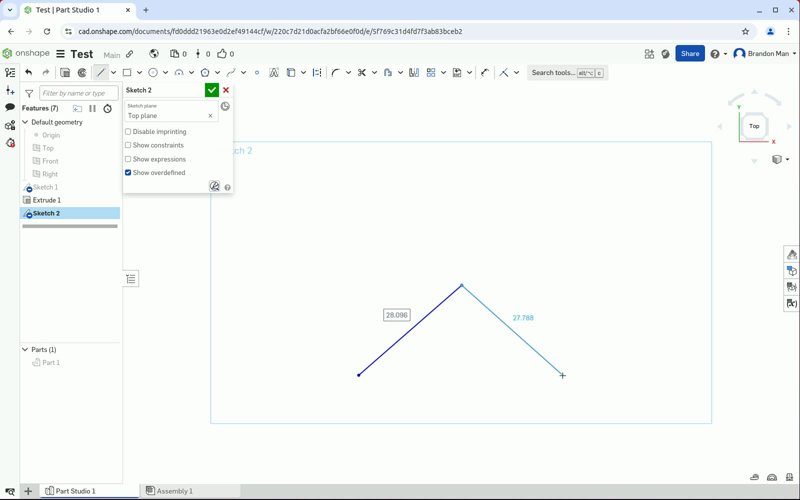
key_down(shift)
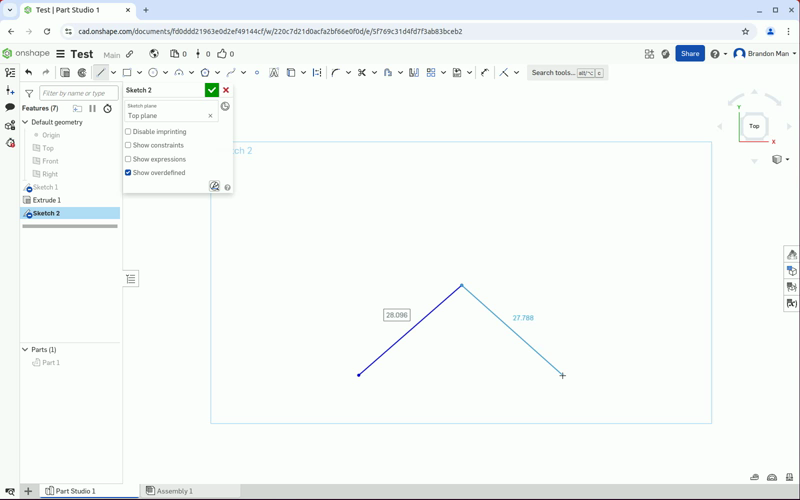
mouse_move(589, 375)
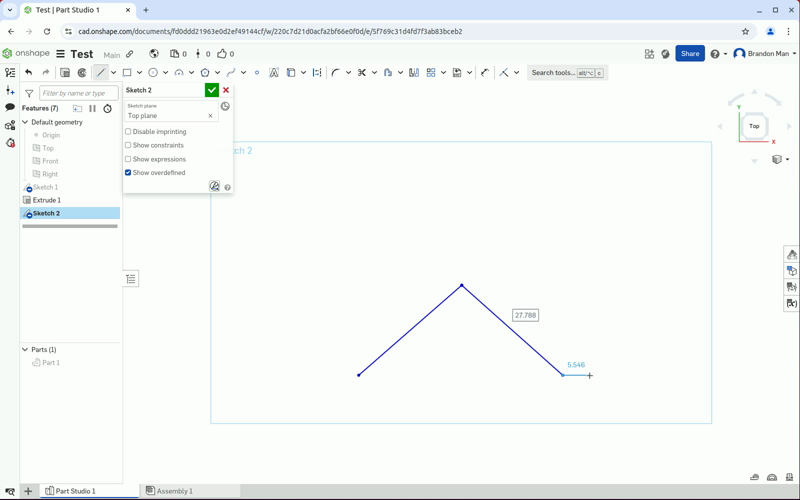
mouse_move(562, 371)
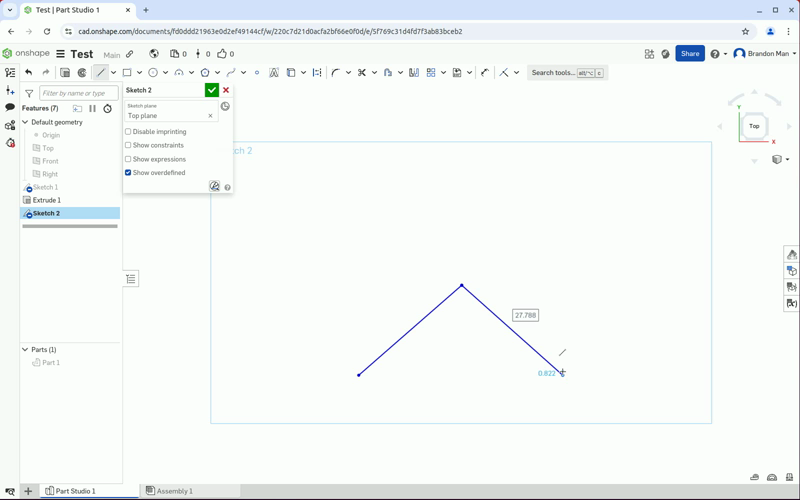
scroll(6)
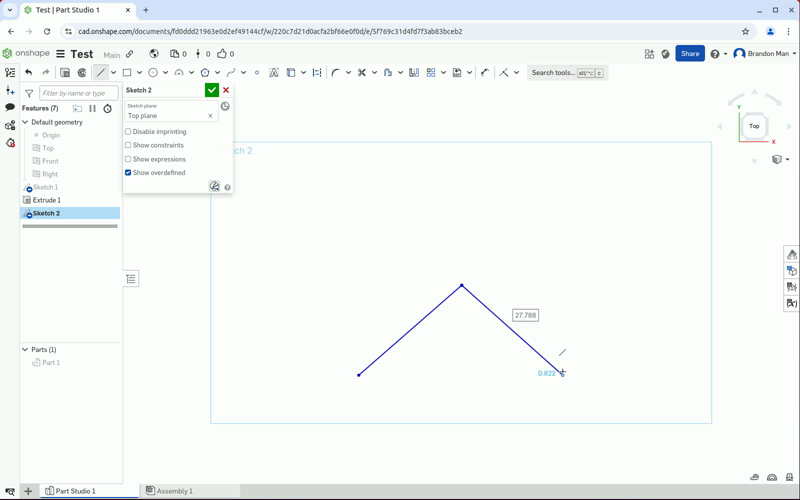
scroll(6)
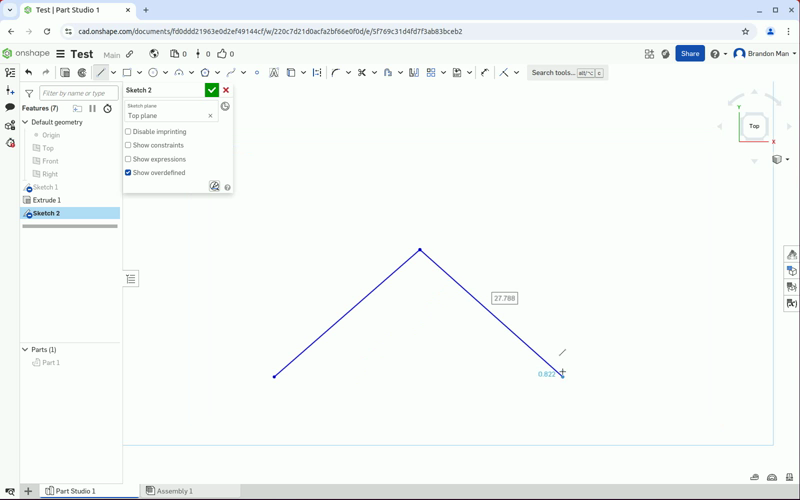
scroll(6)
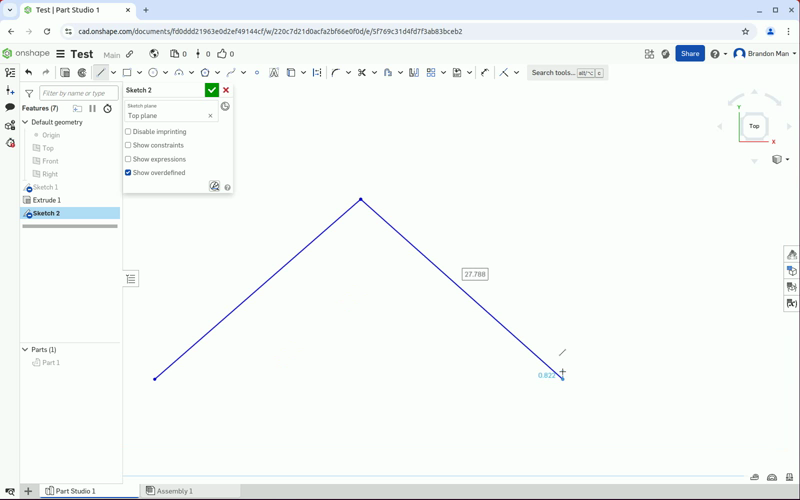
scroll(6)
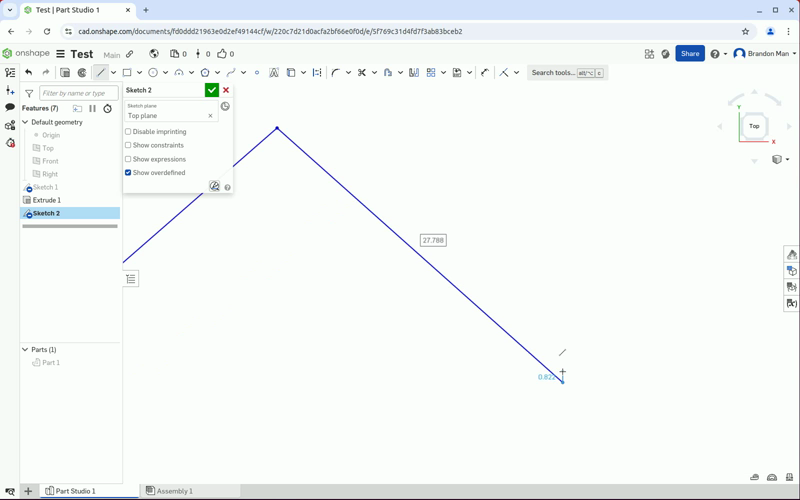
scroll(6)
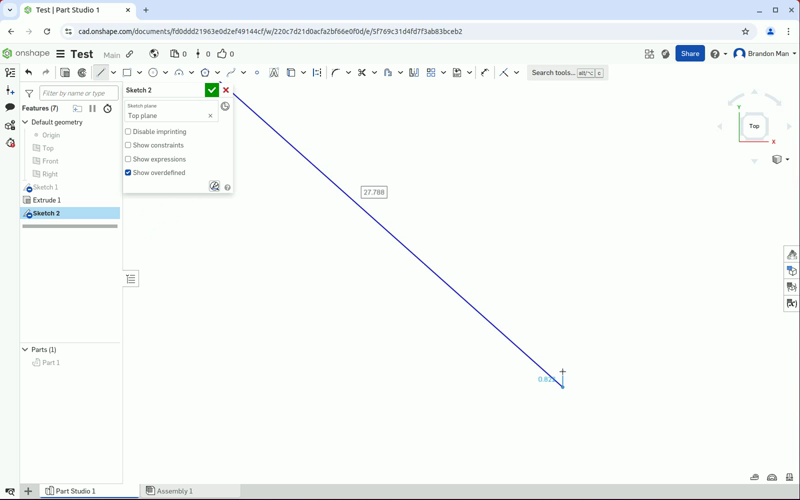
scroll(6)
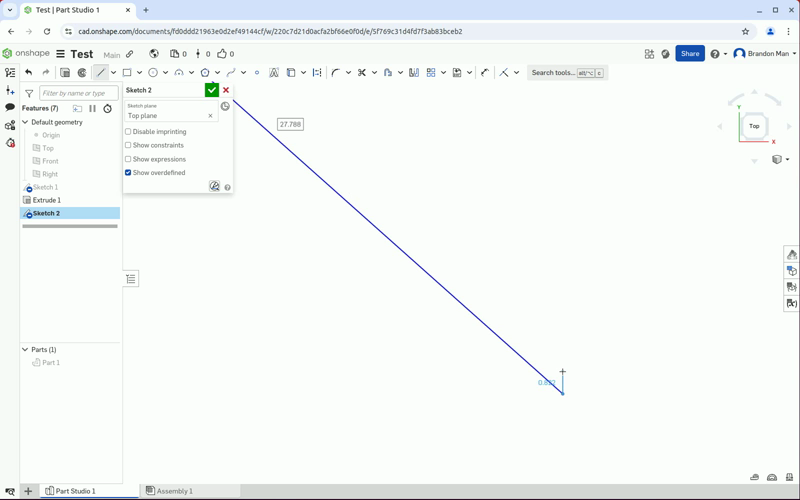
scroll(6)
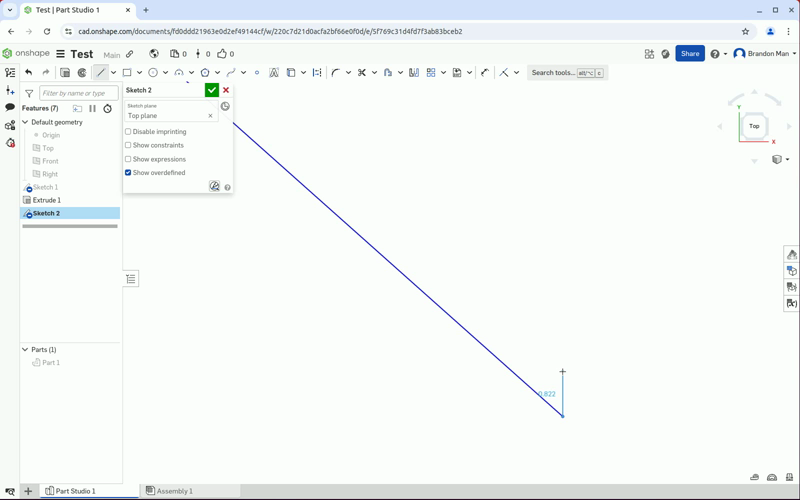
click(562, 371)
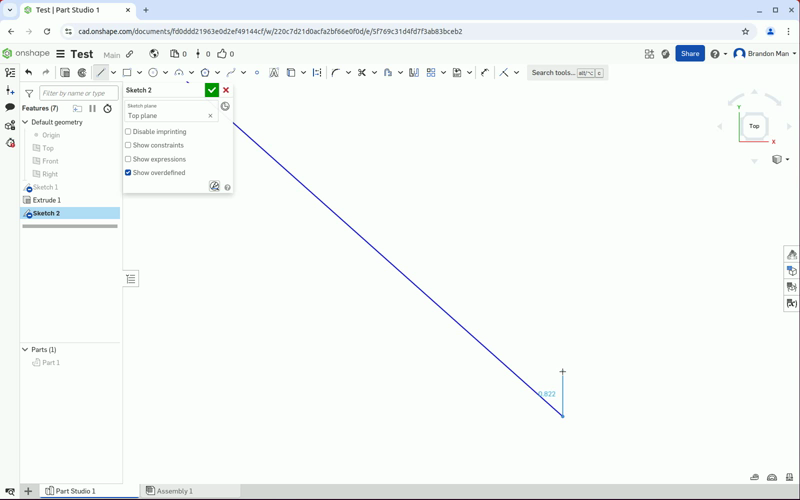
scroll(-6)
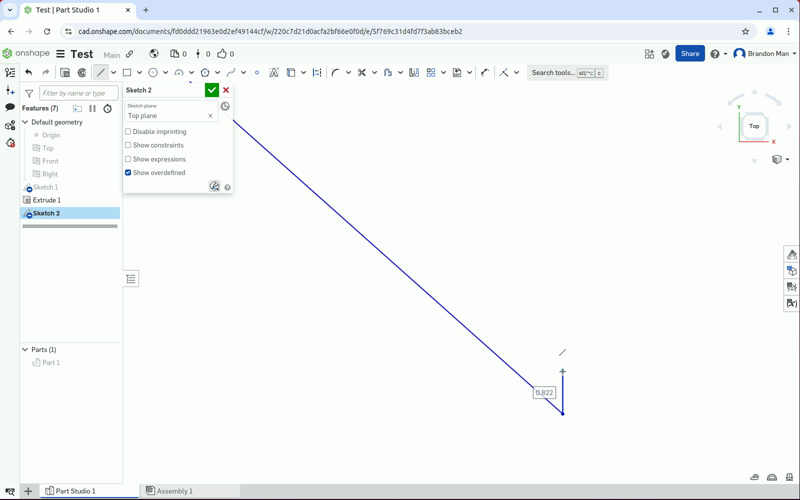
scroll(-6)
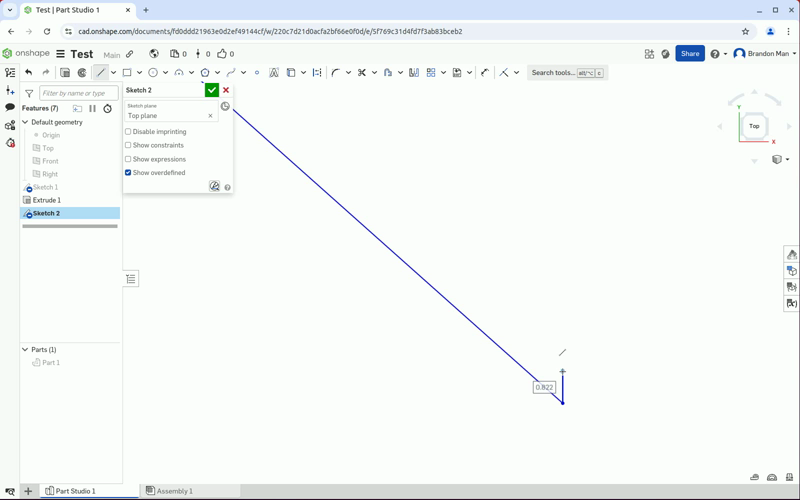
scroll(-6)
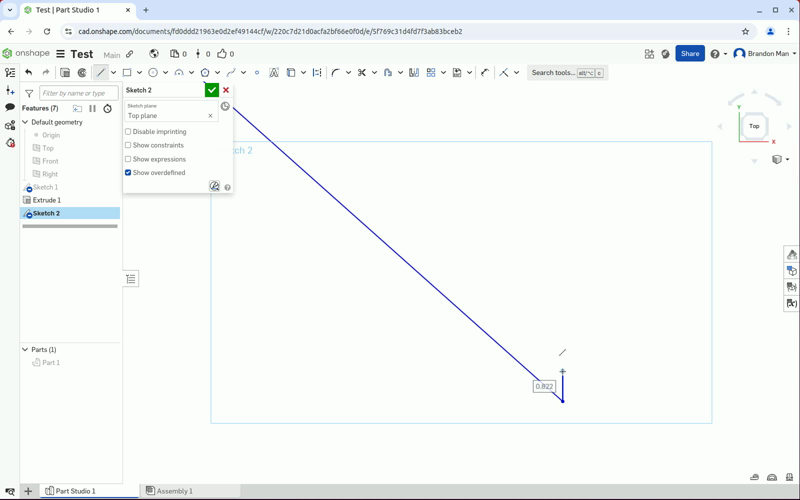
scroll(-6)
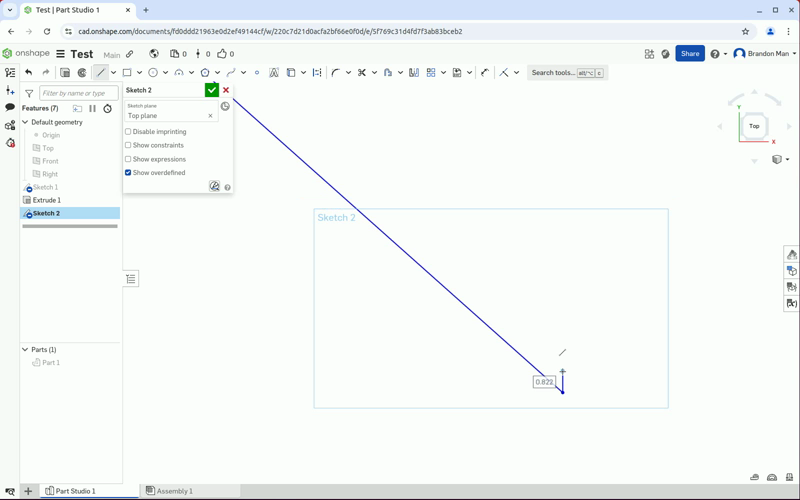
scroll(-6)
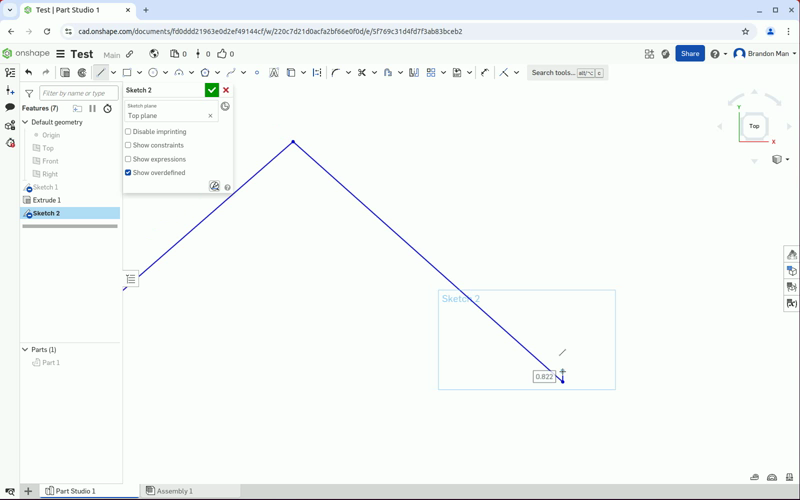
scroll(-6)
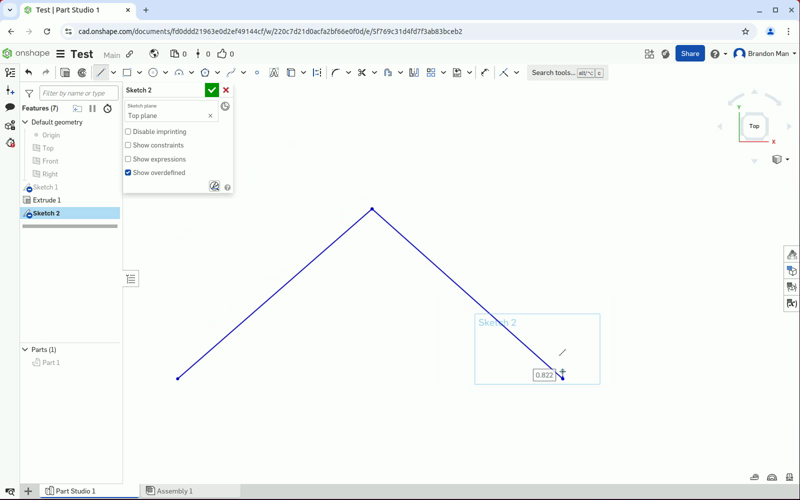
scroll(-6)
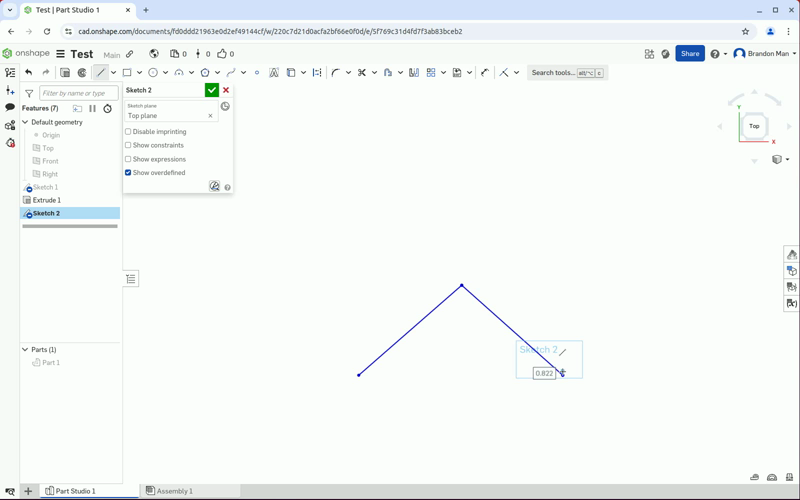
key_up(shift)
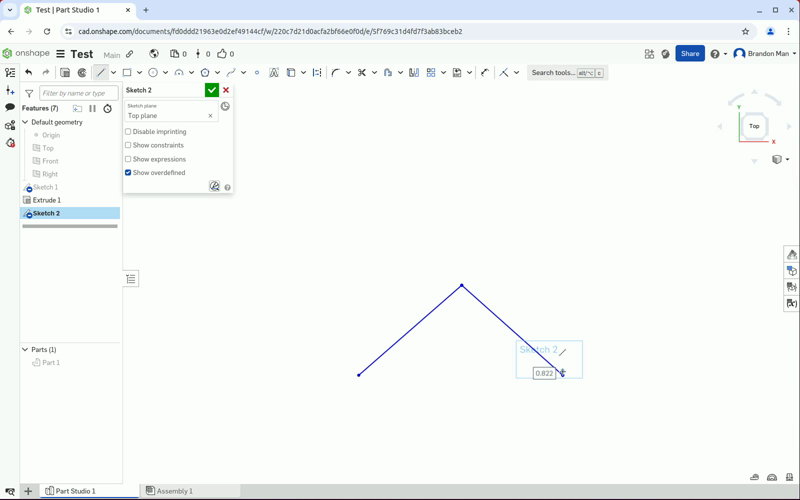
key_down(shift)
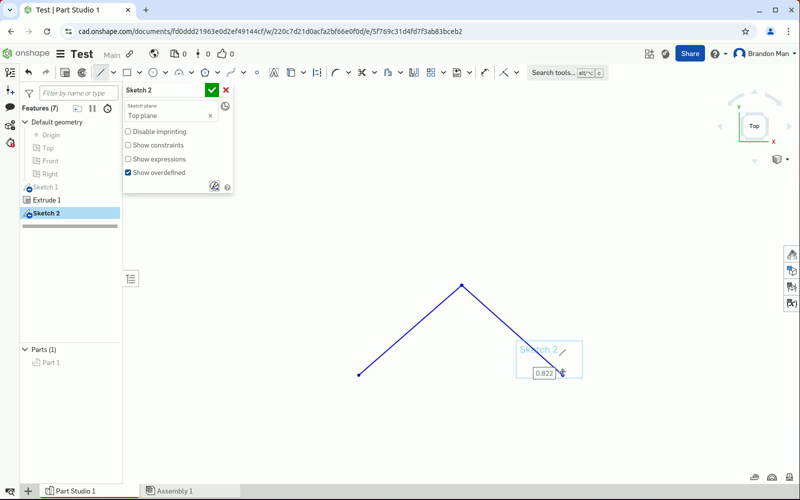
mouse_move(464, 283)
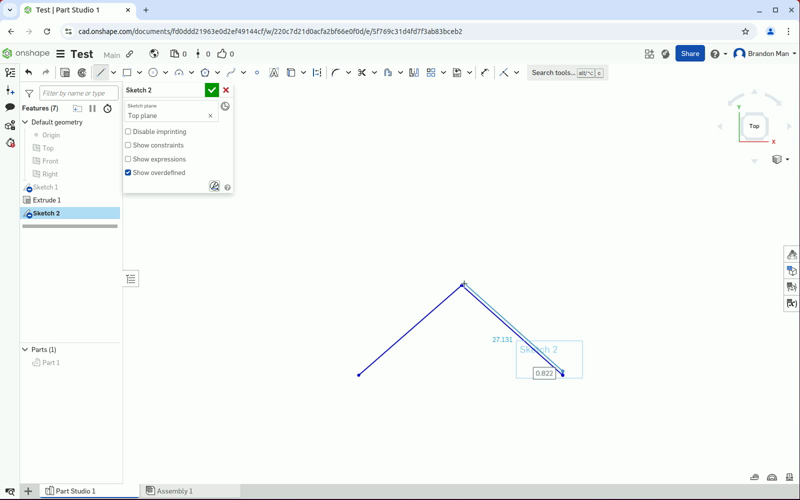
scroll(6)
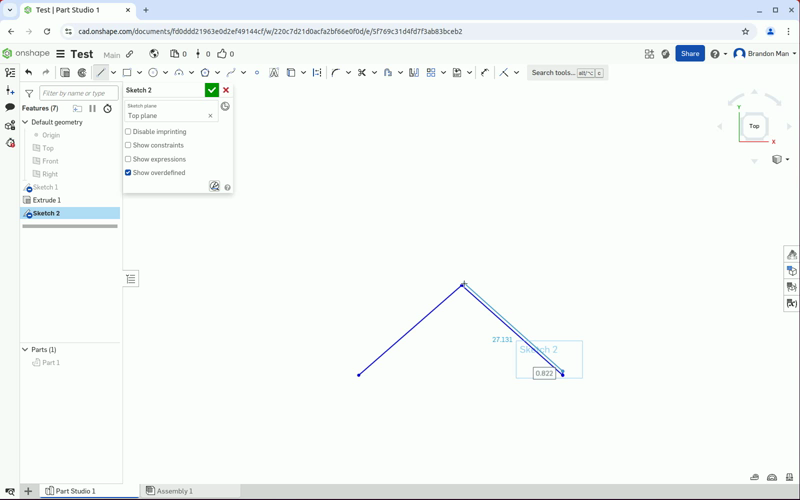
scroll(6)
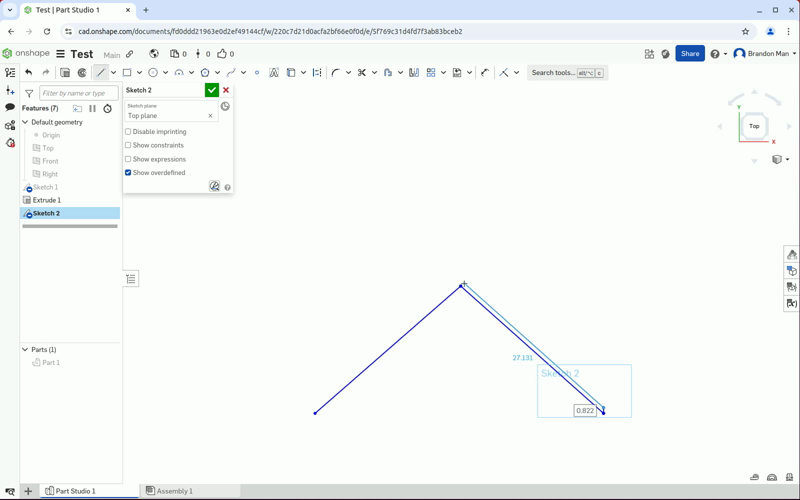
scroll(6)
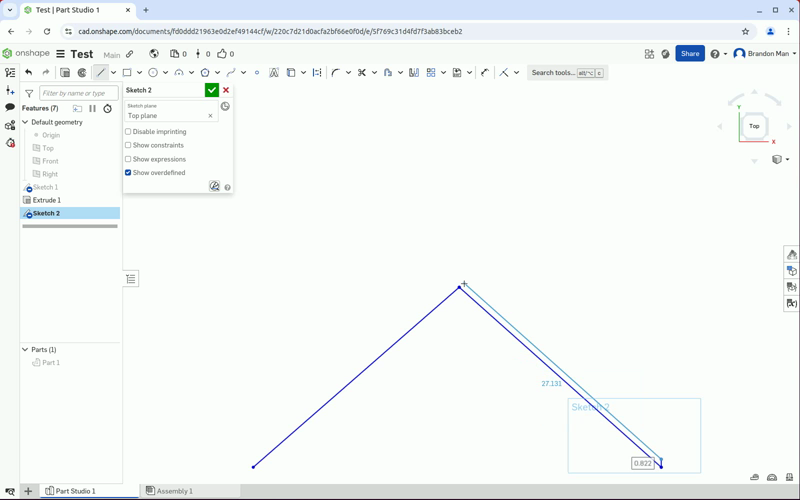
scroll(6)
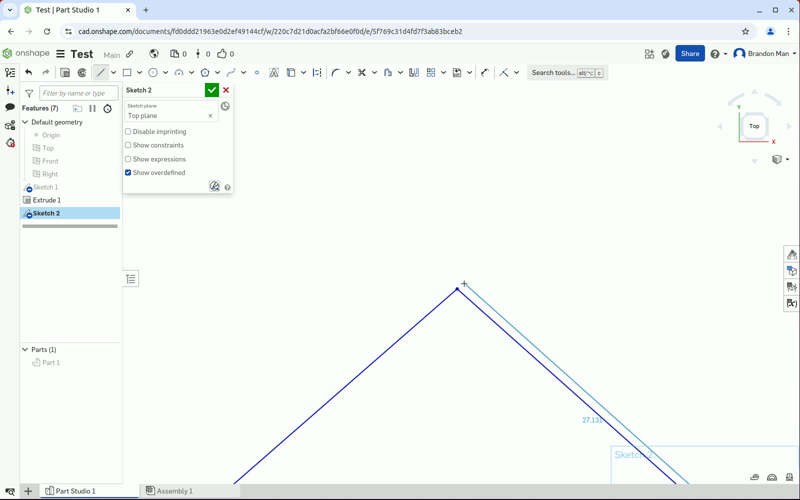
scroll(6)
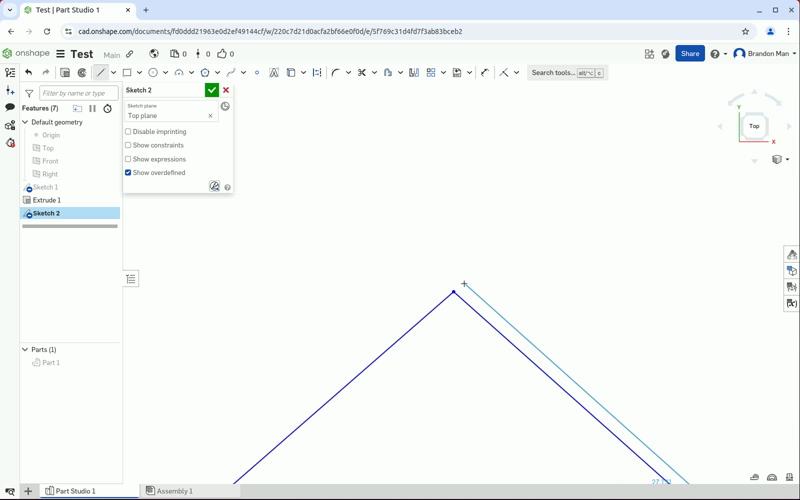
scroll(6)
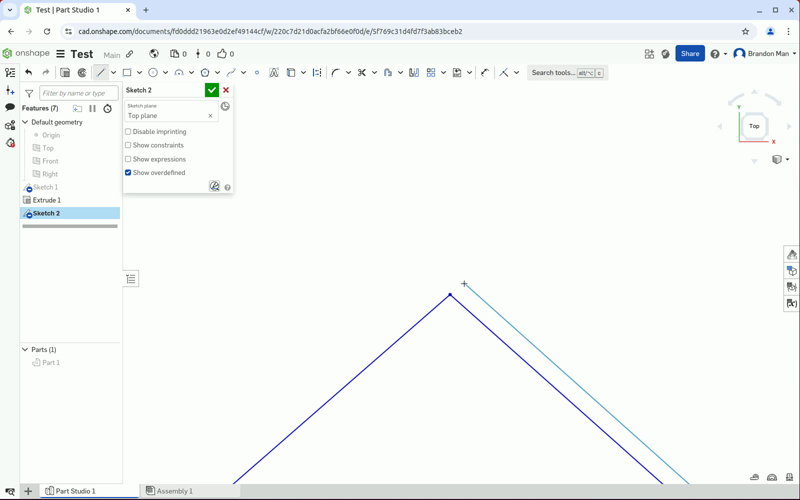
scroll(6)
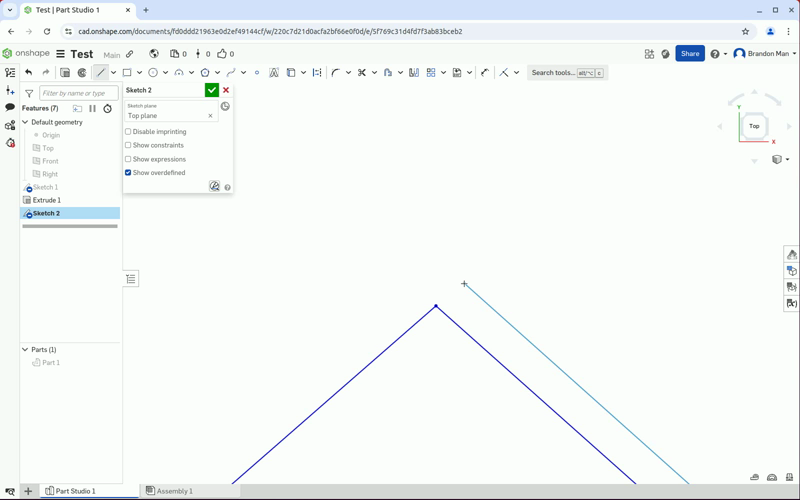
click(464, 283)
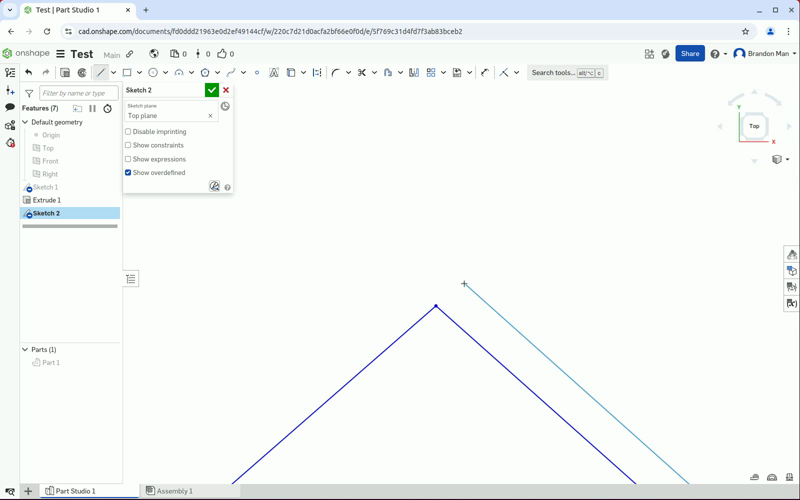
scroll(-6)
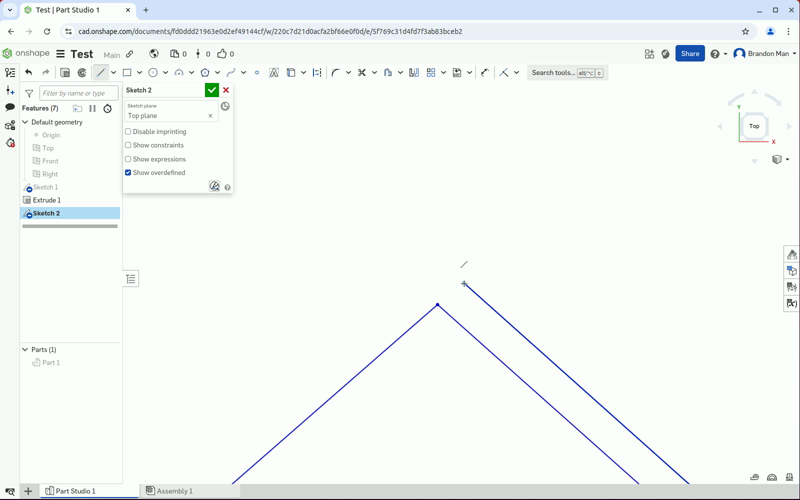
scroll(-6)
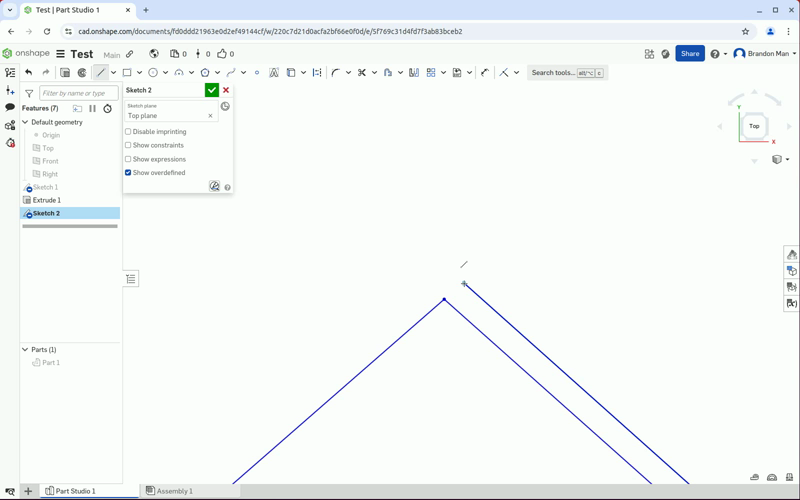
scroll(-6)
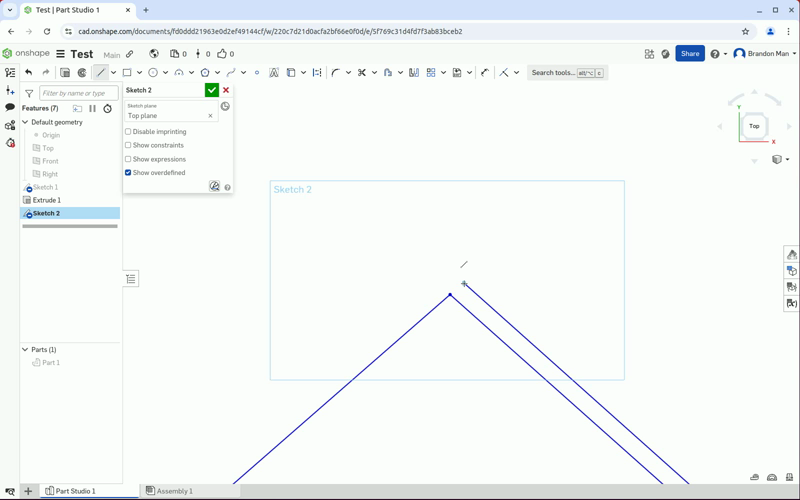
scroll(-6)
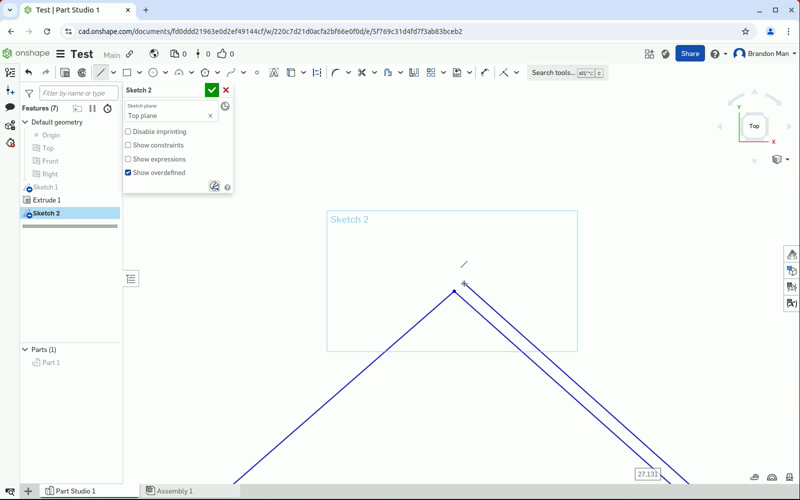
scroll(-6)
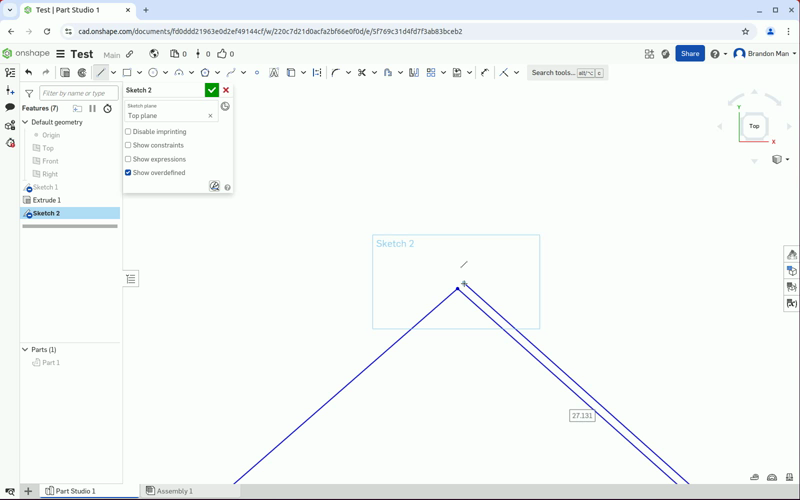
scroll(-6)
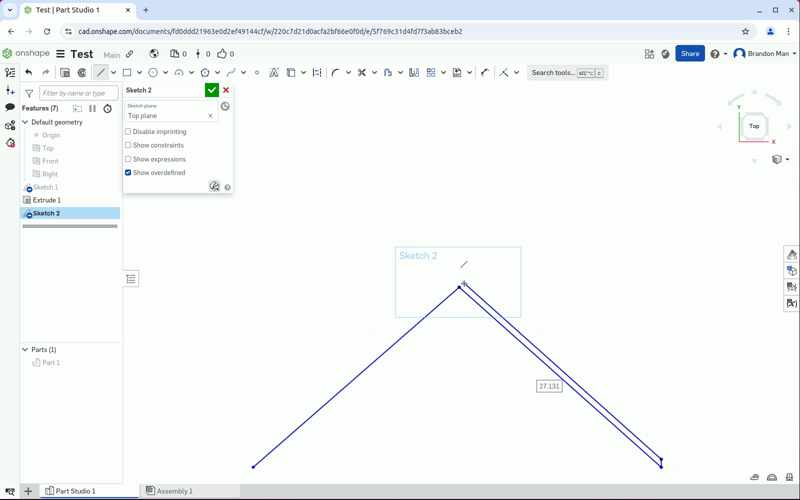
scroll(-6)
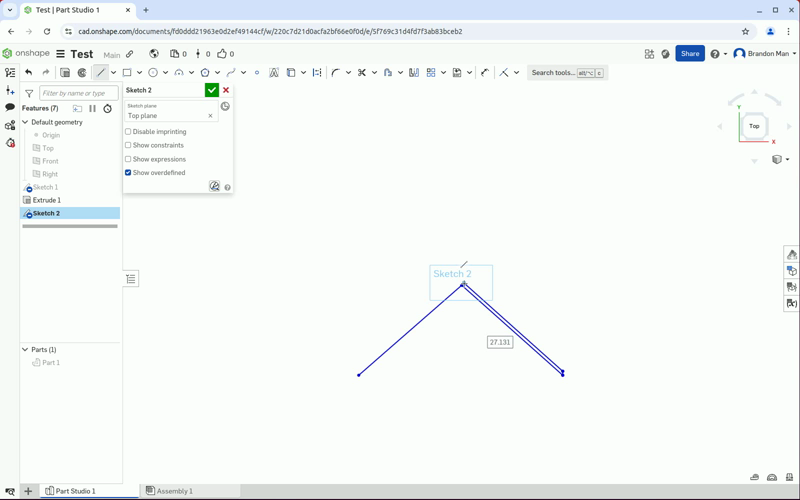
key_up(shift)
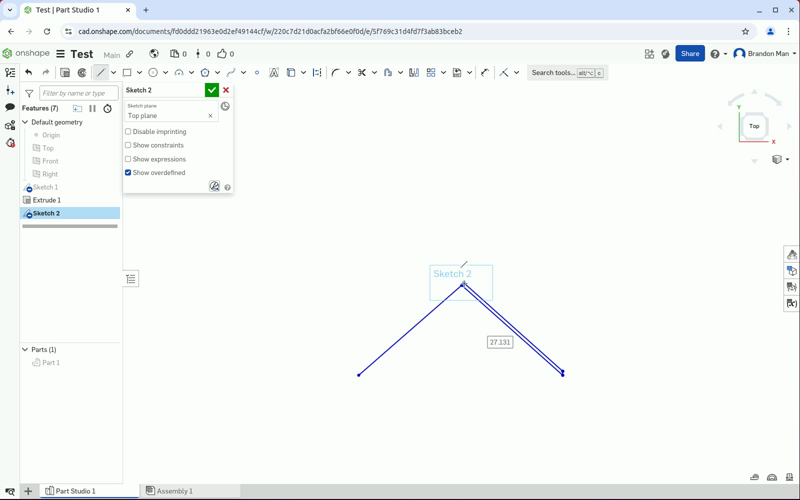
key_down(shift)
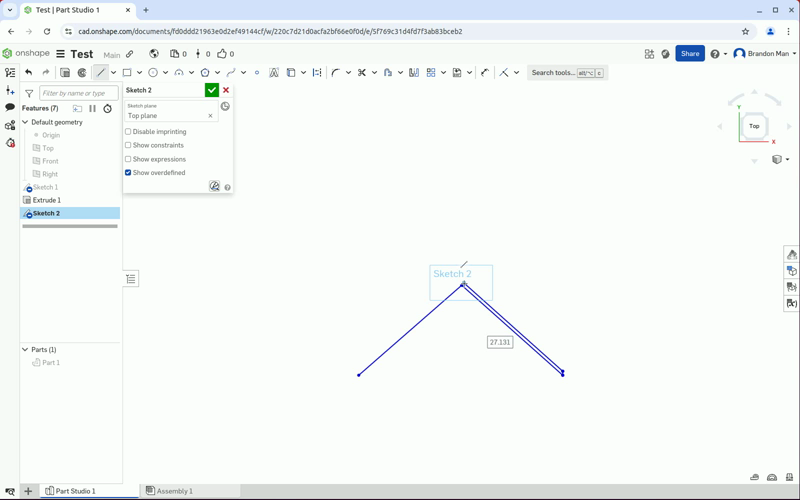
mouse_move(562, 197)
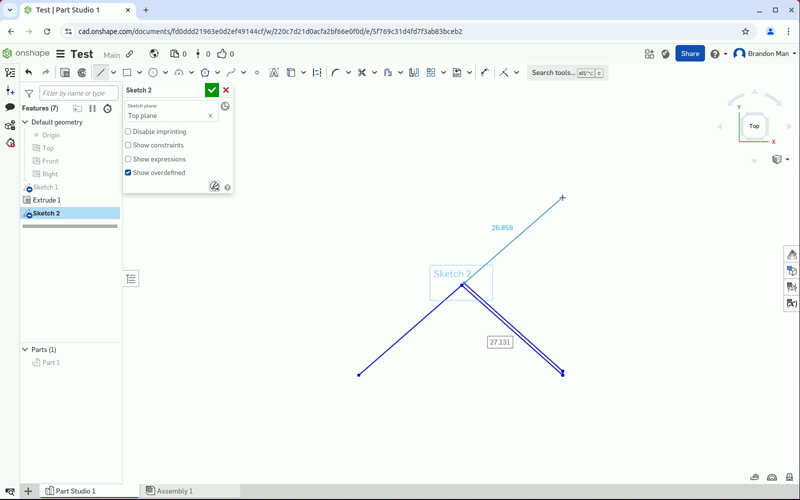
click(562, 197)
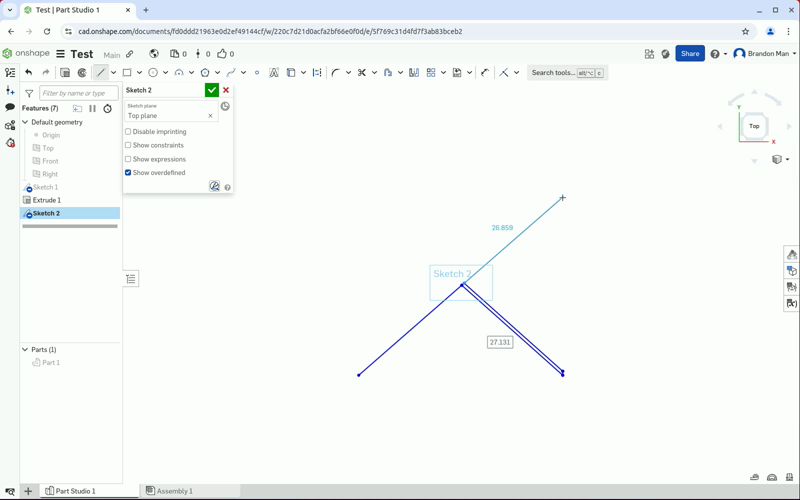
key_up(shift)
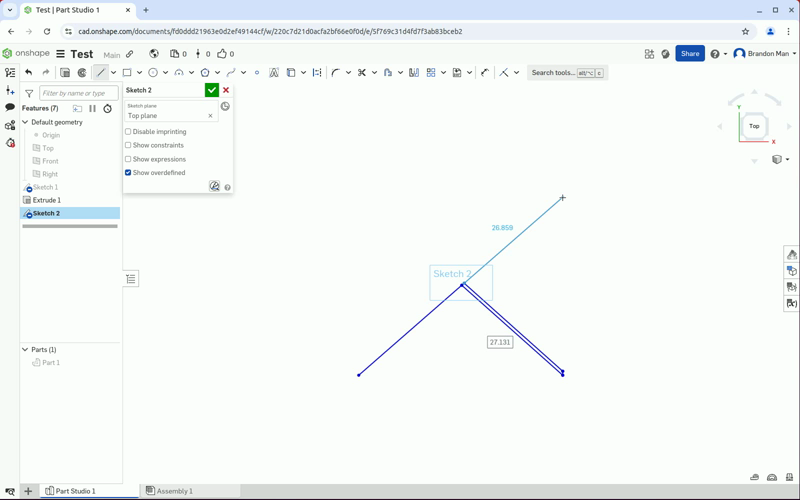
key_down(shift)
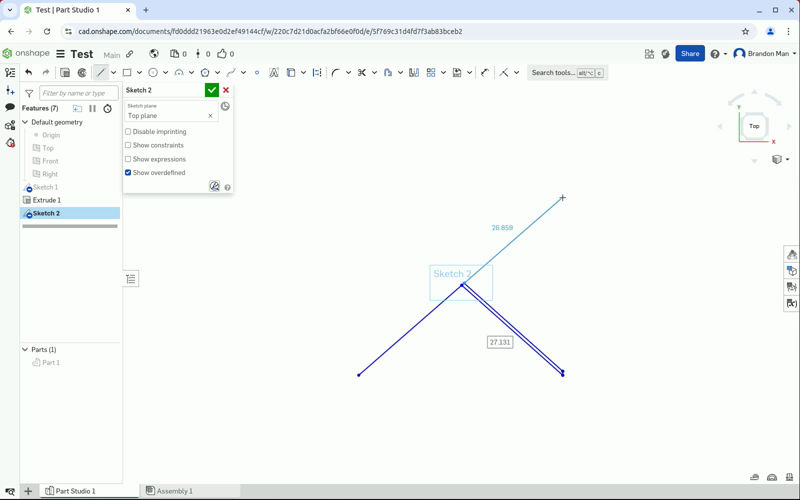
mouse_move(589, 197)
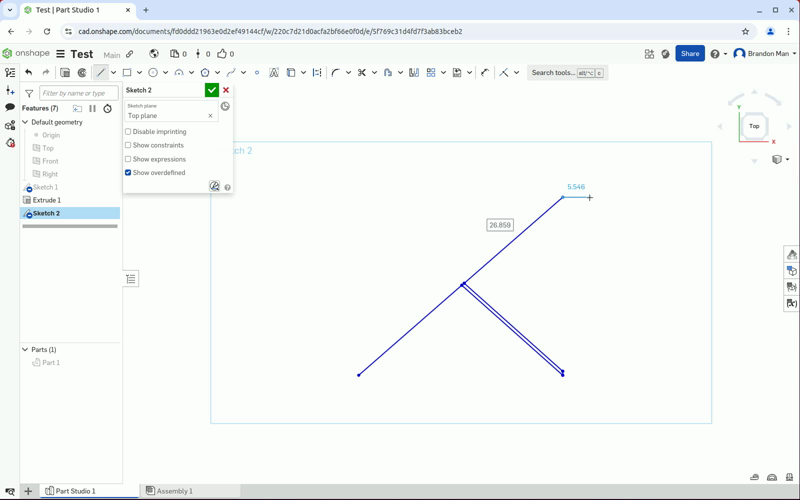
mouse_move(562, 190)
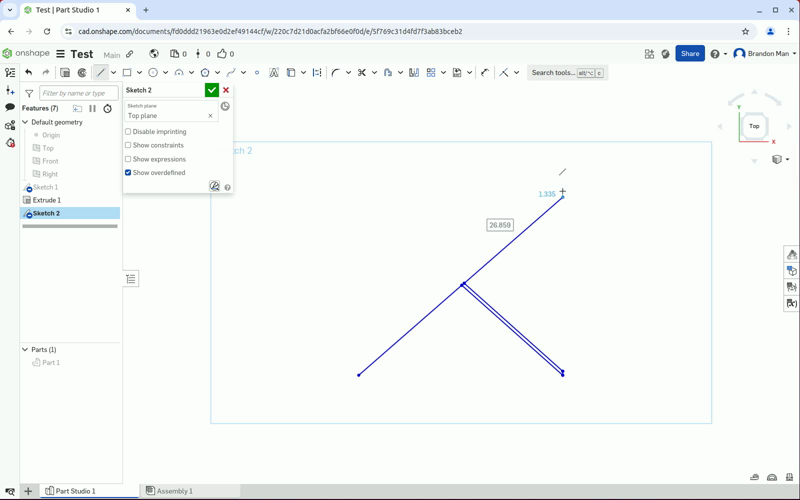
scroll(6)
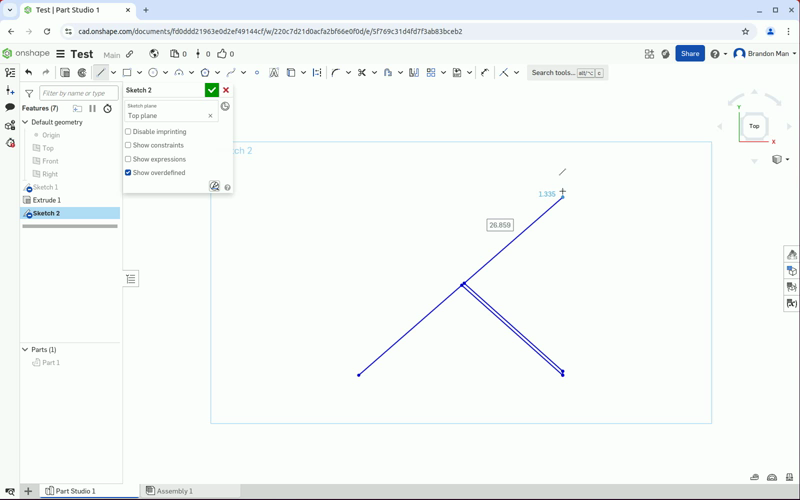
scroll(6)
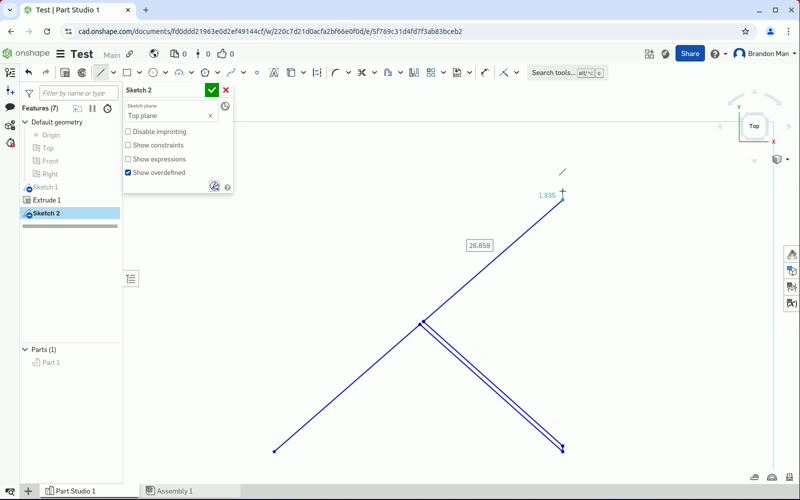
scroll(6)
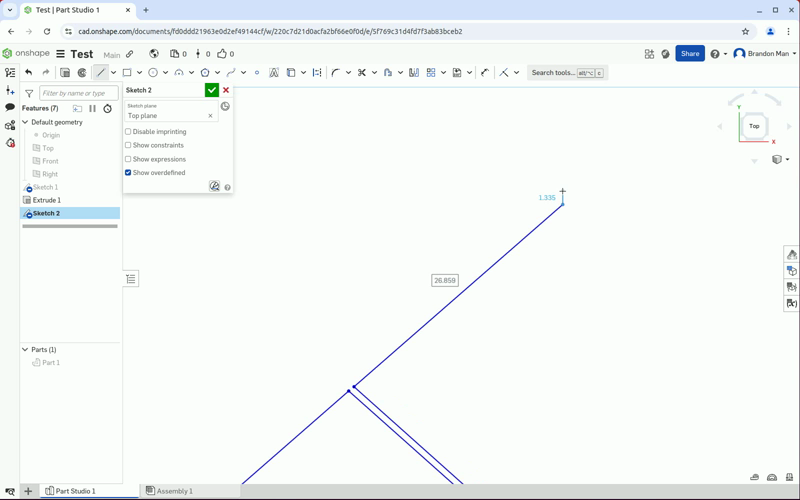
scroll(6)
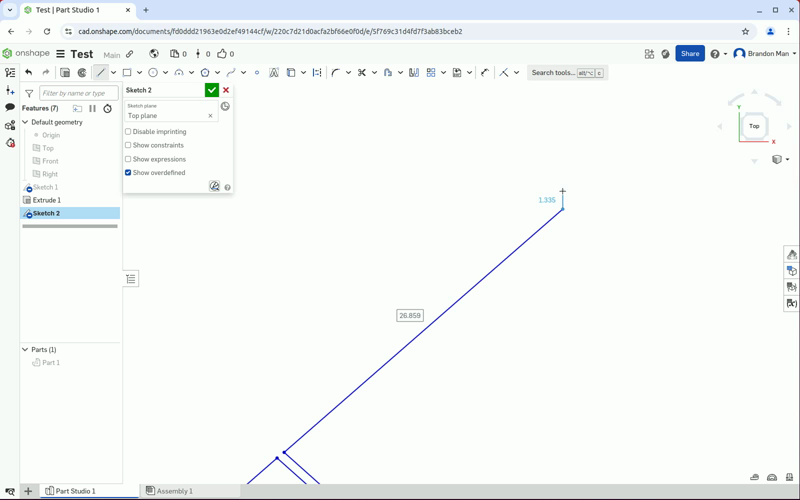
scroll(6)
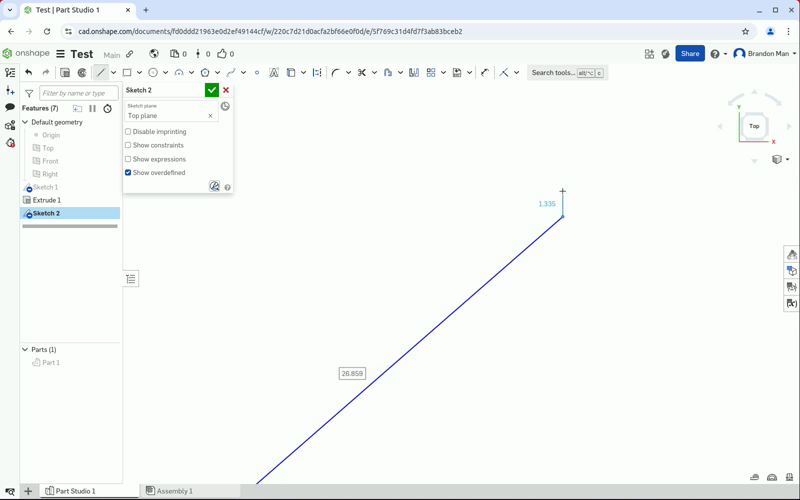
scroll(6)
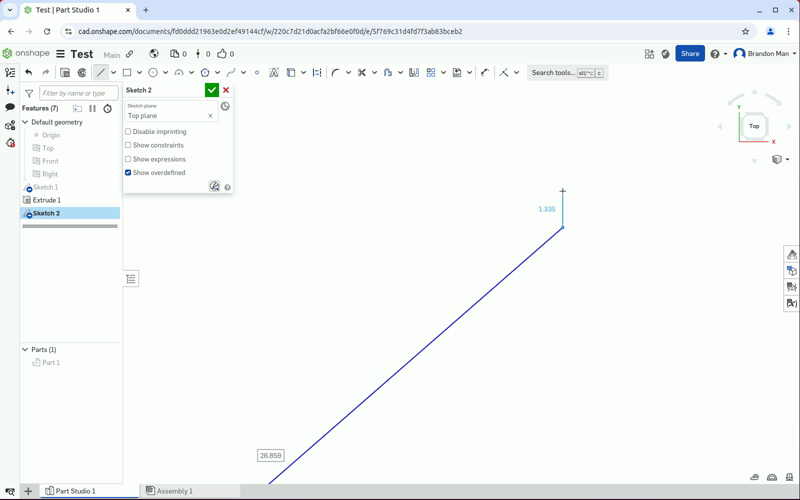
scroll(6)
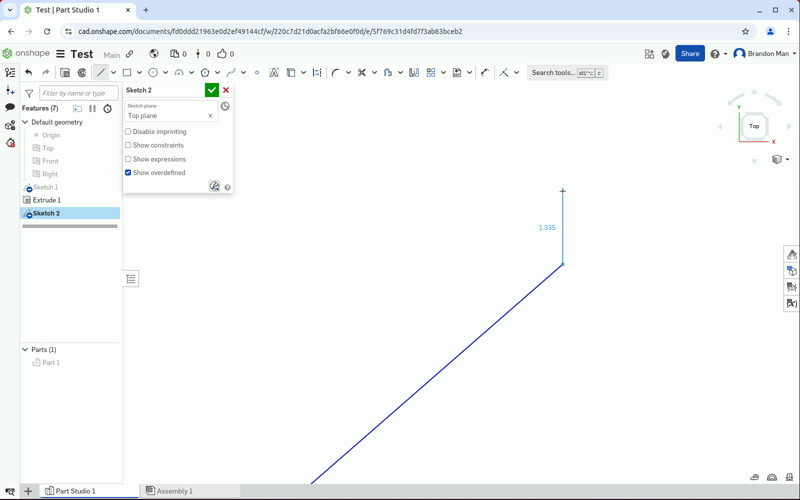
click(562, 190)
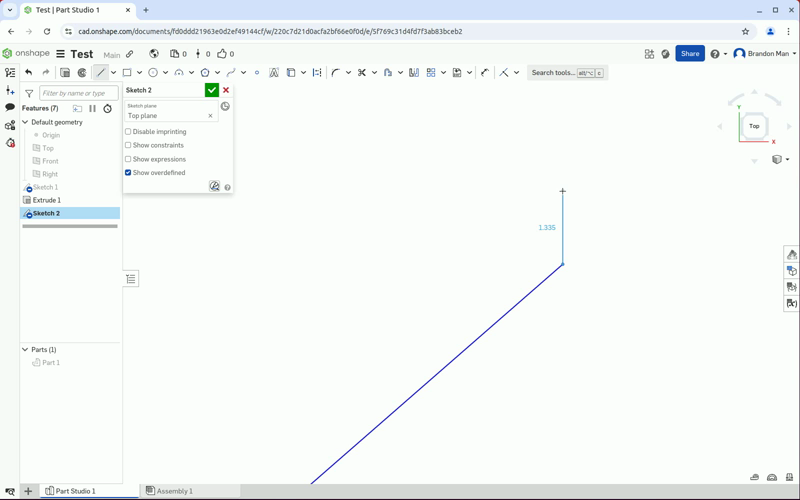
scroll(-6)
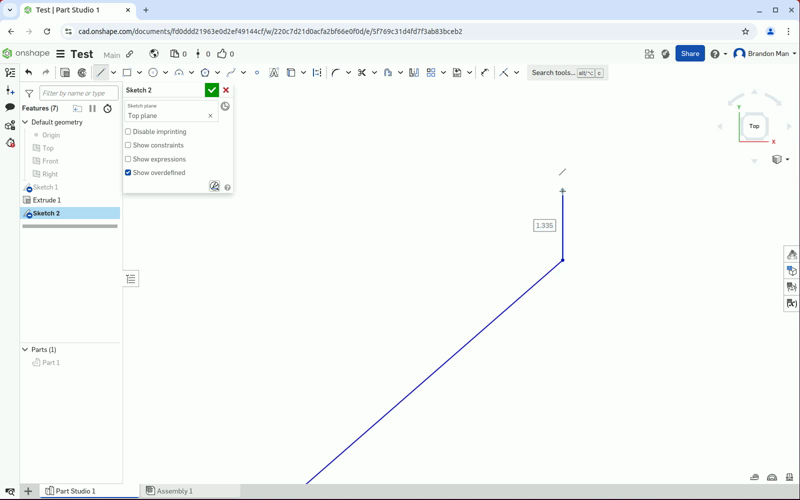
scroll(-6)
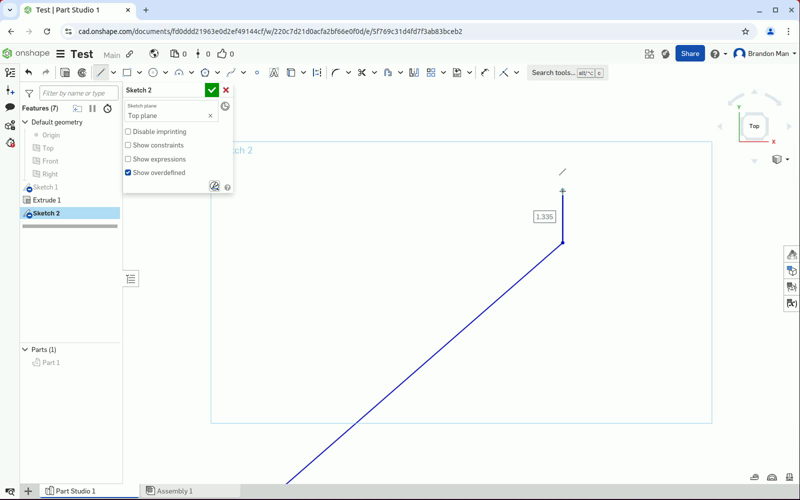
scroll(-6)
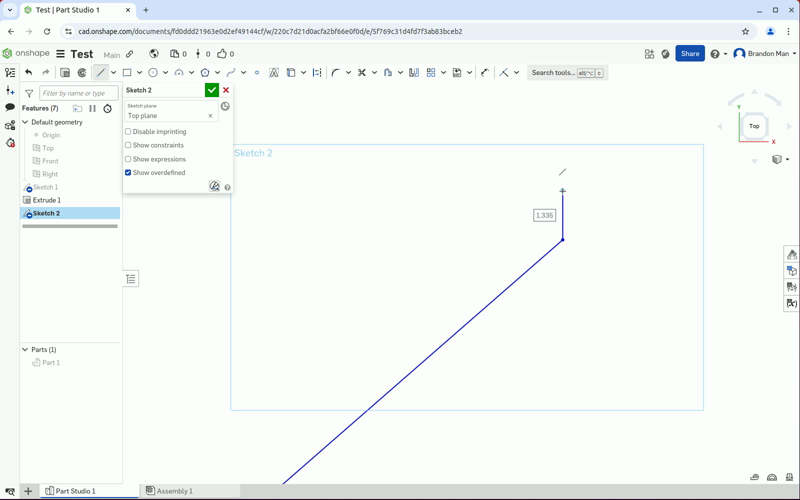
scroll(-6)
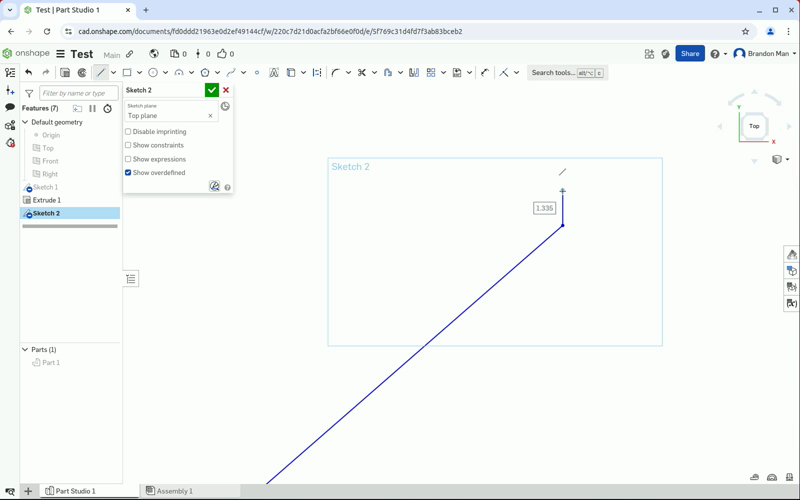
scroll(-6)
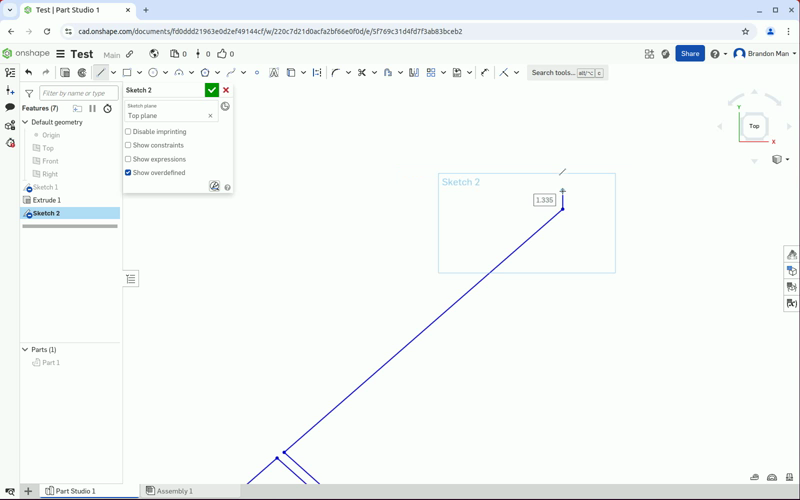
scroll(-6)
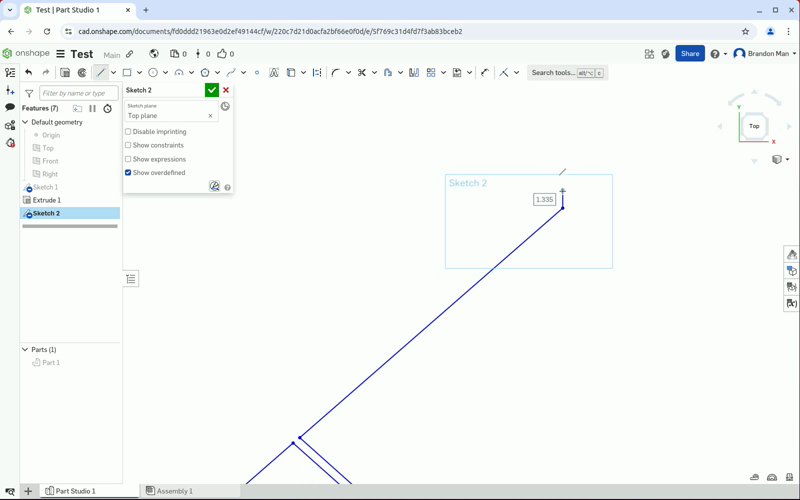
scroll(-6)
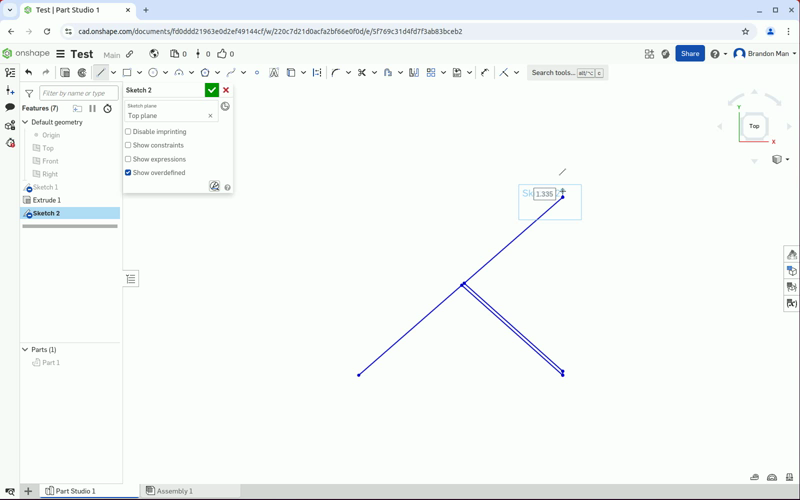
key_up(shift)
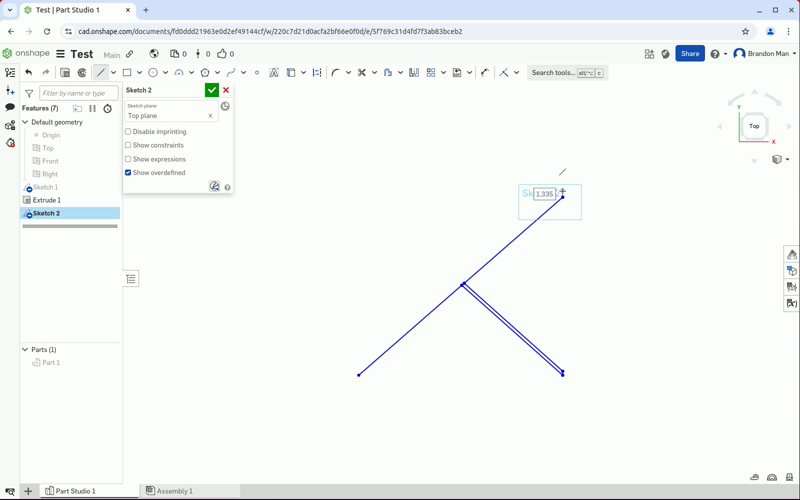
key_down(shift)
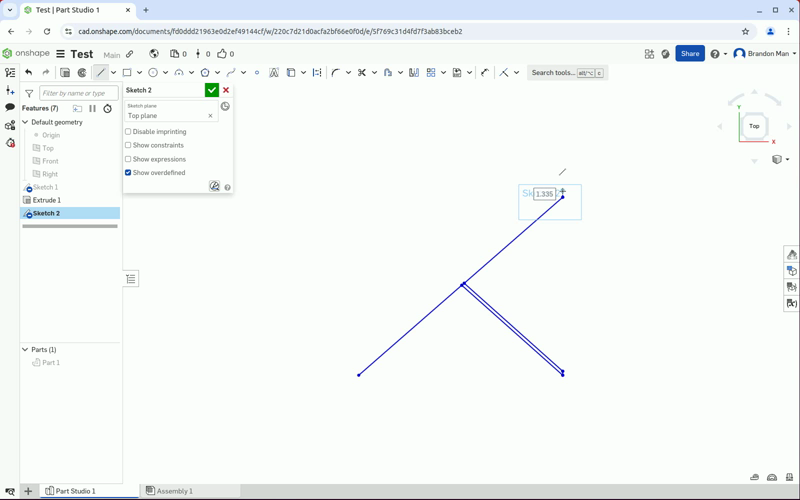
mouse_move(461, 280)
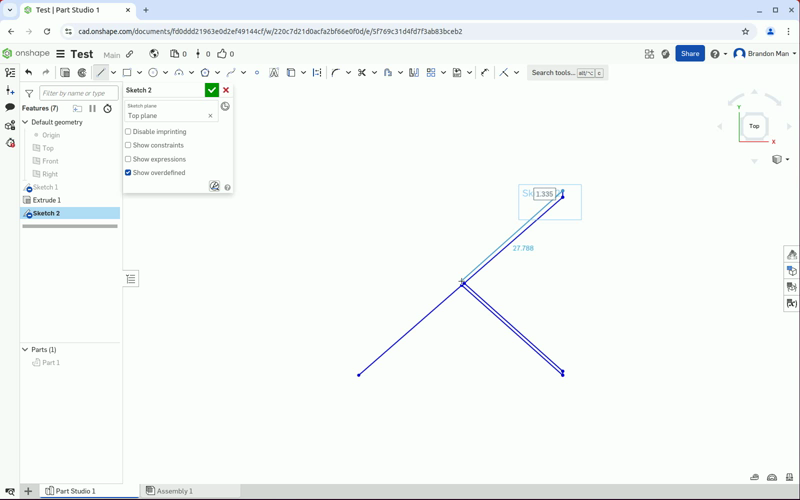
scroll(6)
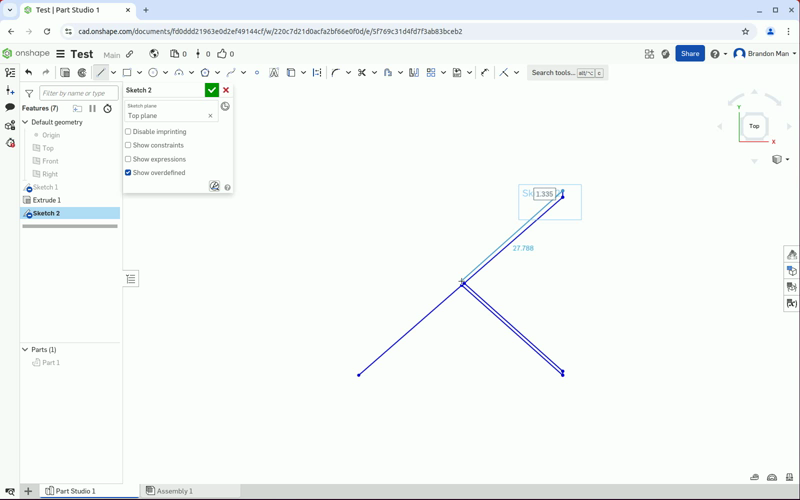
scroll(6)
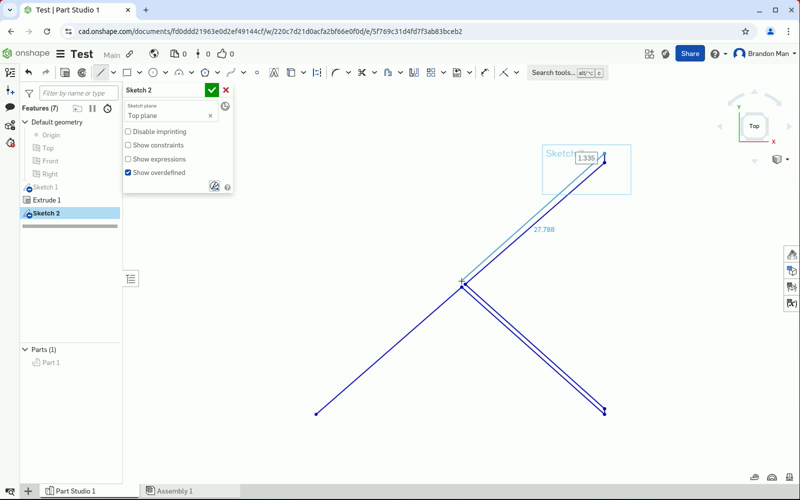
scroll(6)
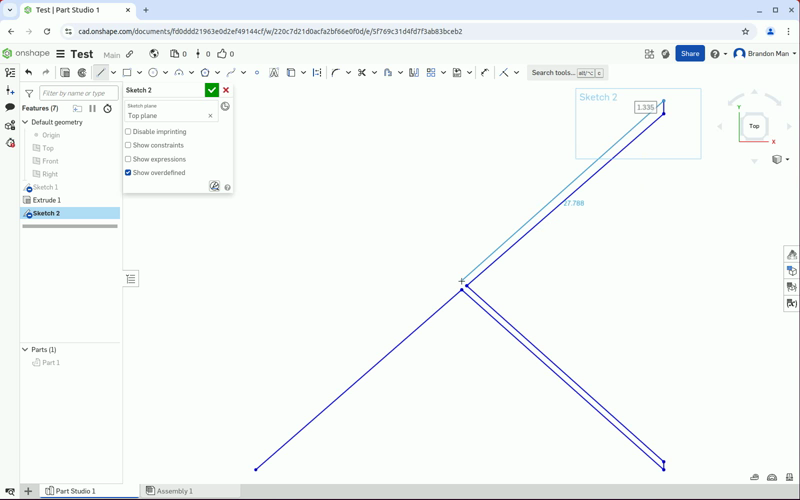
scroll(6)
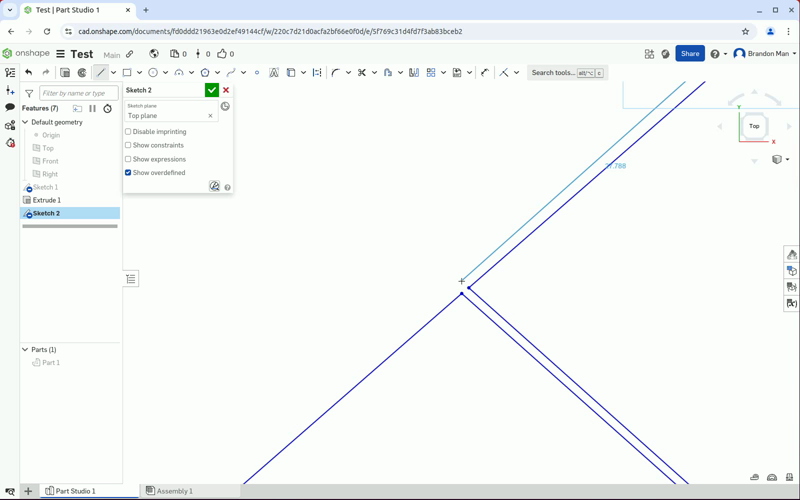
scroll(6)
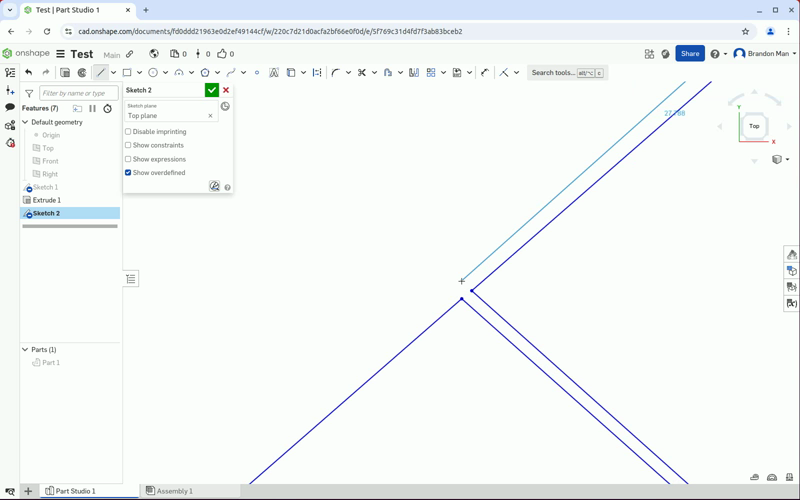
scroll(6)
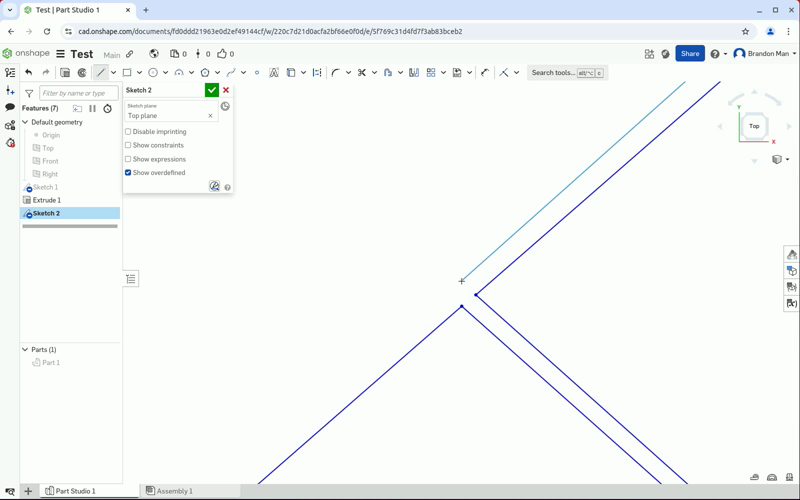
scroll(6)
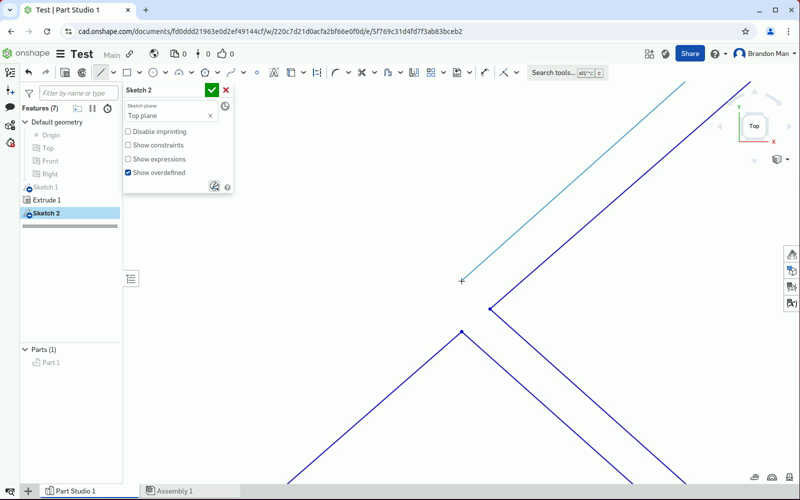
click(461, 280)
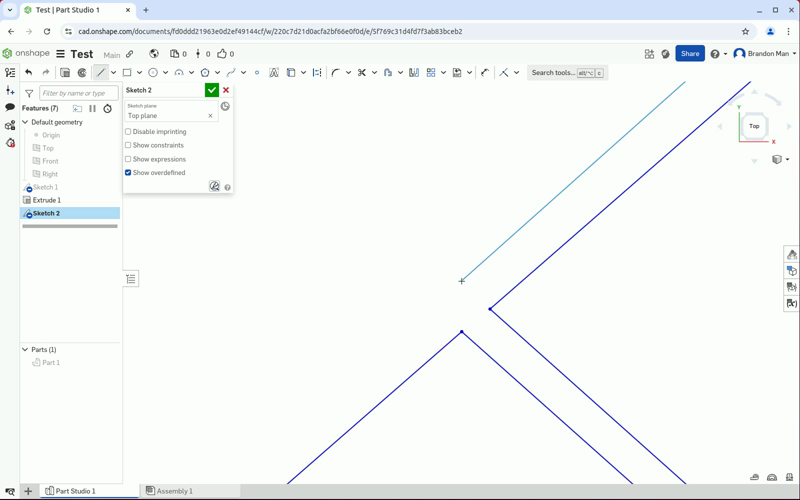
scroll(-6)
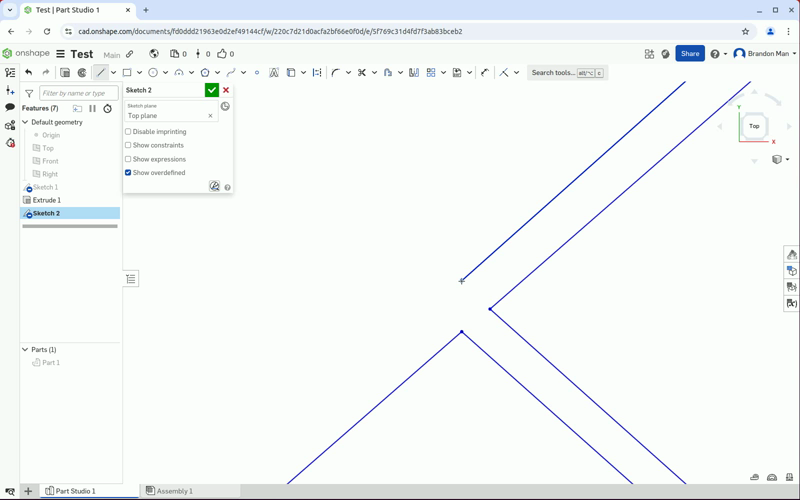
scroll(-6)
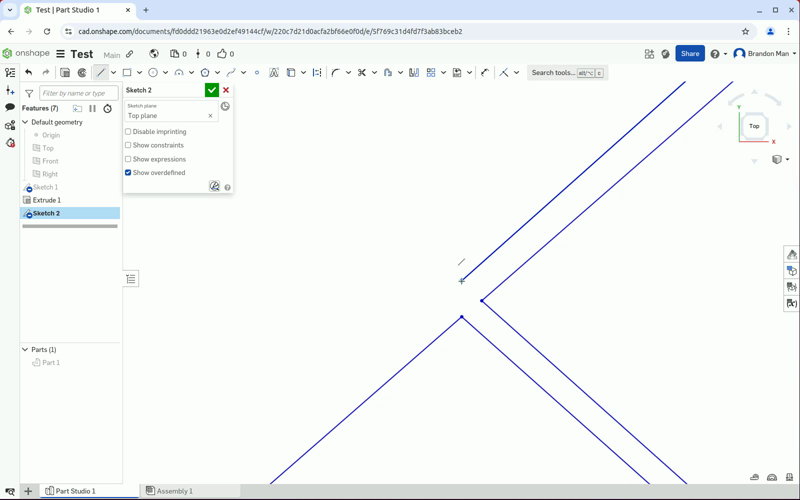
scroll(-6)
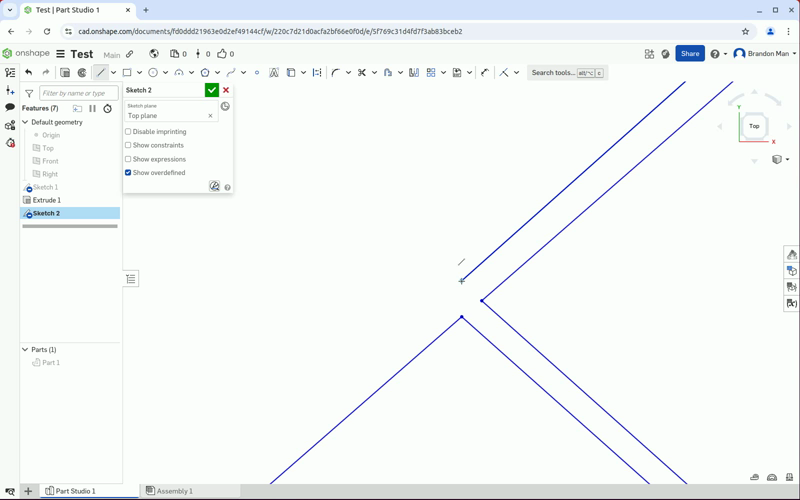
scroll(-6)
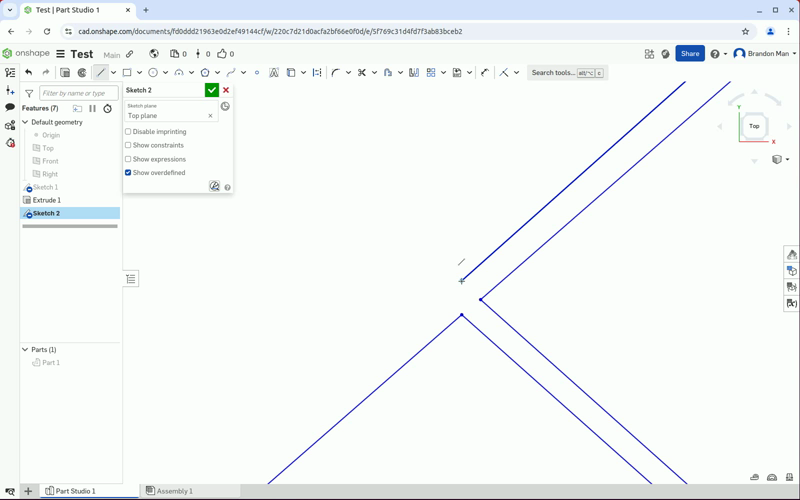
scroll(-6)
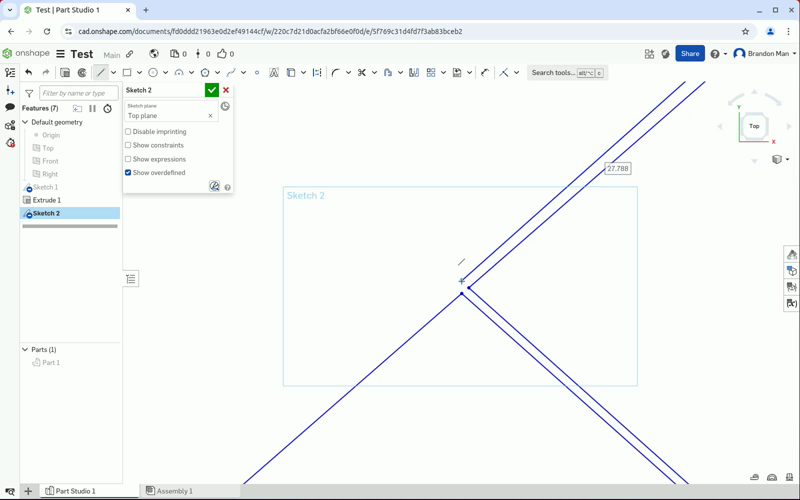
scroll(-6)
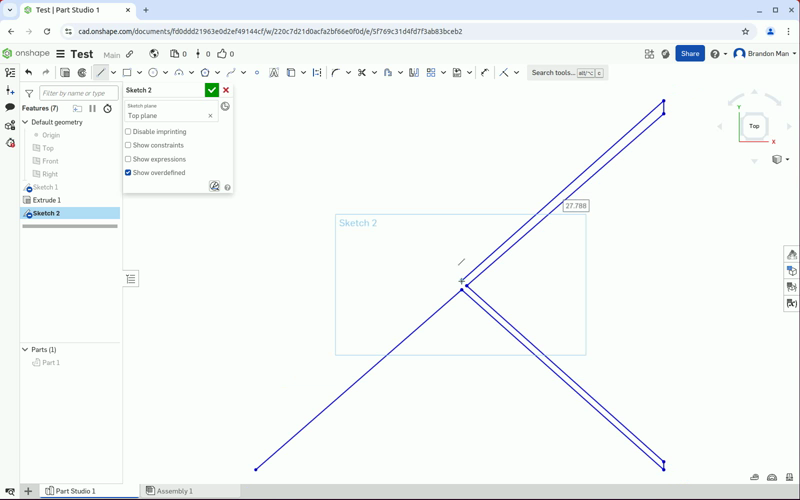
scroll(-6)
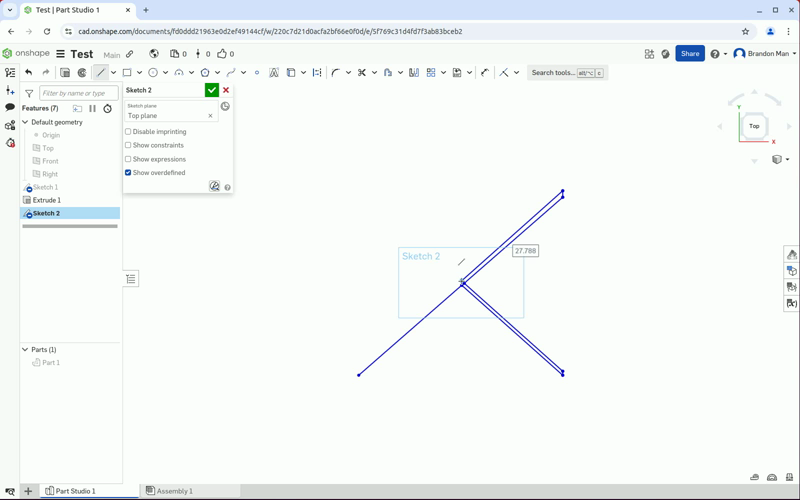
key_up(shift)
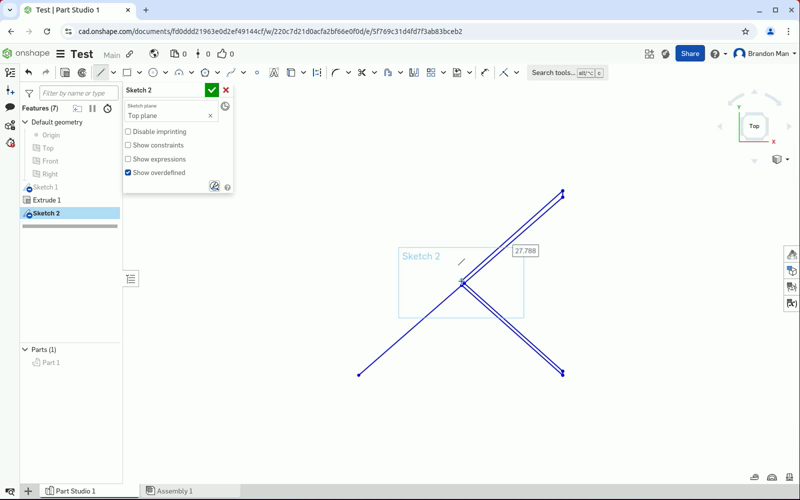
key_down(shift)
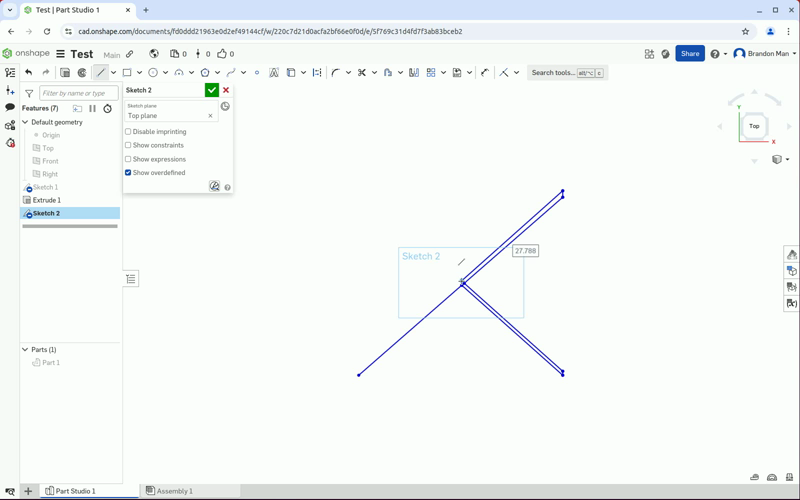
mouse_move(358, 190)
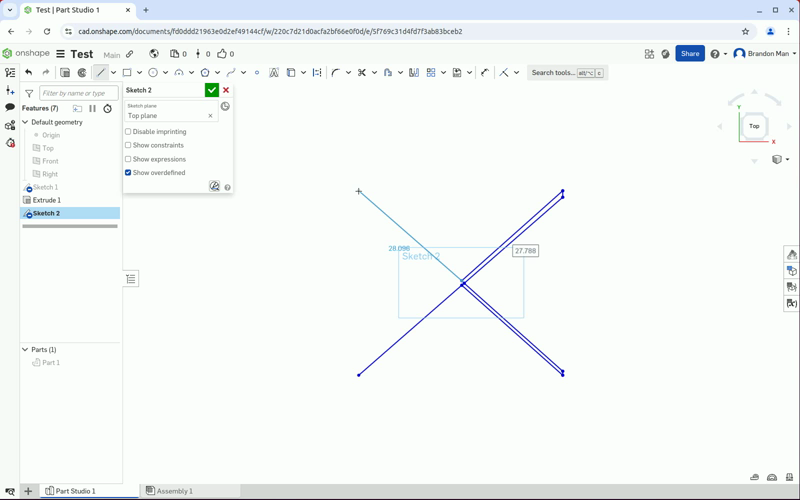
click(358, 190)
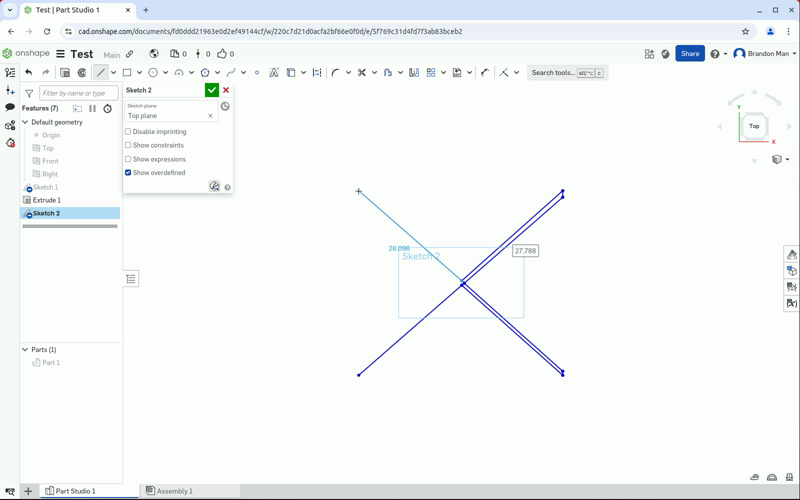
key_up(shift)
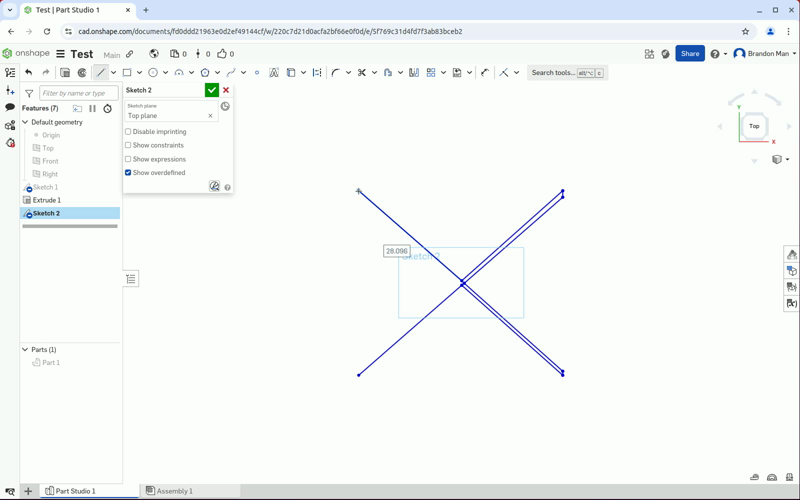
key_down(shift)
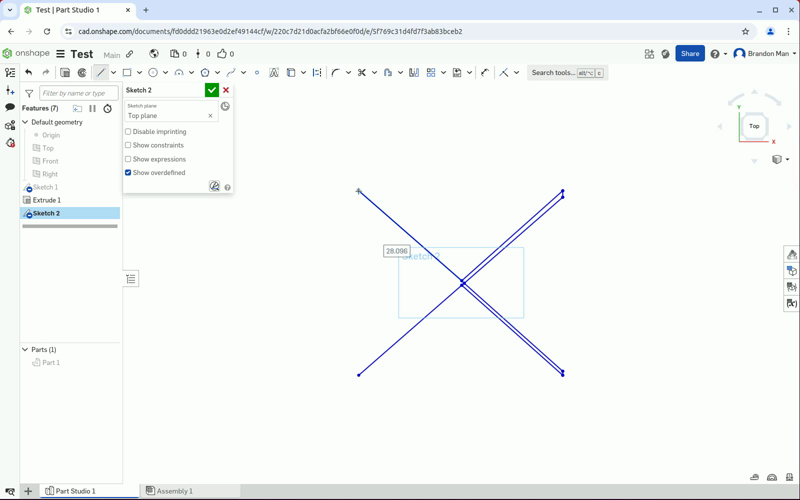
mouse_move(388, 190)
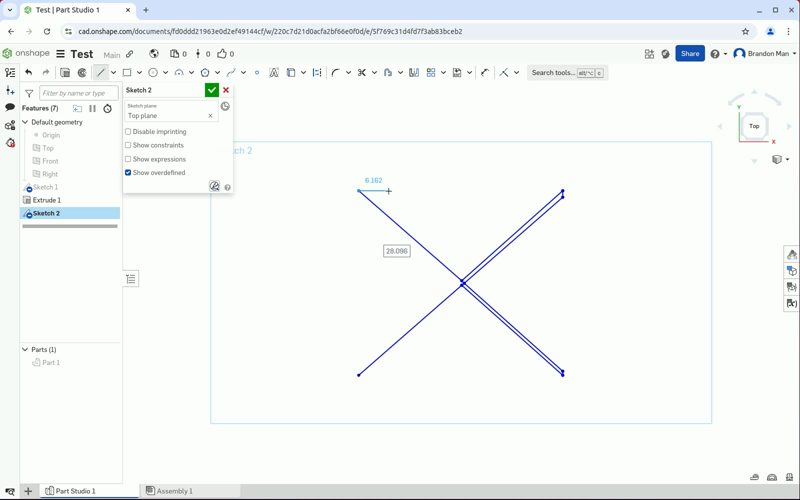
mouse_move(358, 197)
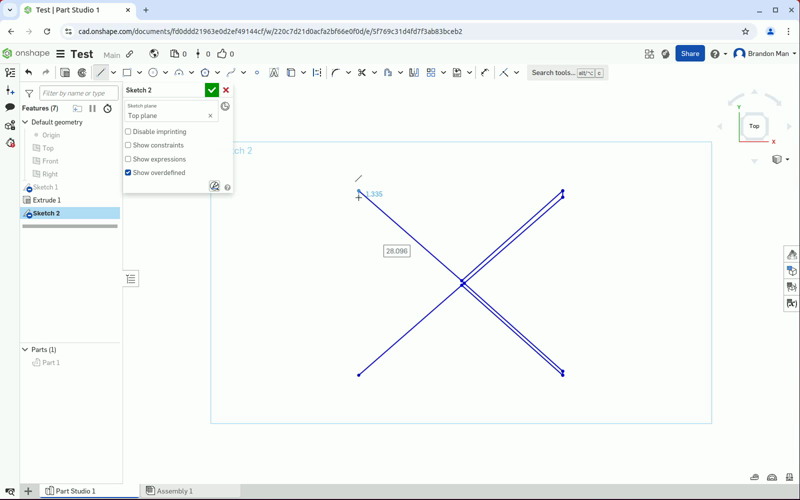
scroll(6)
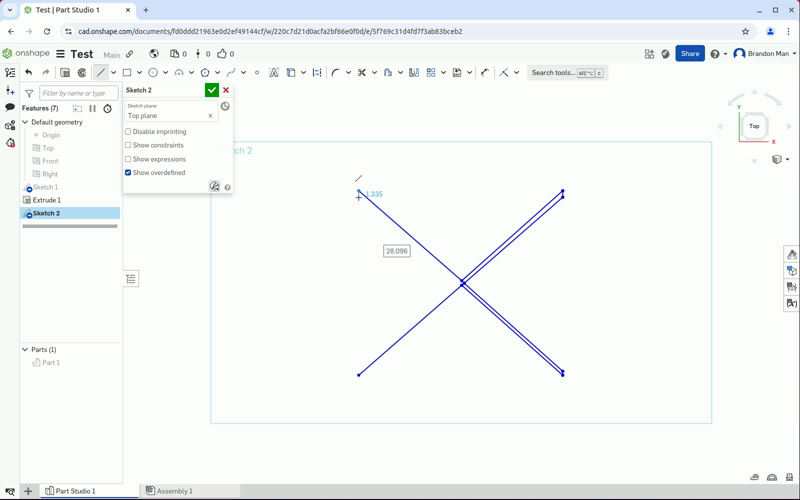
scroll(6)
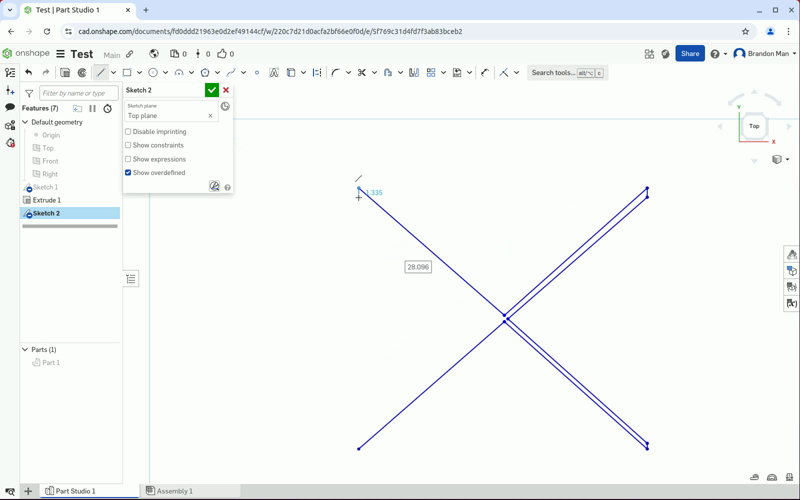
scroll(6)
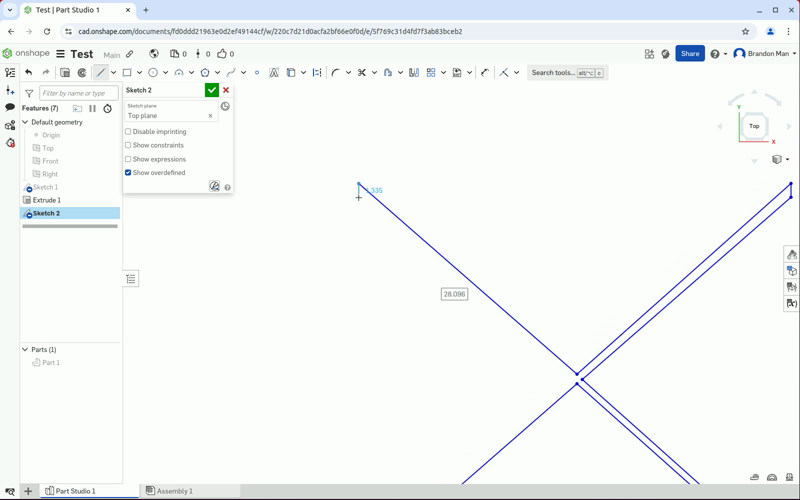
scroll(6)
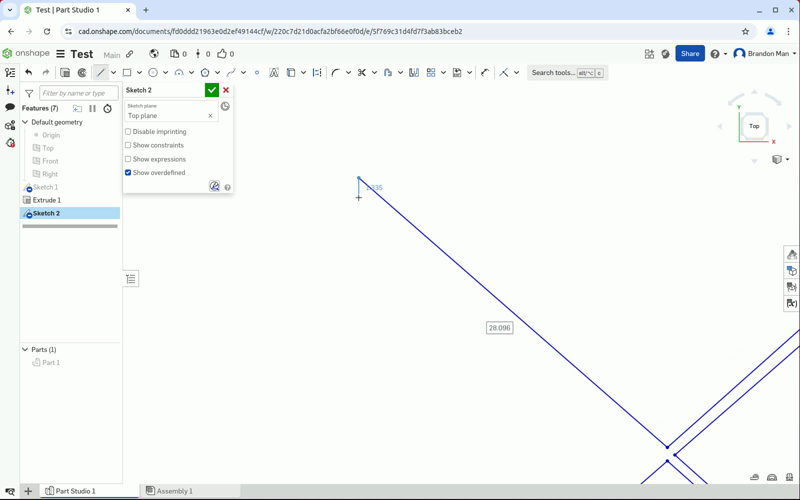
scroll(6)
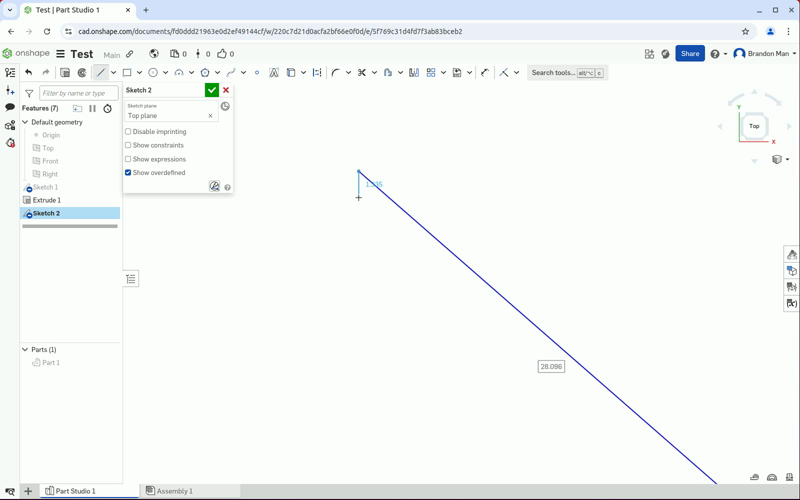
scroll(6)
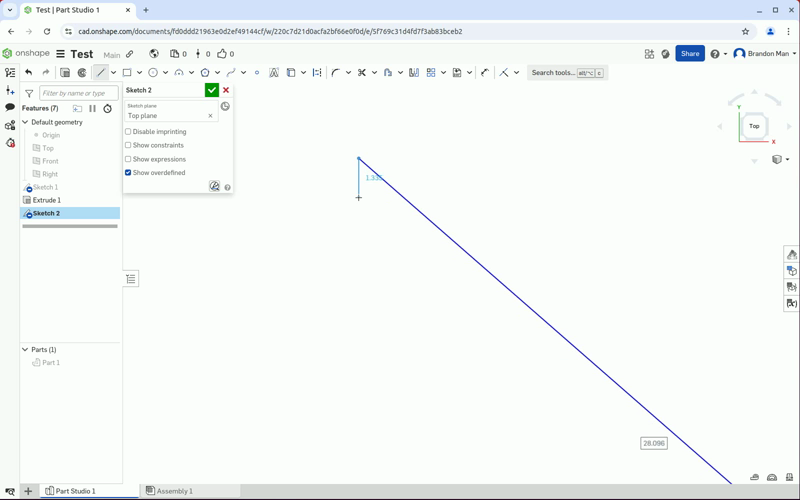
scroll(6)
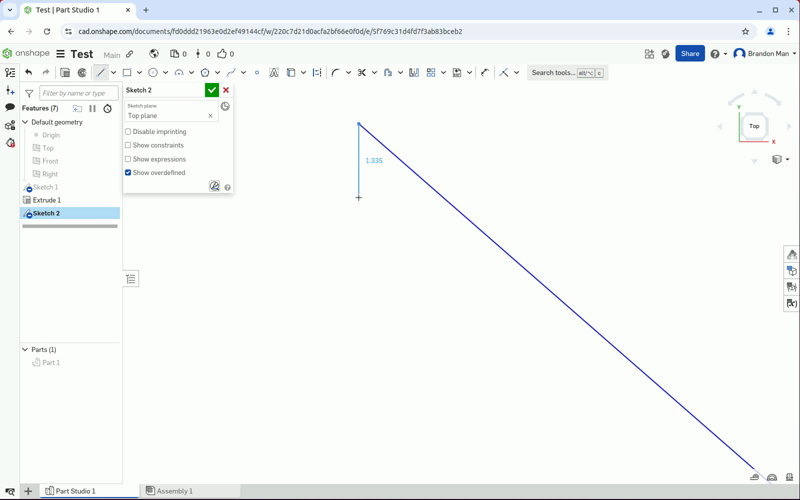
click(358, 197)
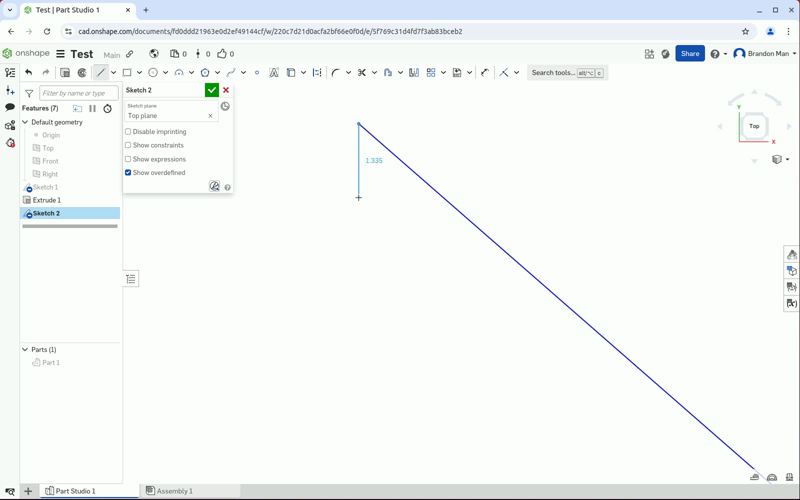
scroll(-6)
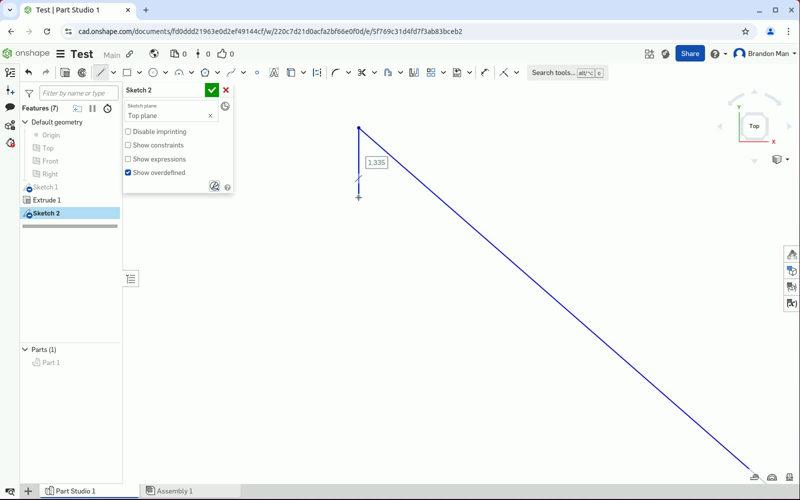
scroll(-6)
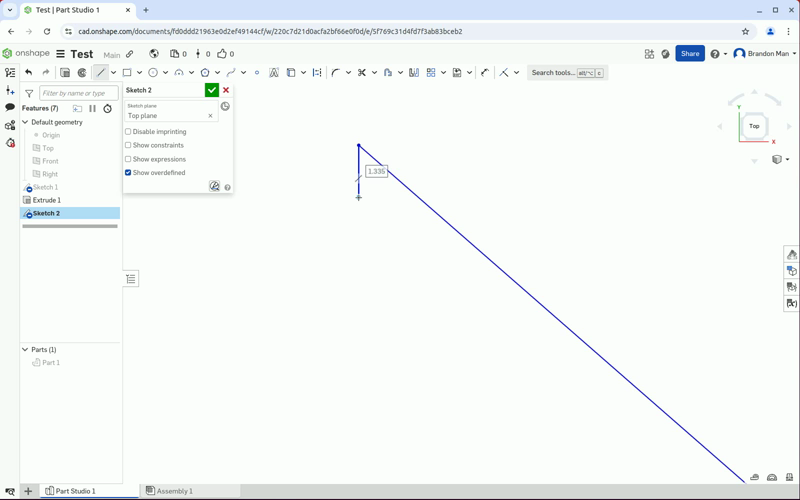
scroll(-6)
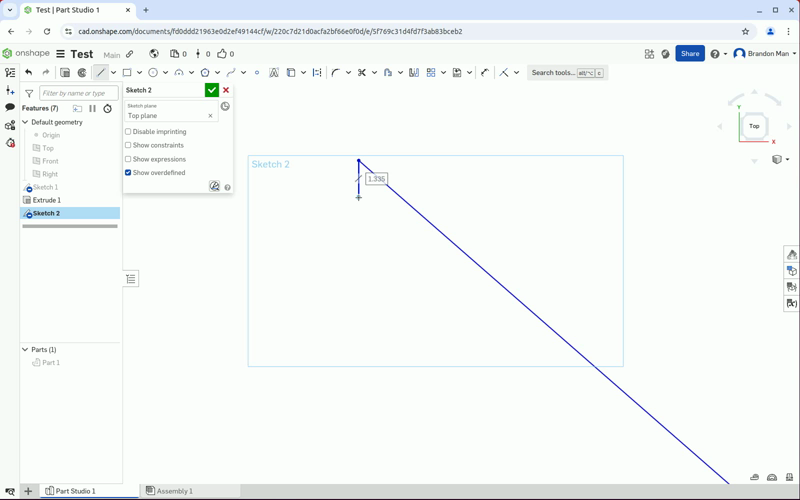
scroll(-6)
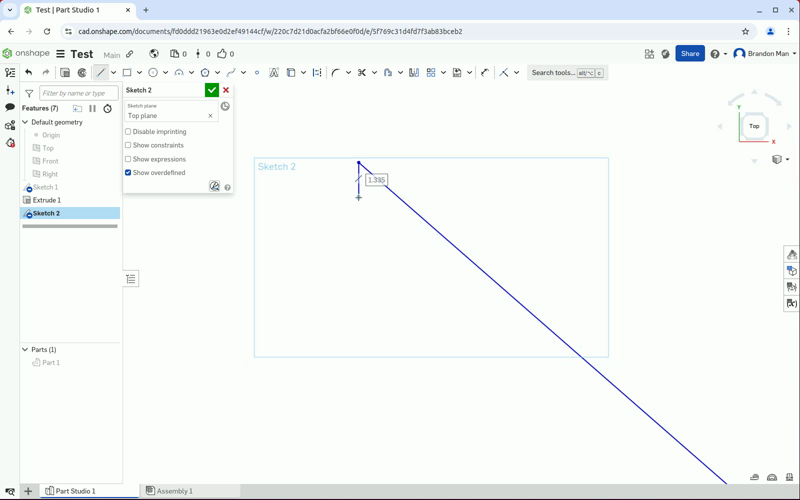
scroll(-6)
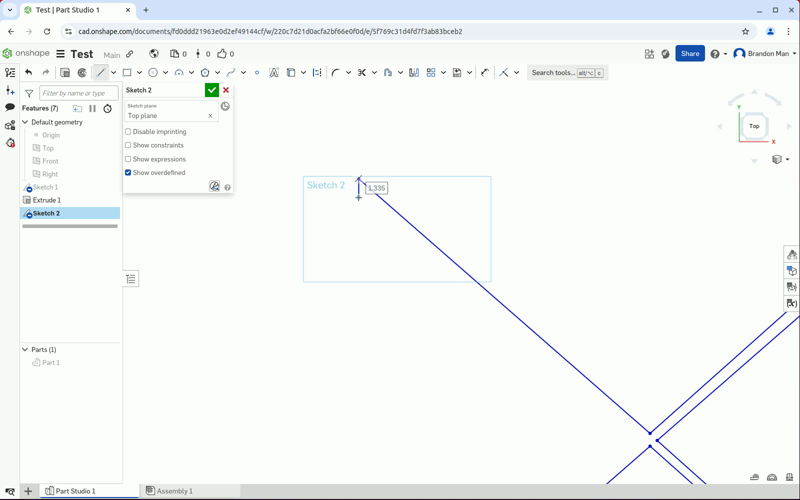
scroll(-6)
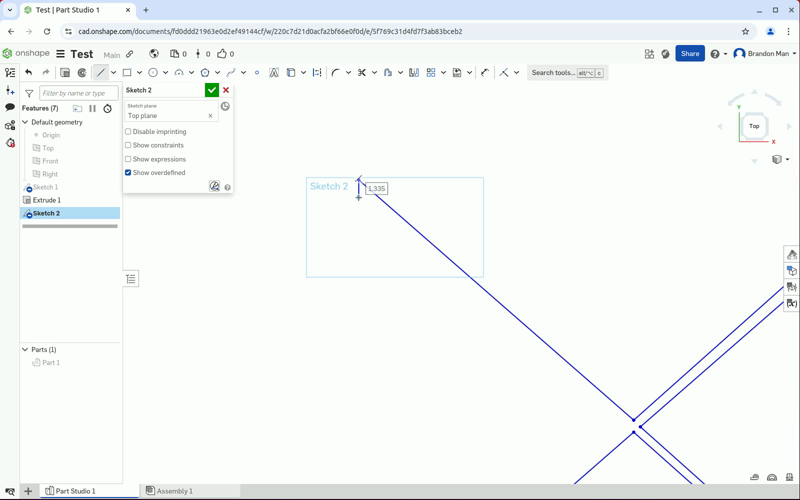
scroll(-6)
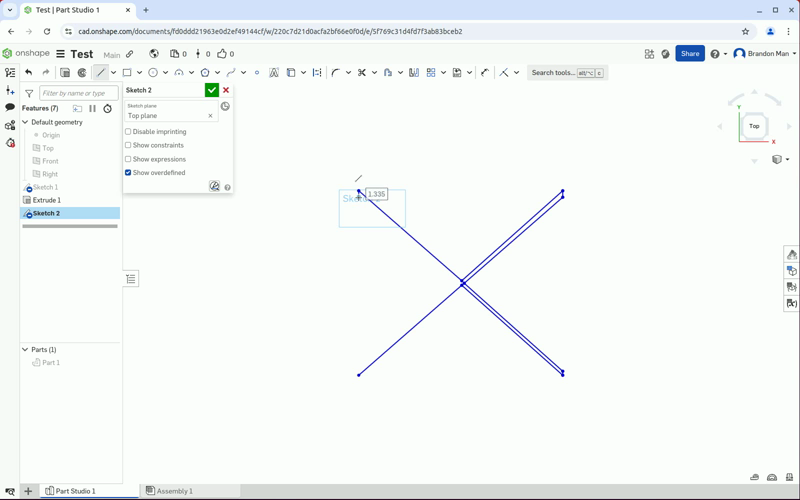
key_up(shift)
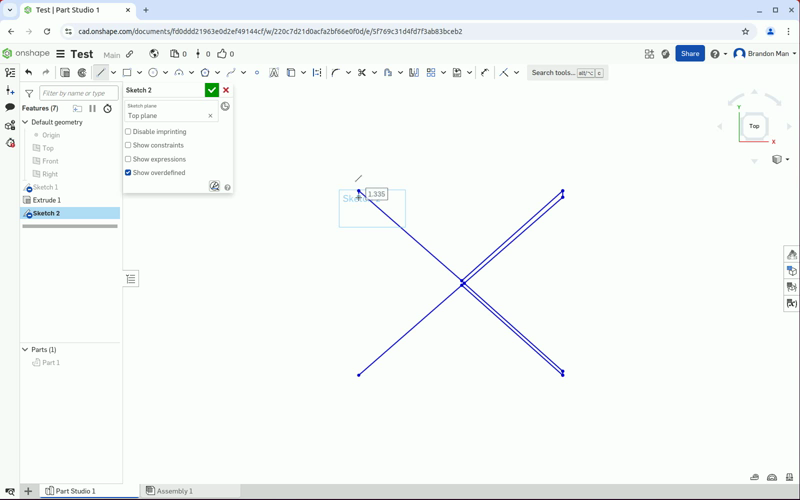
key_down(shift)
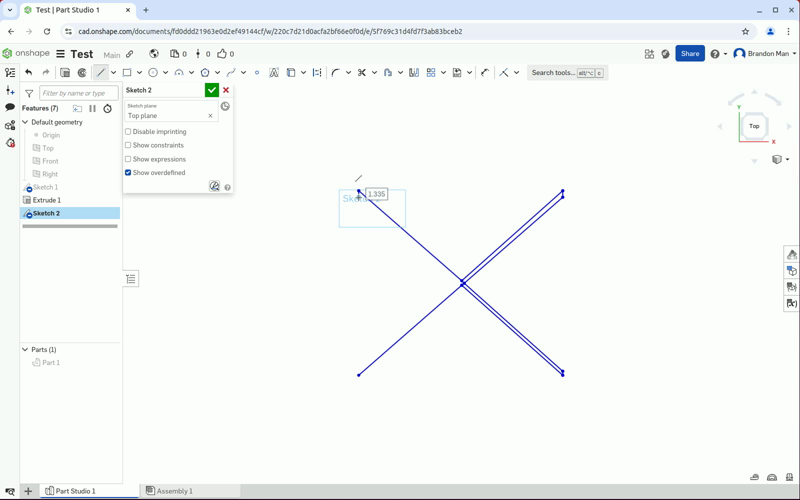
mouse_move(457, 283)
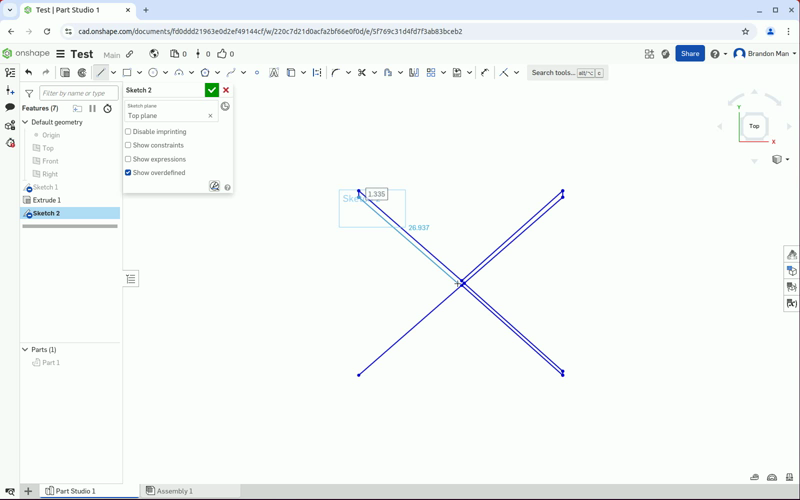
click(457, 283)
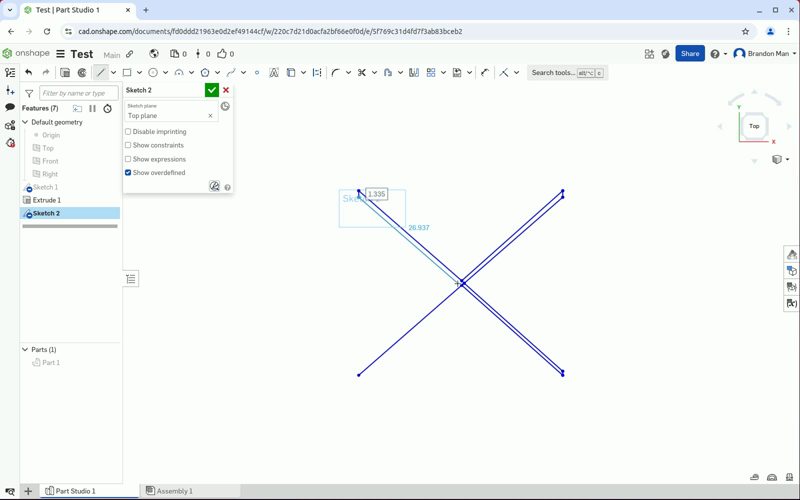
key_up(shift)
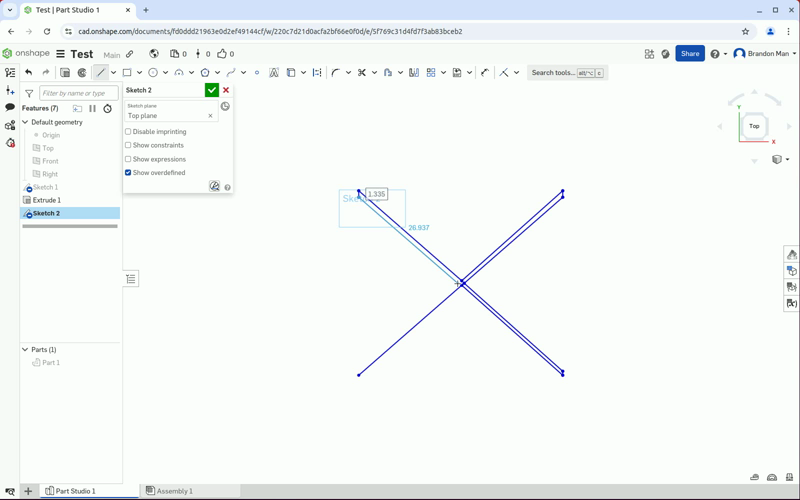
key_down(shift)
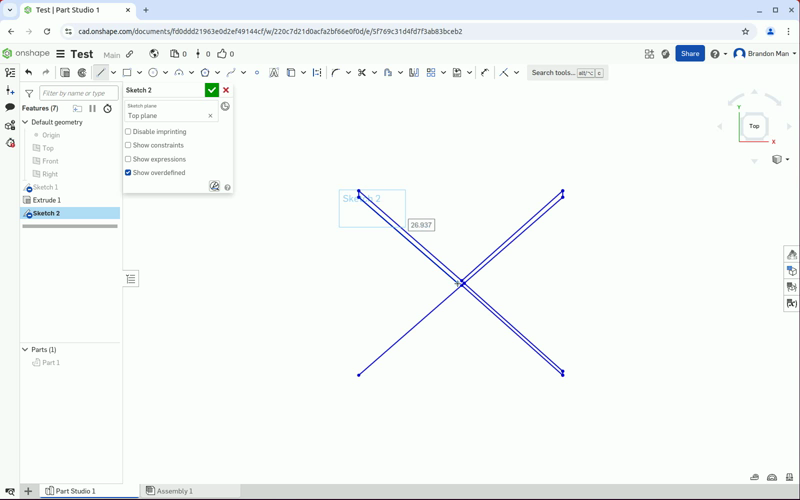
mouse_move(358, 371)
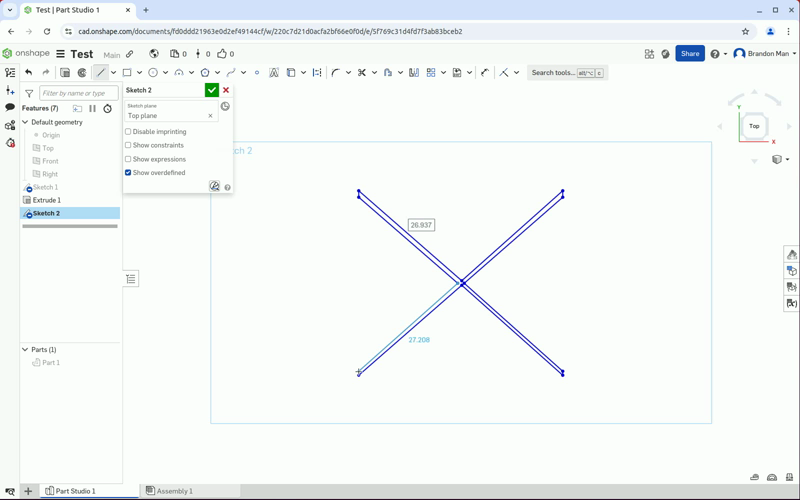
scroll(6)
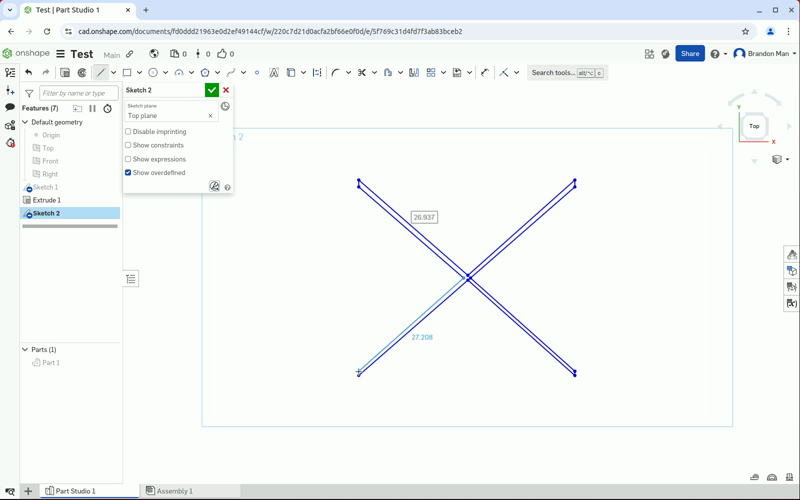
scroll(6)
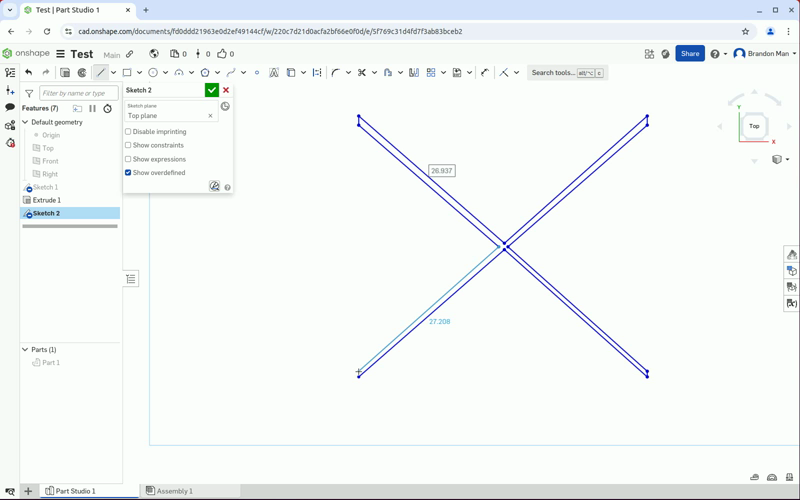
scroll(6)
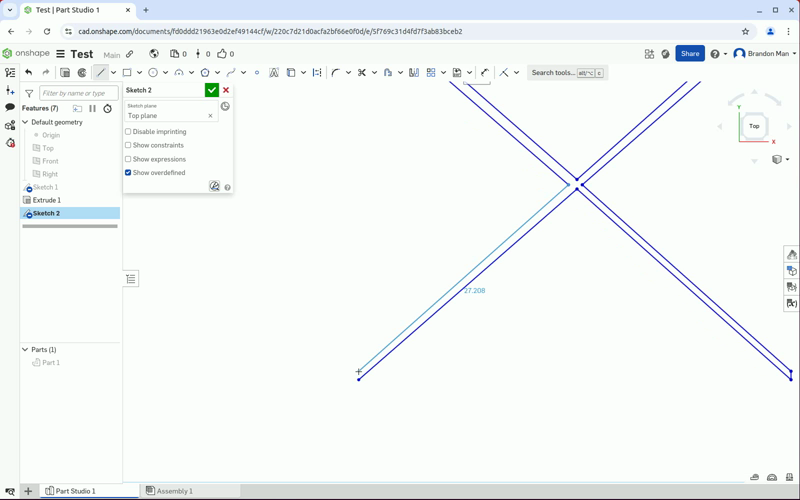
scroll(6)
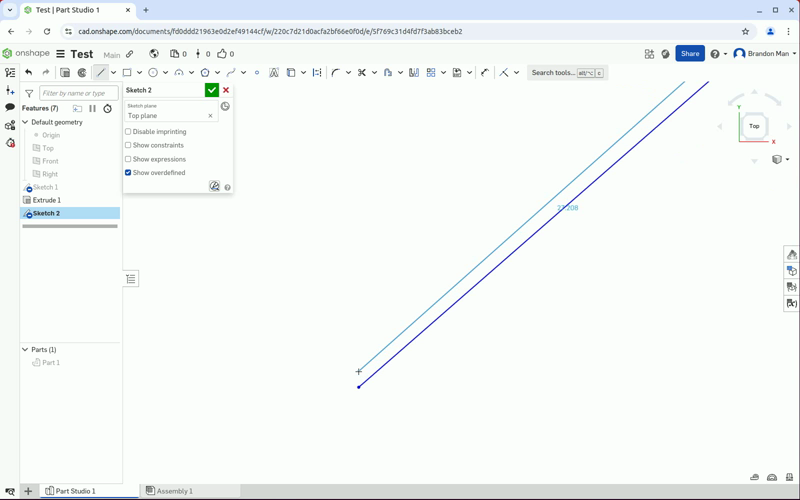
scroll(6)
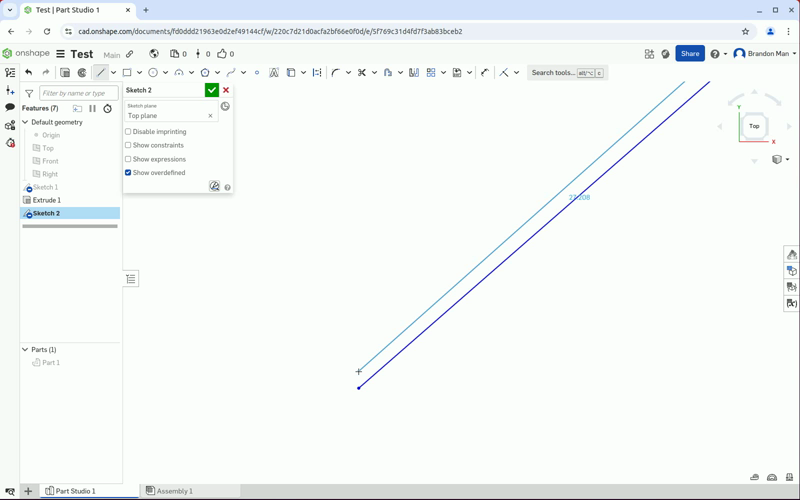
scroll(6)
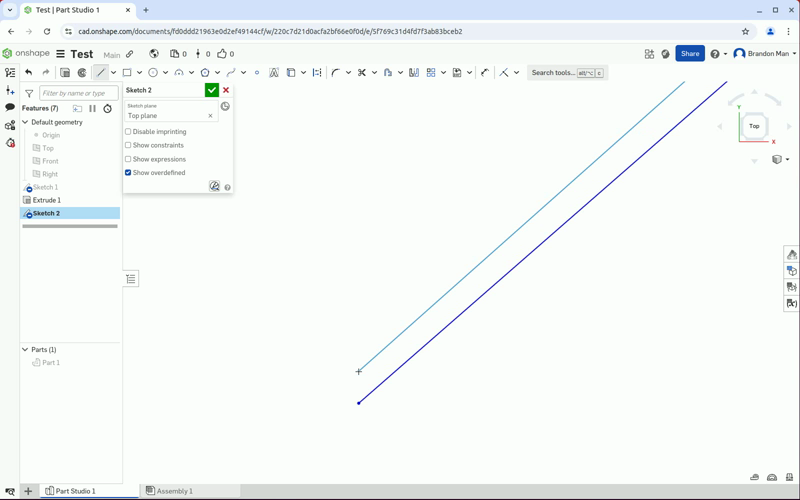
scroll(6)
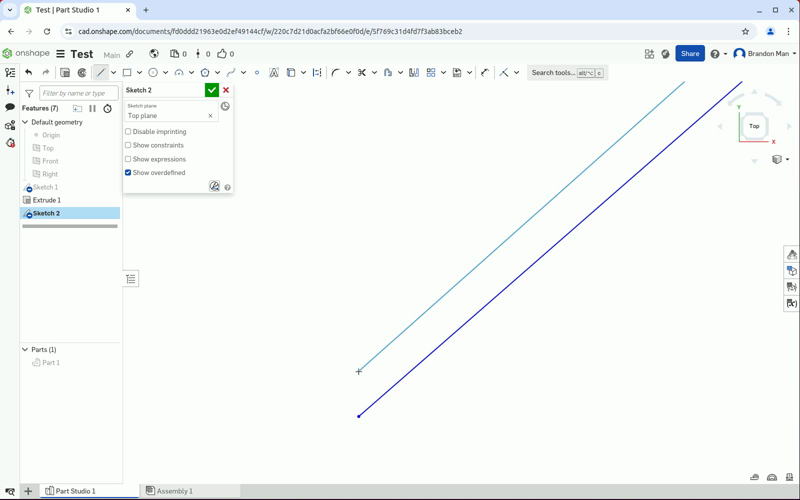
click(358, 371)
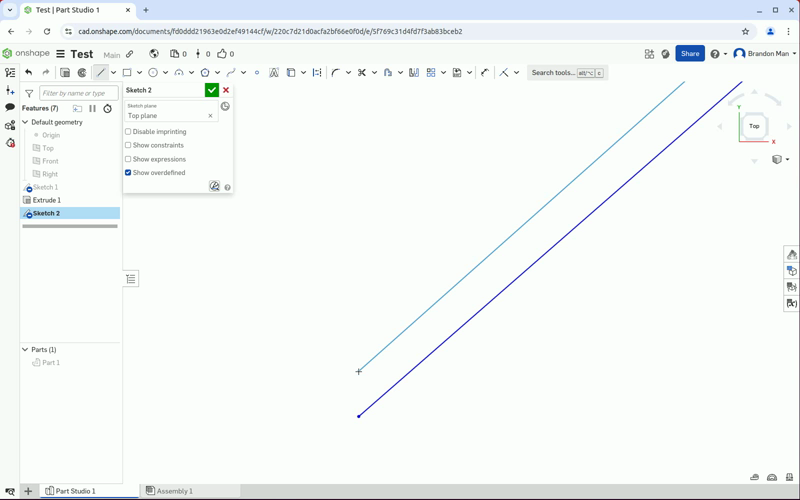
scroll(-6)
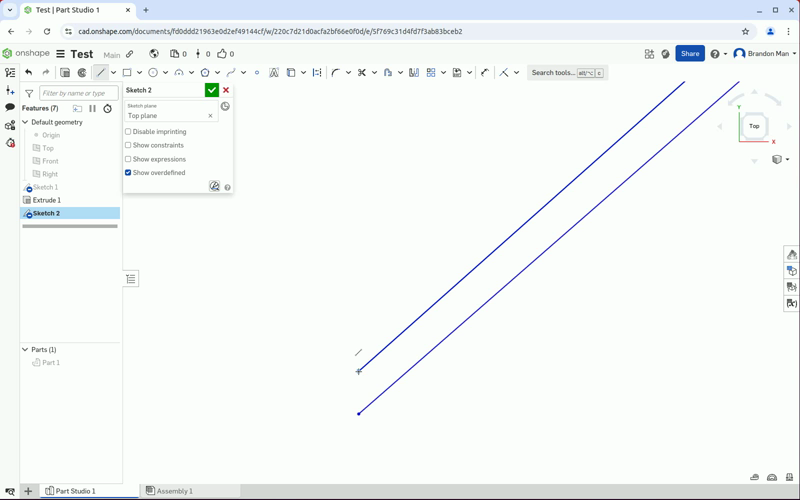
scroll(-6)
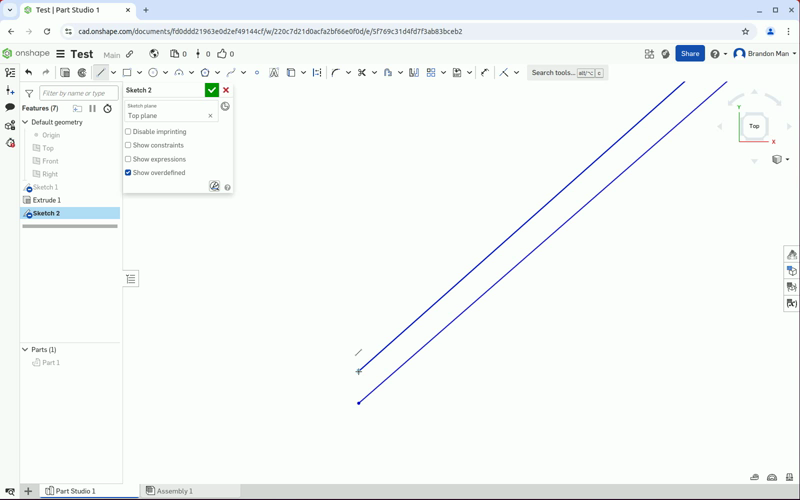
scroll(-6)
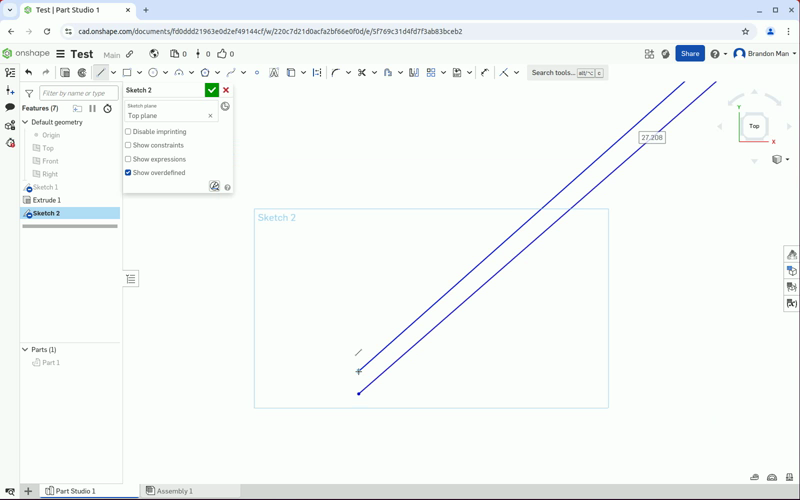
scroll(-6)
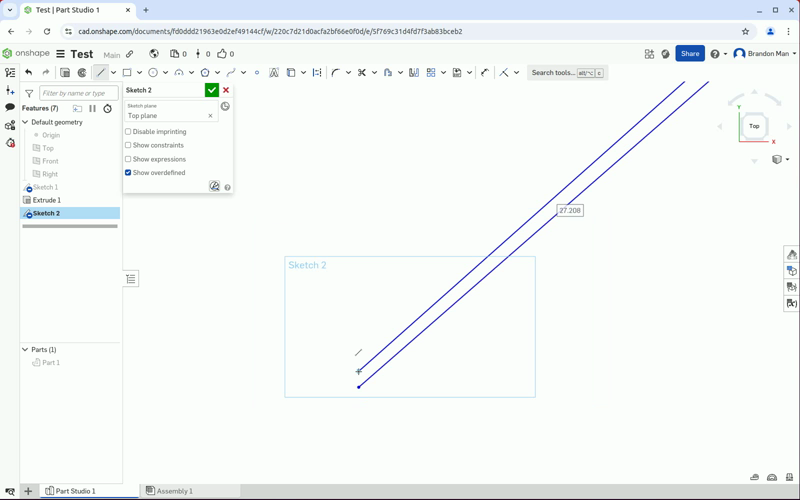
scroll(-6)
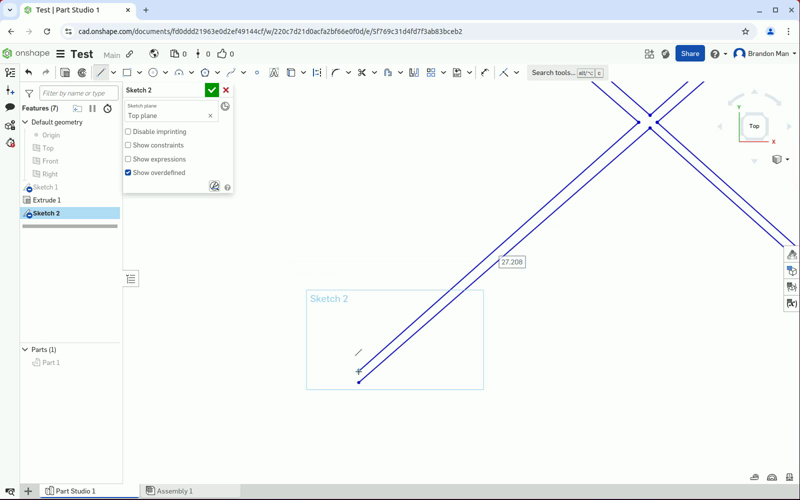
scroll(-6)
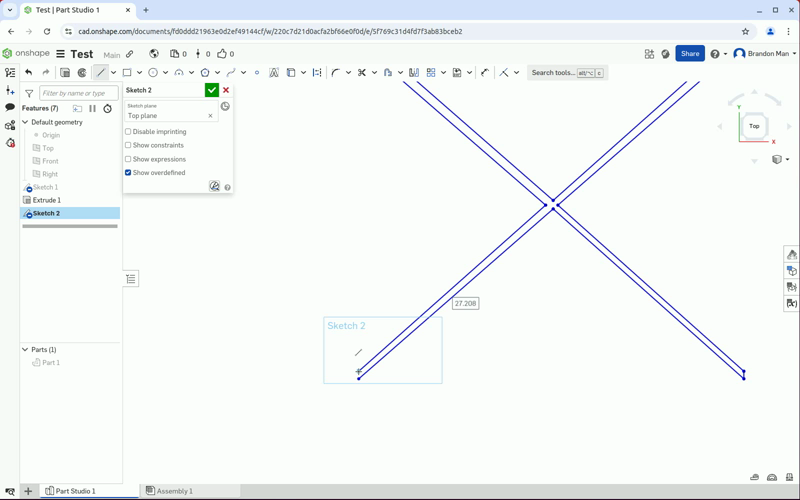
scroll(-6)
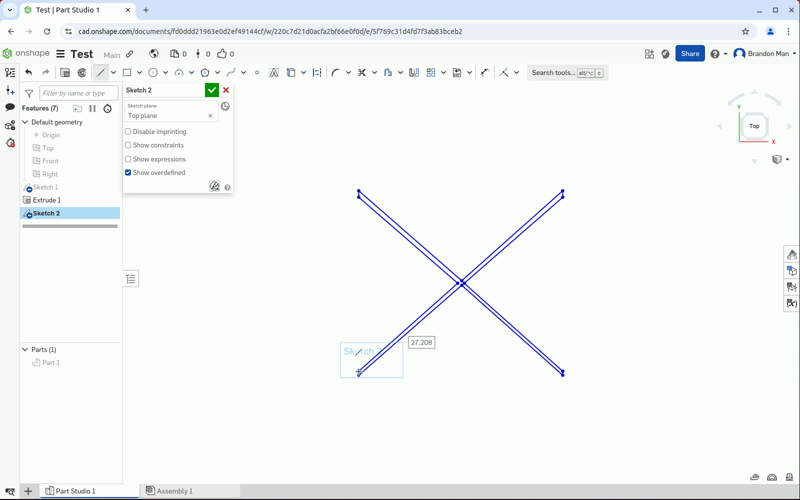
key_up(shift)
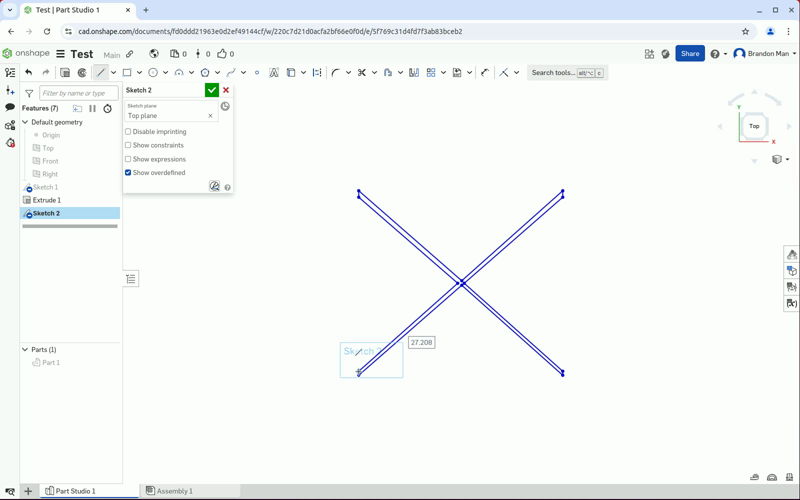
mouse_move(388, 371)
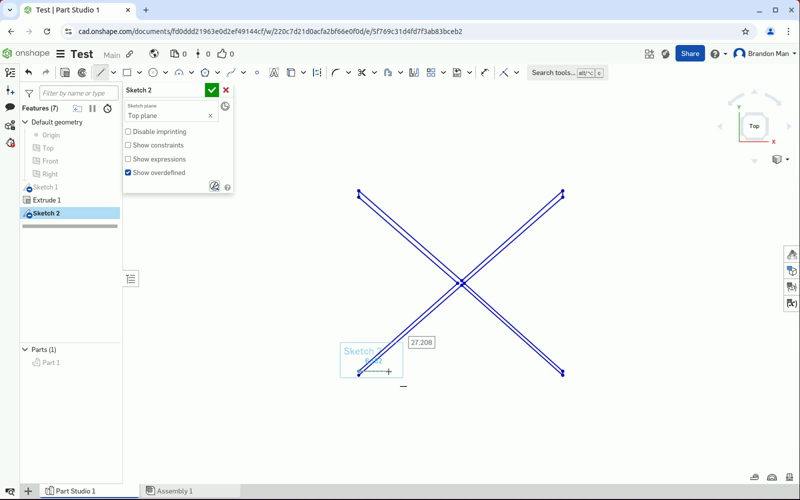
key_down(shift)
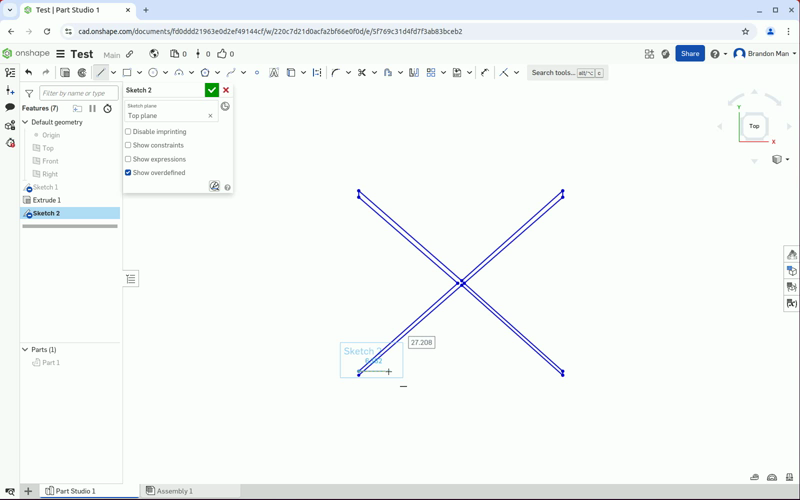
mouse_move(358, 375)
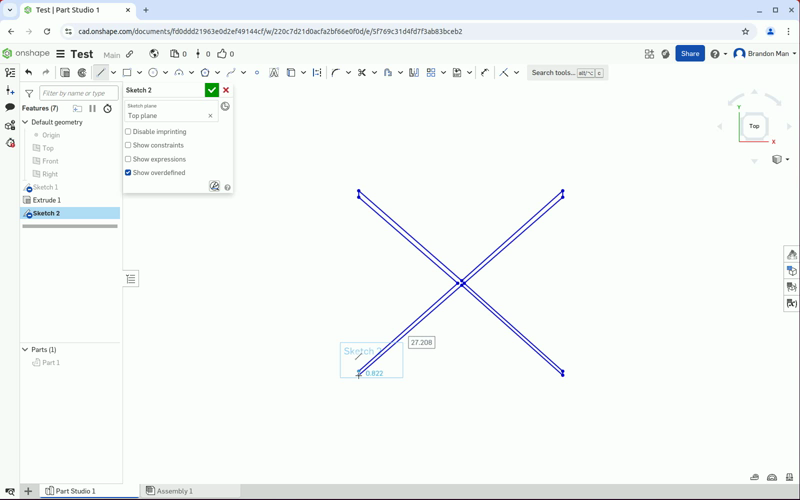
scroll(6)
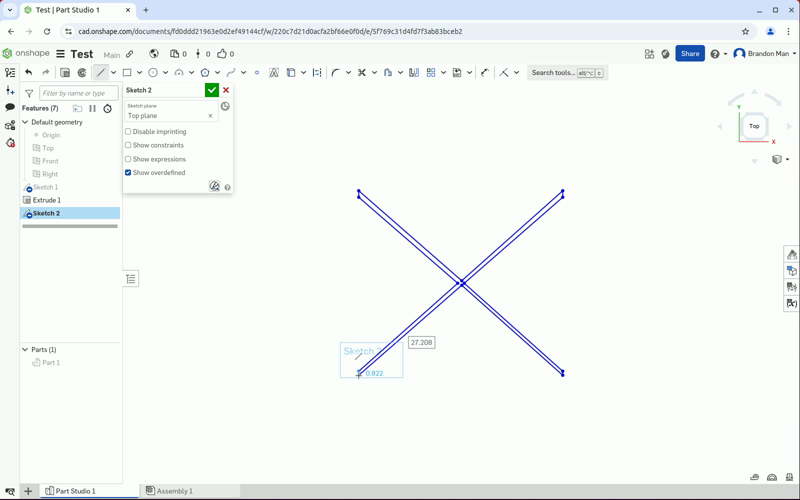
scroll(6)
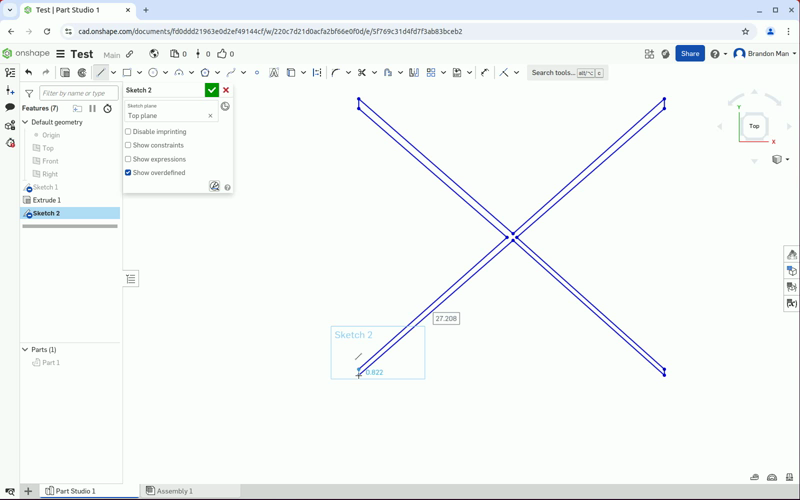
scroll(6)
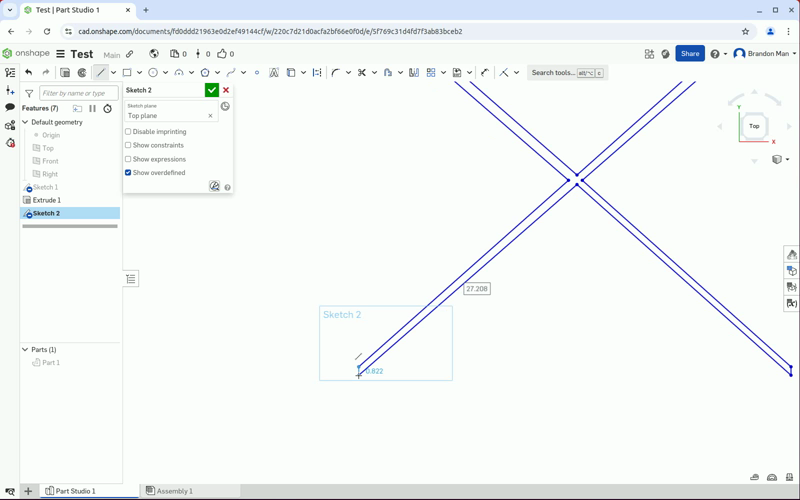
scroll(6)
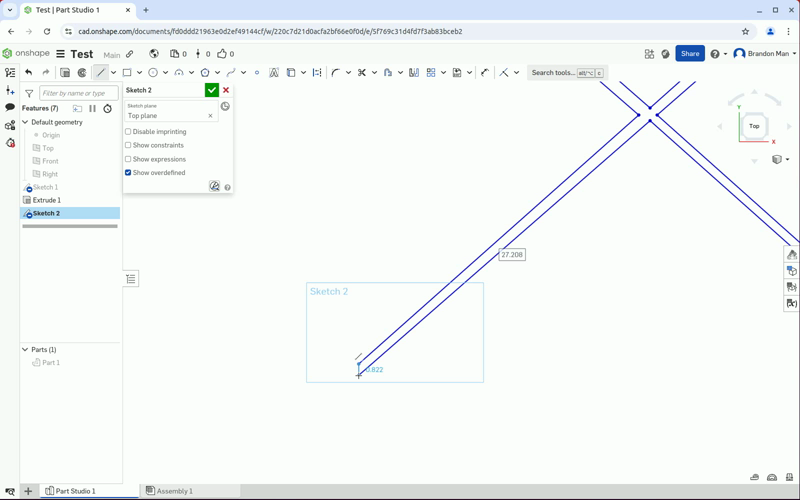
scroll(6)
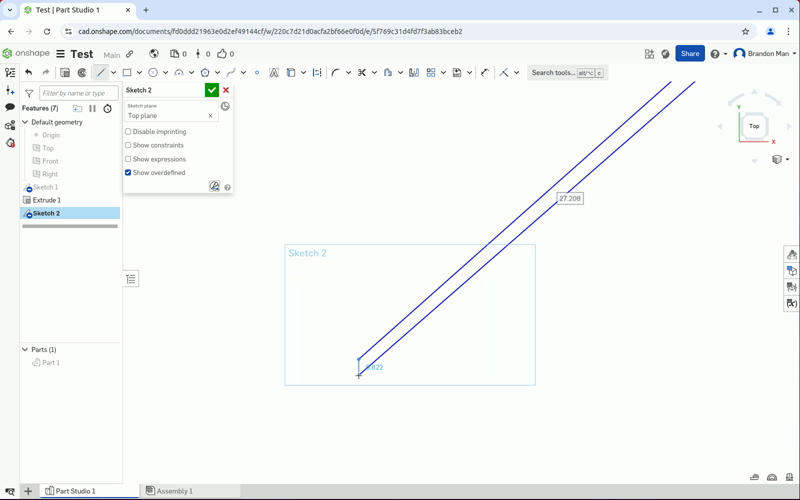
scroll(6)
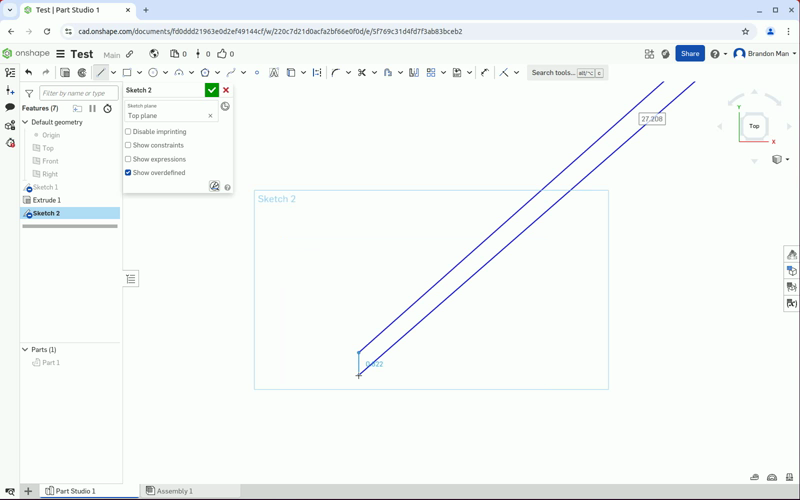
scroll(6)
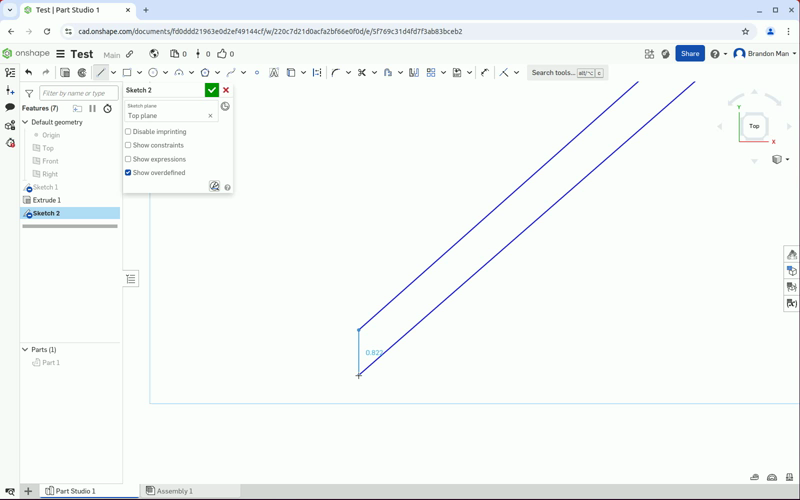
key_up(shift)
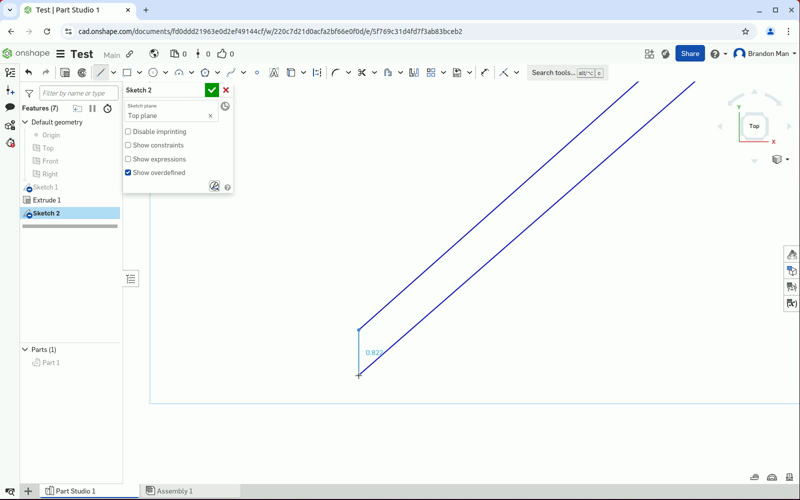
click(358, 375)
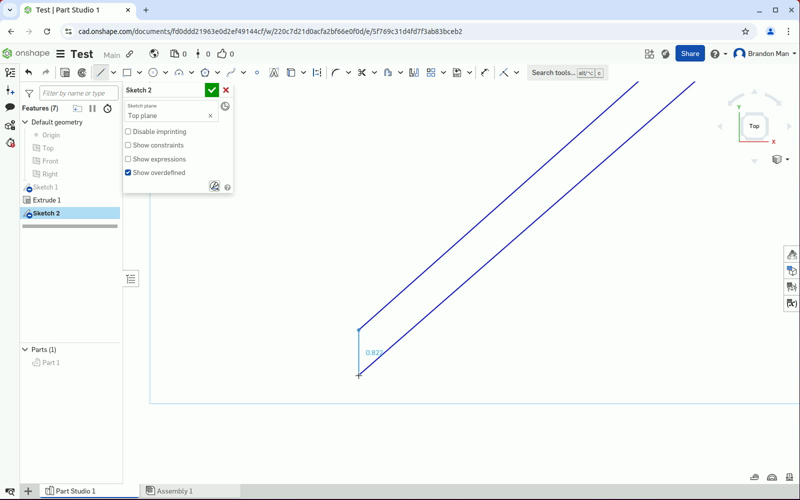
scroll(-6)
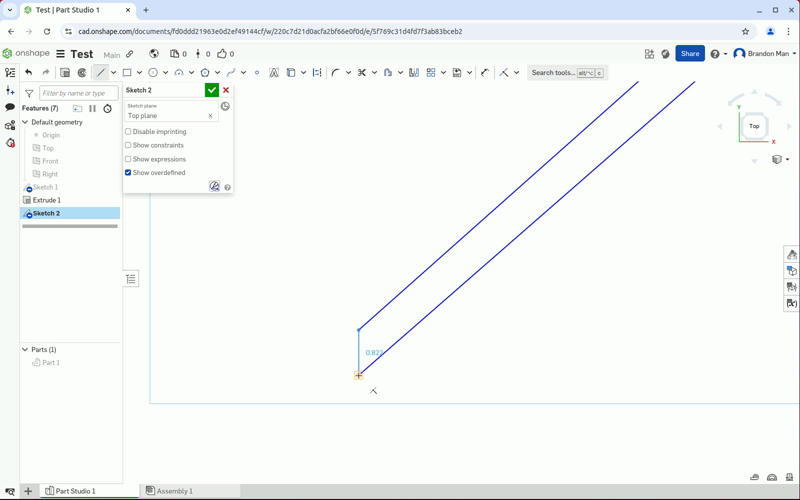
scroll(-6)
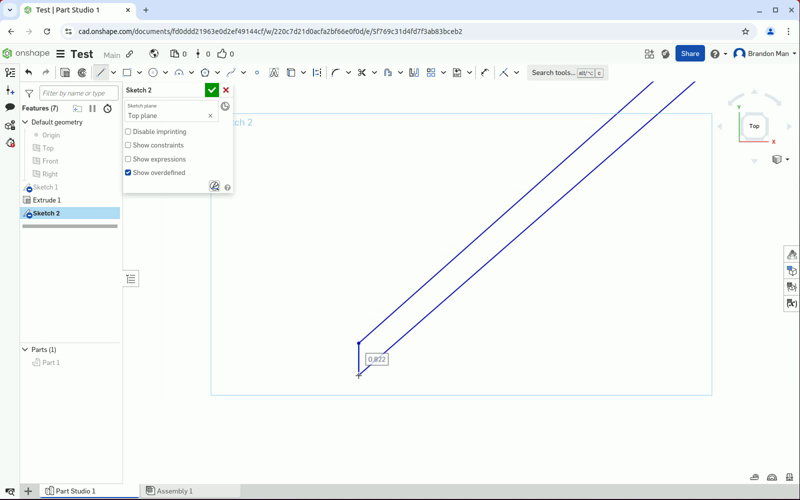
scroll(-6)
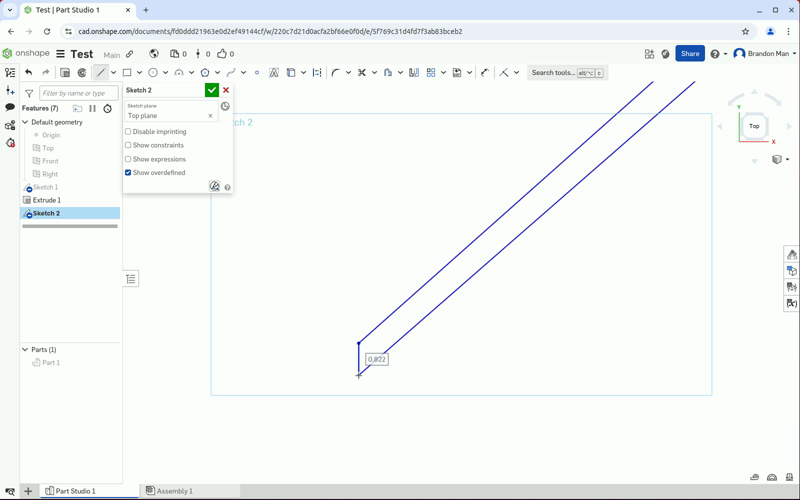
scroll(-6)
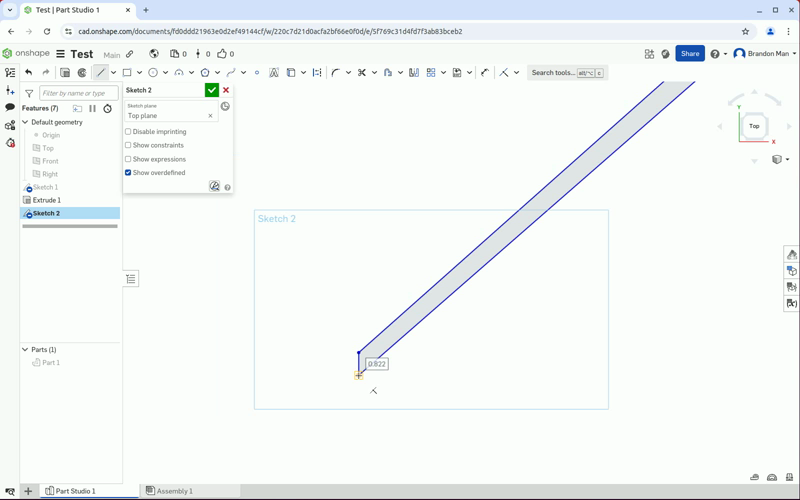
scroll(-6)
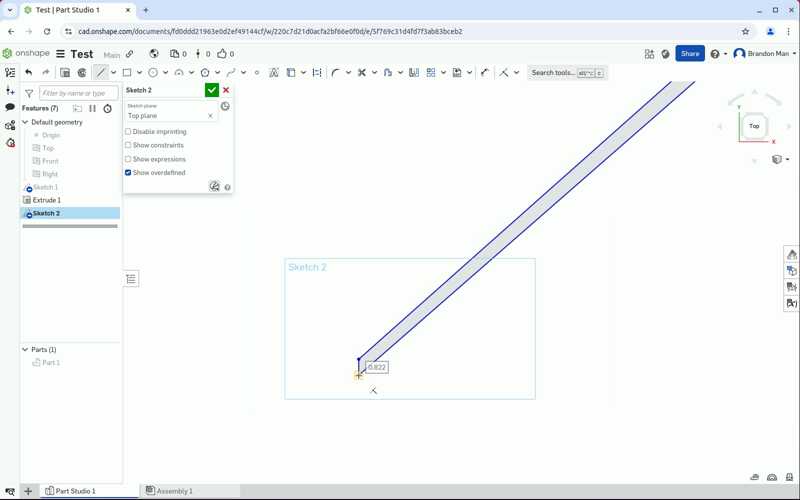
scroll(-6)
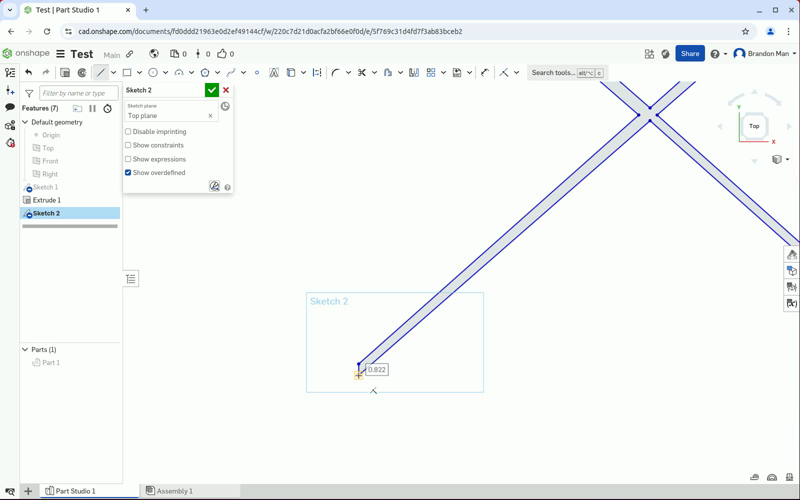
scroll(-6)
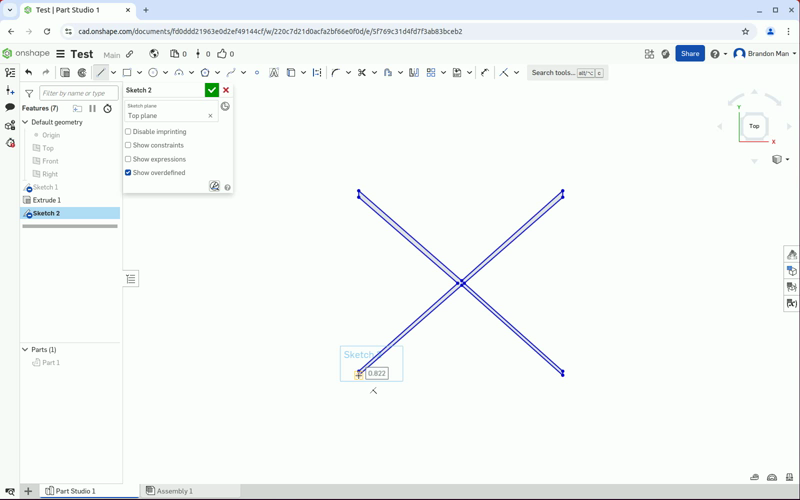
key(esc)
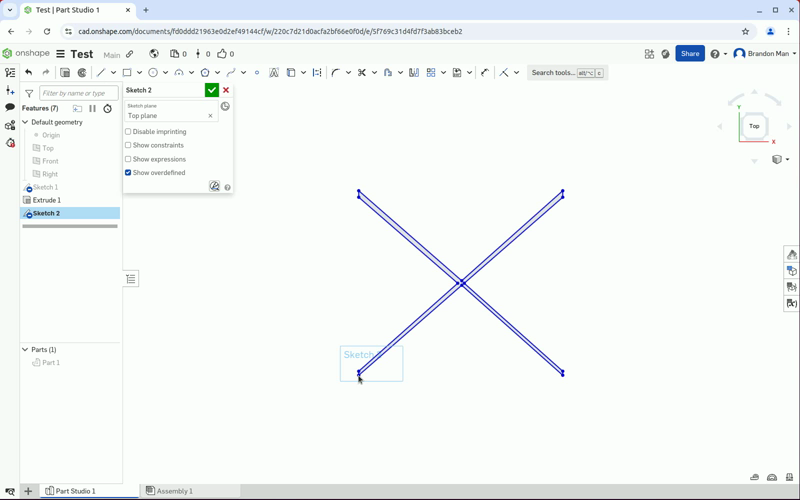
mouse_move(444, 267)
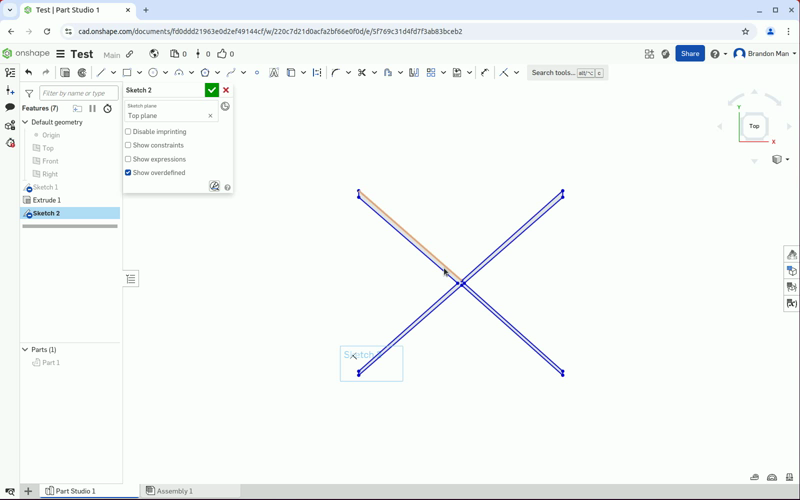
click(444, 267)
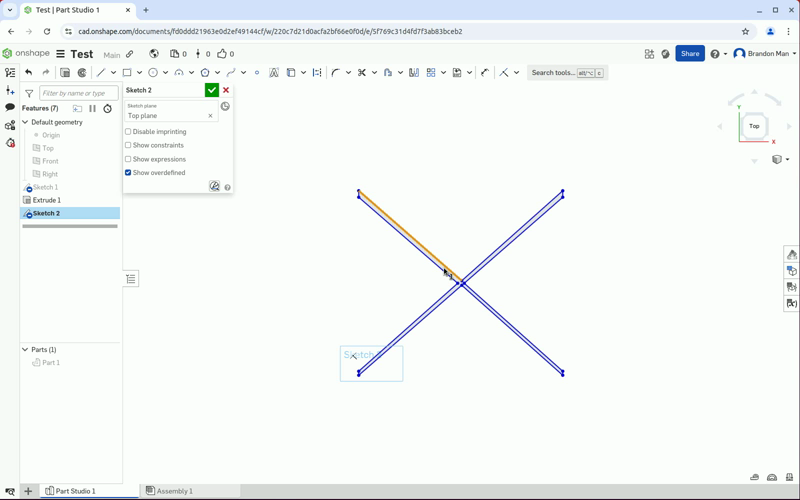
mouse_move(73, 352)
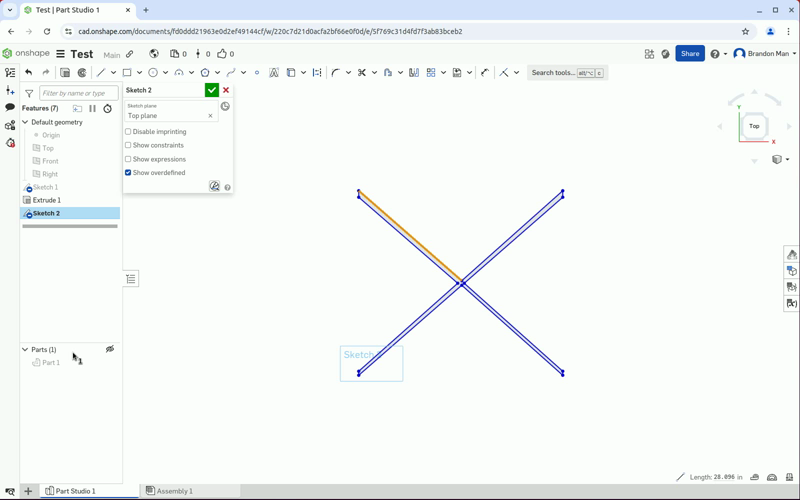
key(shift+y)
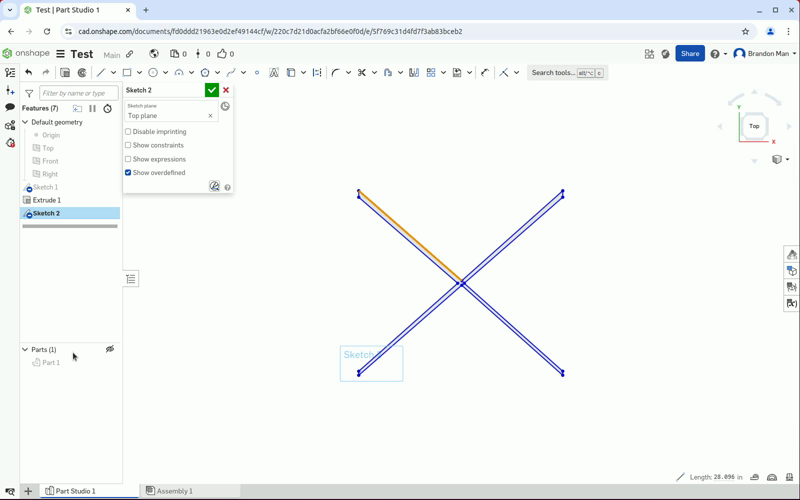
key(shift+e)
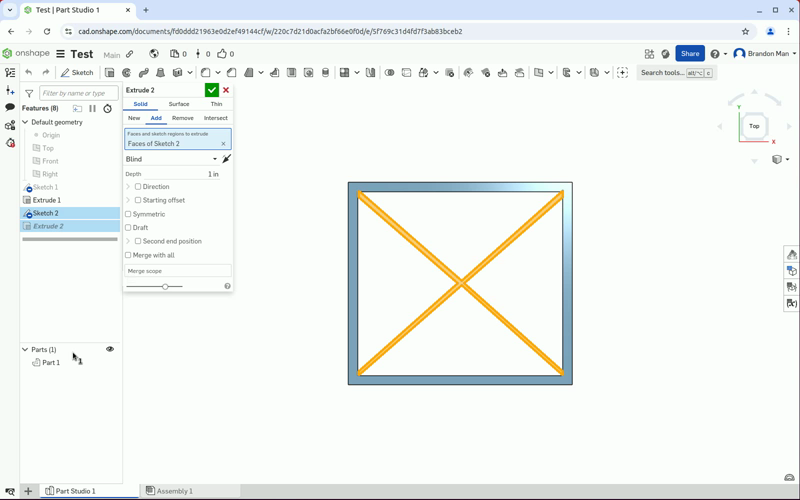
mouse_move(143, 106)
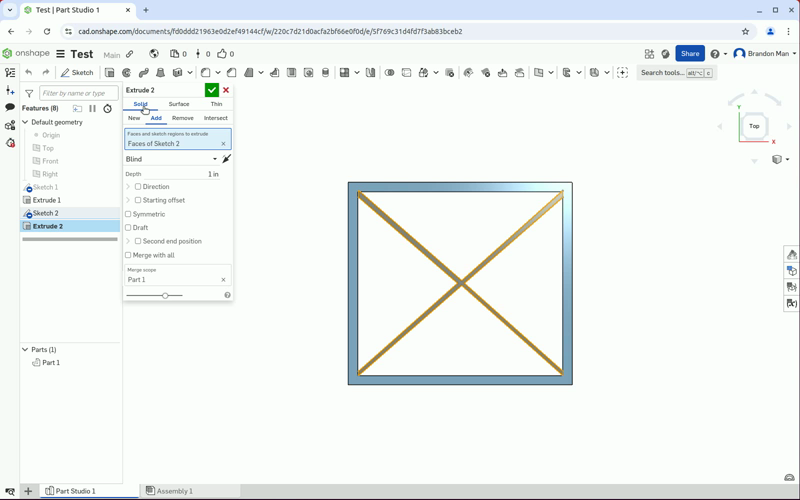
click(143, 106)
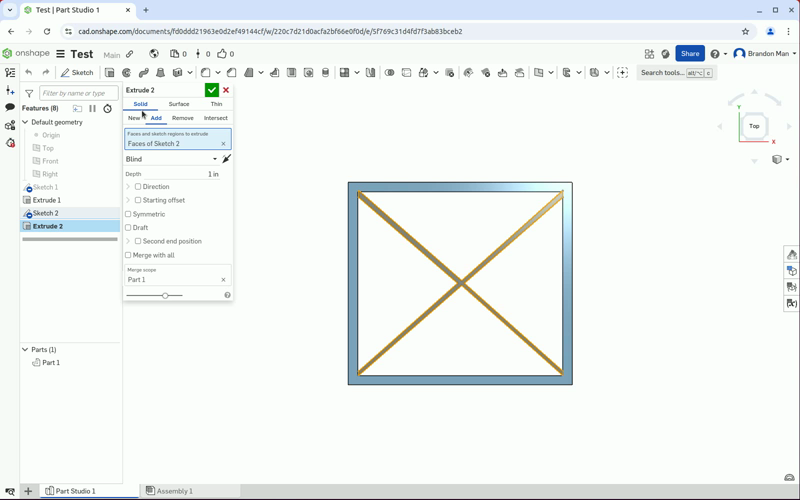
mouse_move(137, 120)
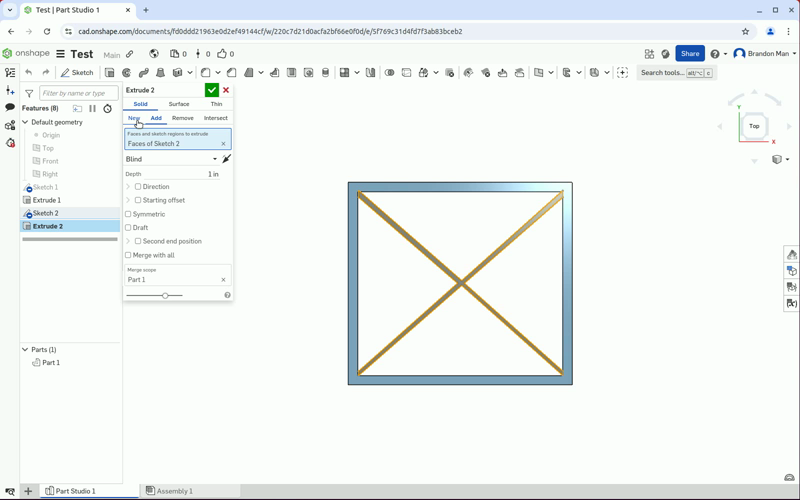
click(137, 120)
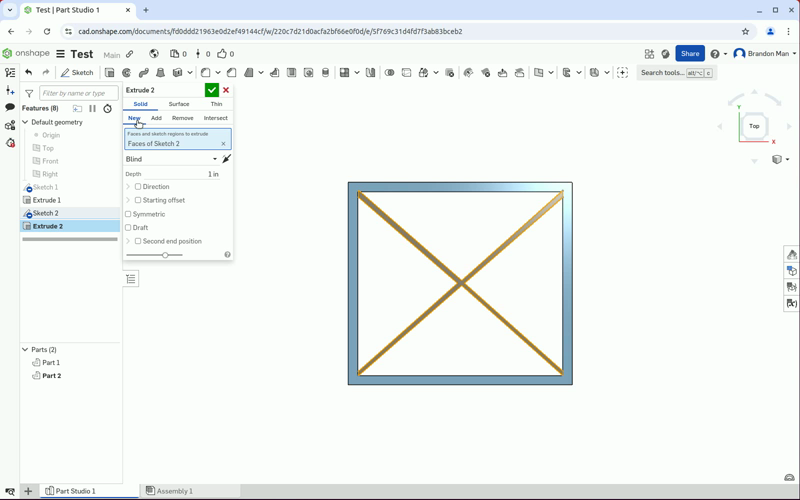
key(tab, 4)
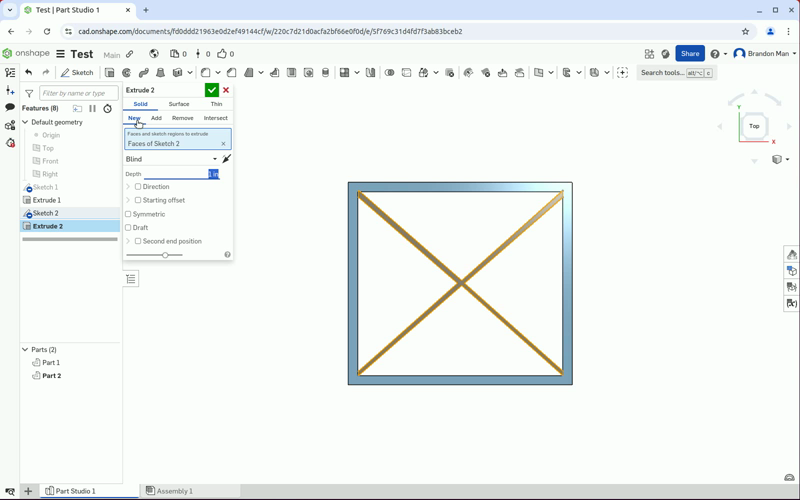
text(2.166)
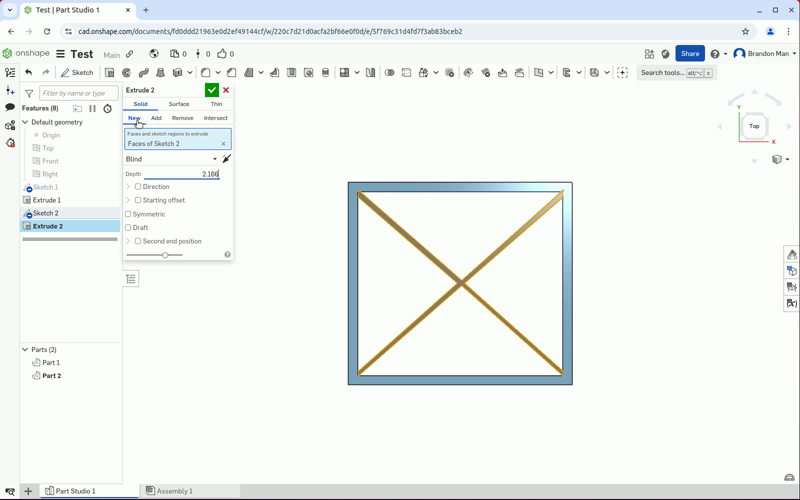
key(enter)
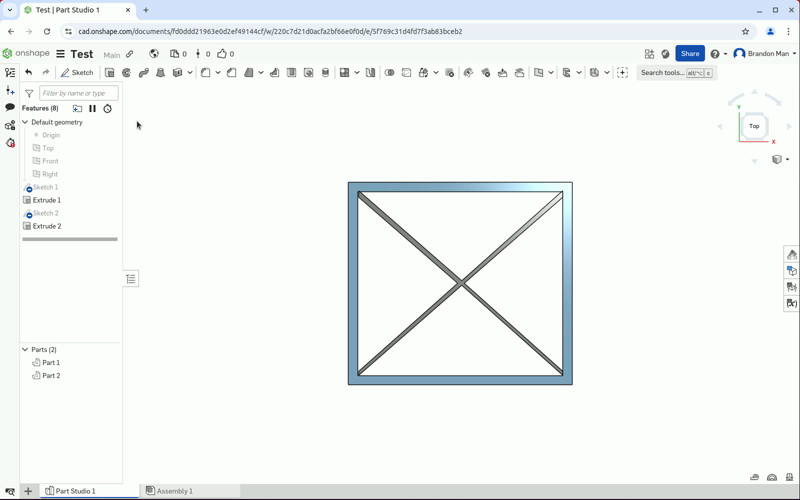
key(shift+h)
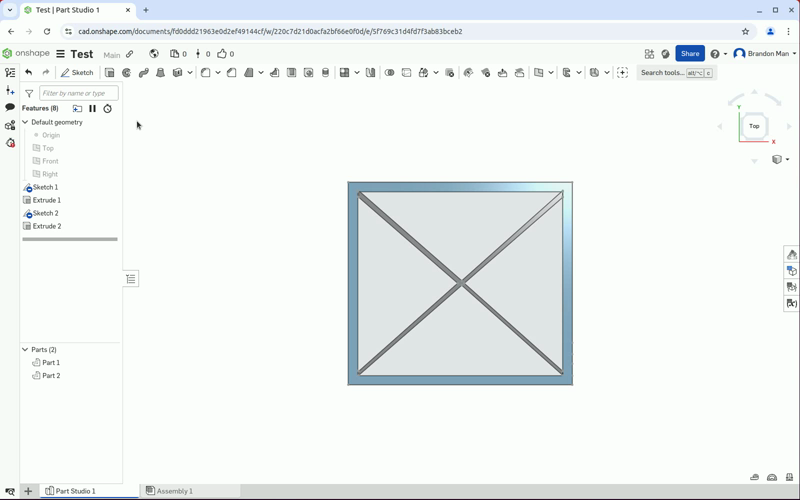
key(shift+h)
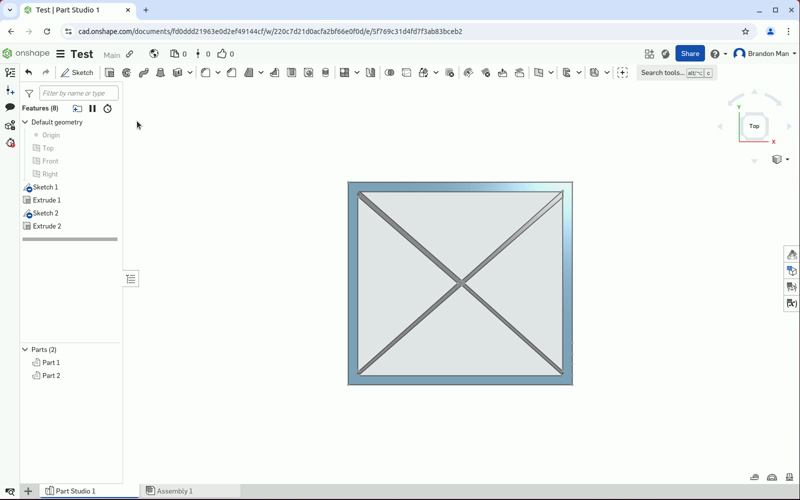
key(shift+7)
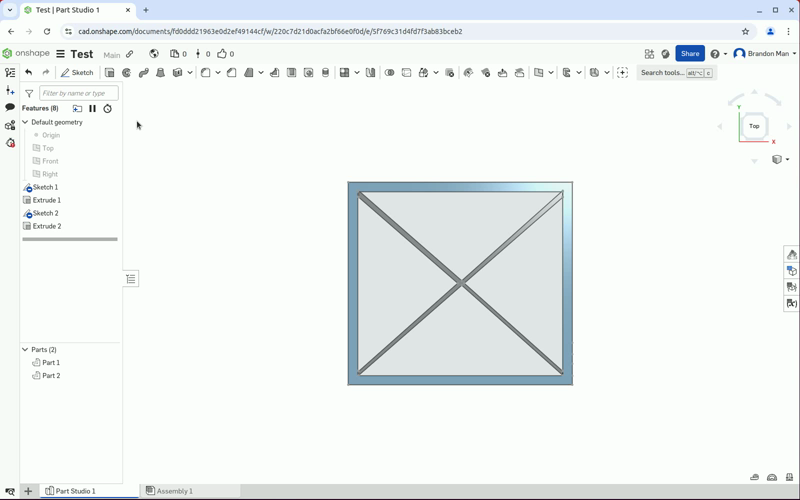
key(up, 3)
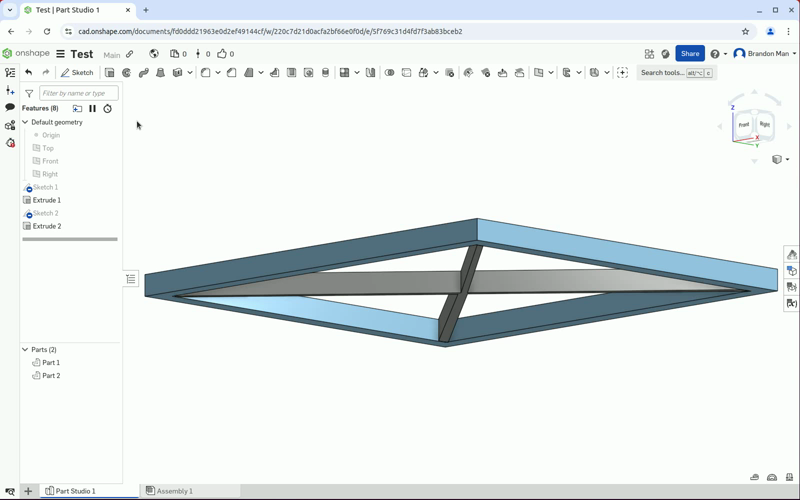
key(left, 3)
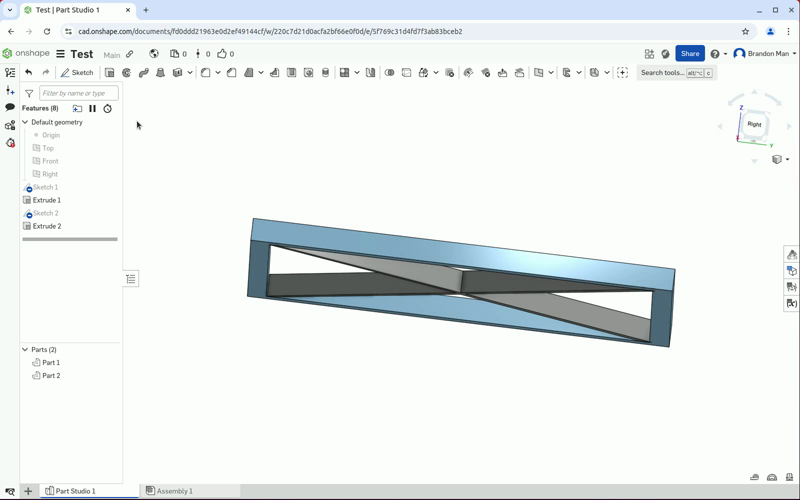
key(right, 3)
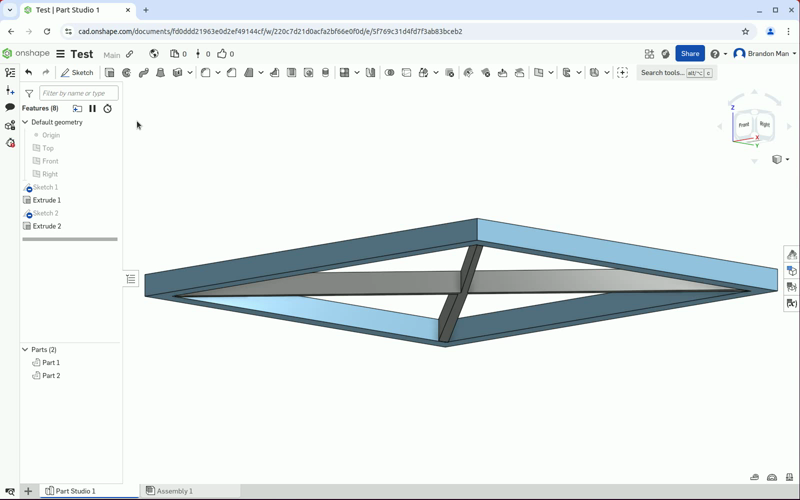
key(down, 3)
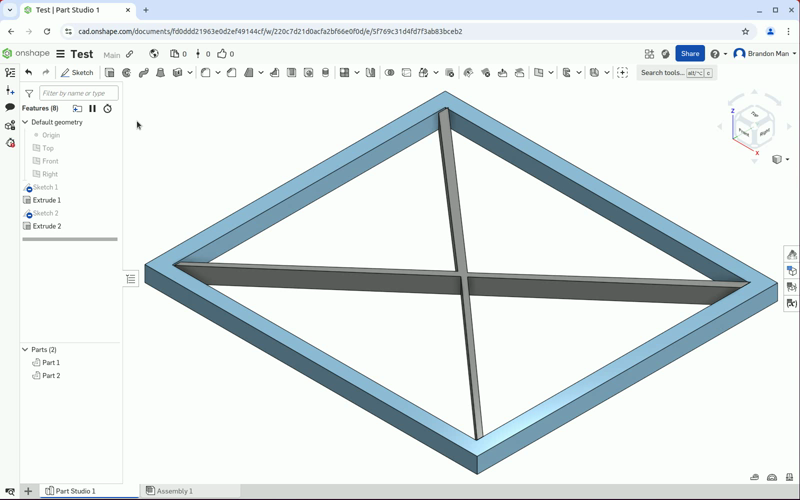
mouse_move(73, 189)
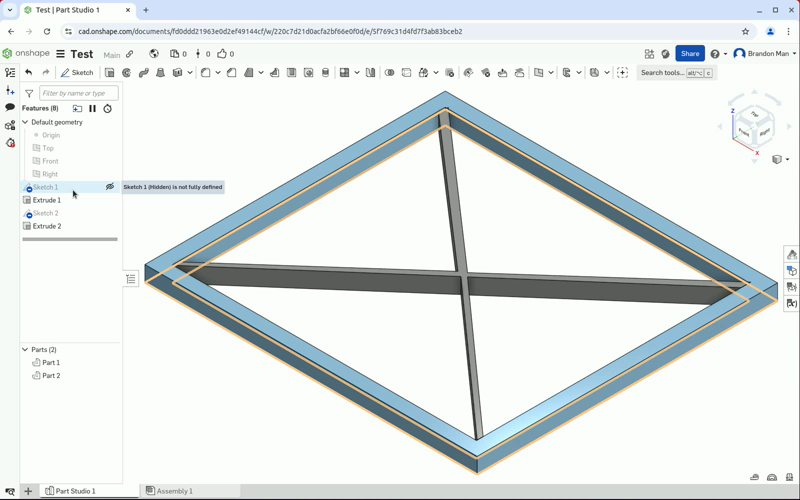
click(73, 189)